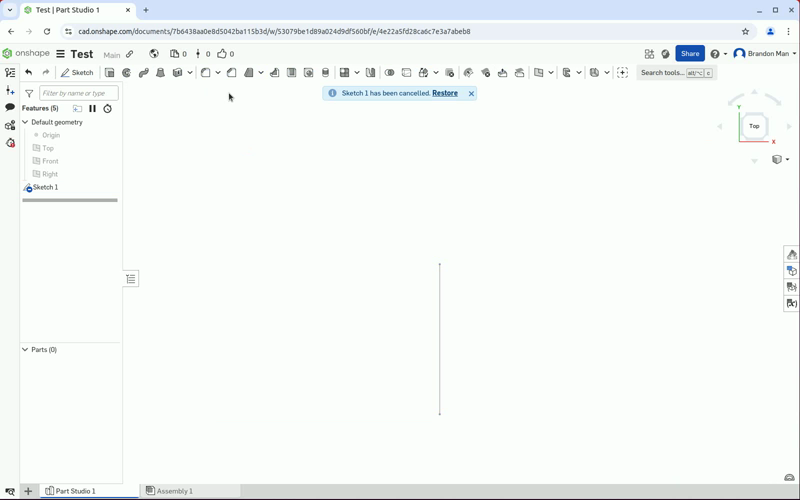
key(shift+h)
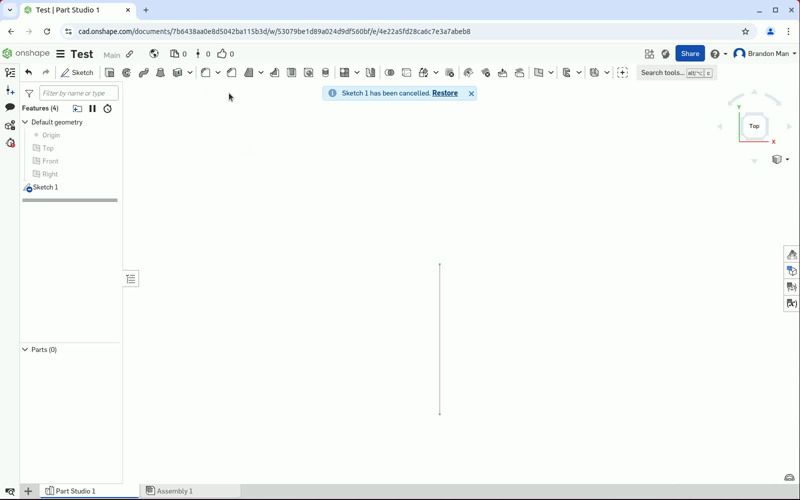
key(shift+s)
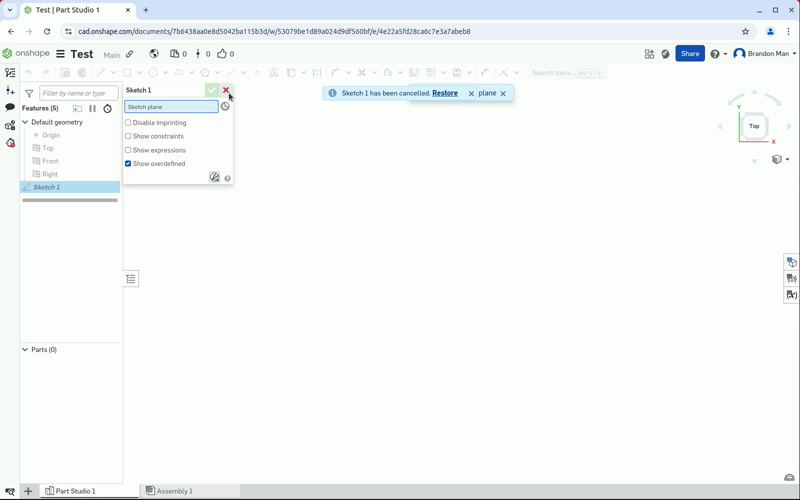
mouse_move(73, 150)
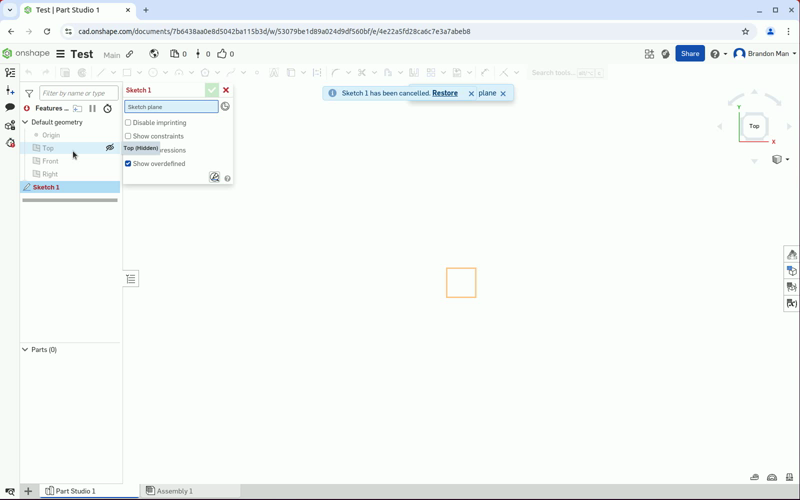
click(73, 150)
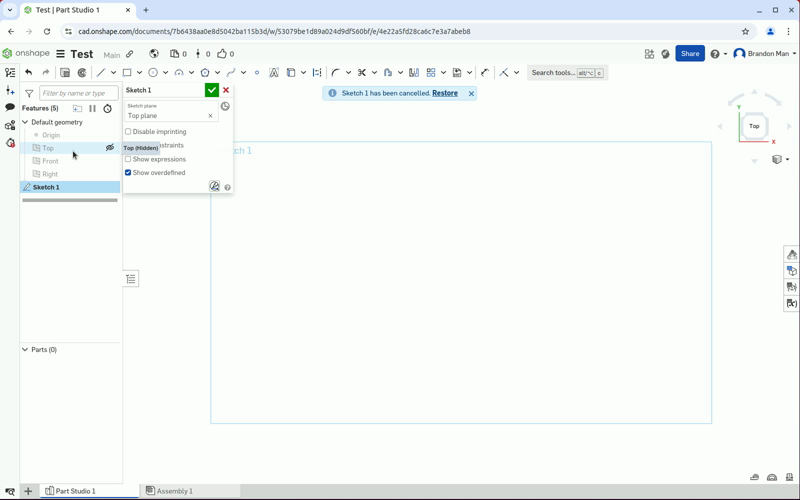
mouse_move(73, 352)
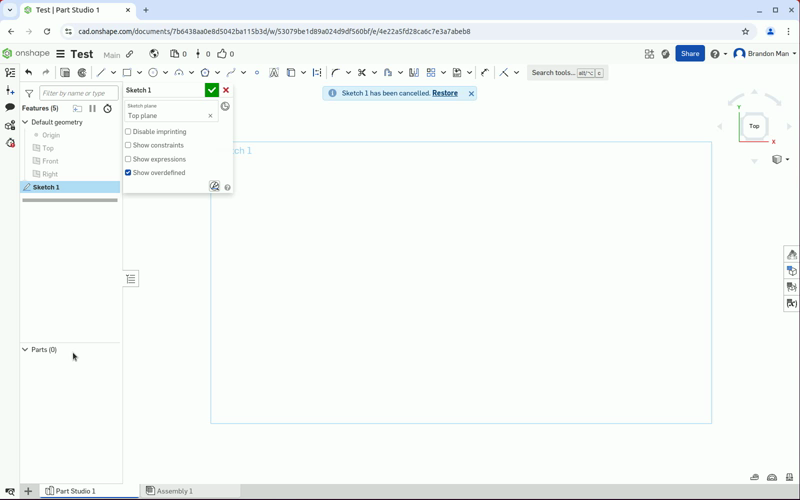
key(y)
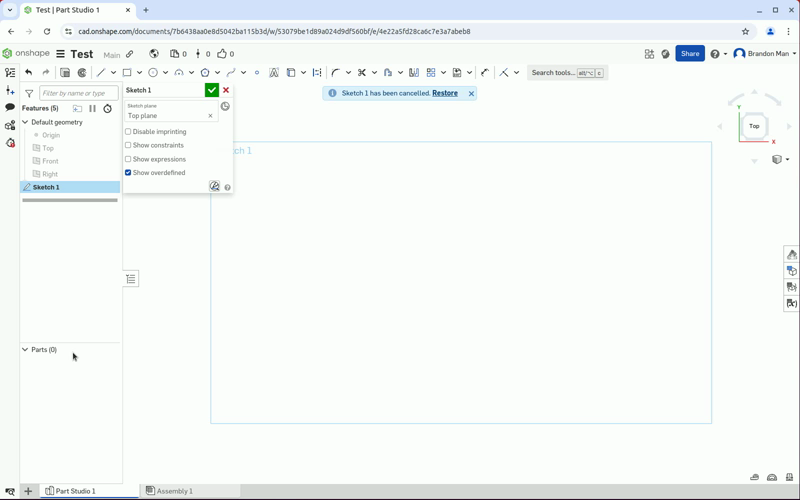
key(l)
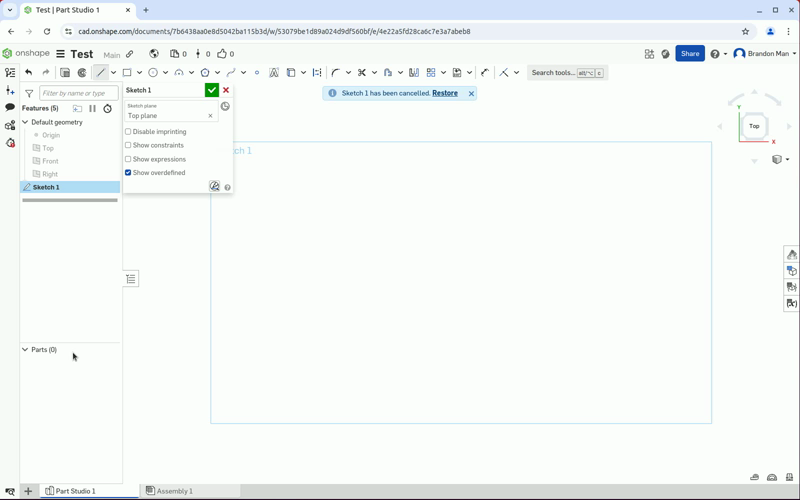
key_down(shift)
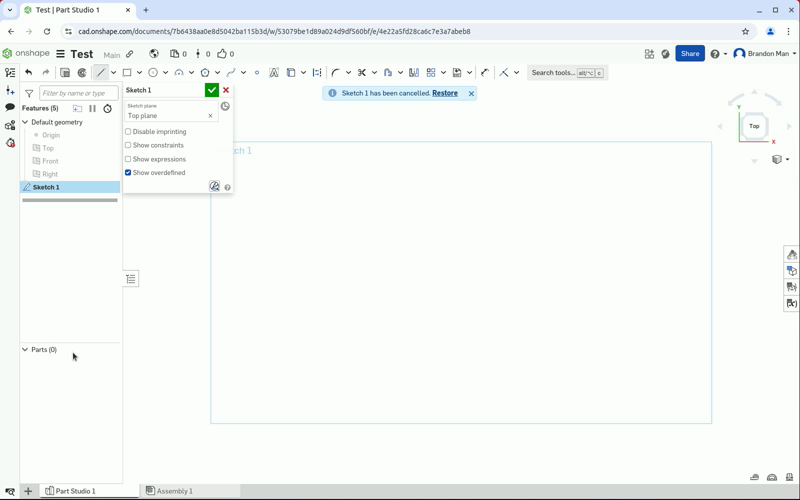
mouse_move(355, 297)
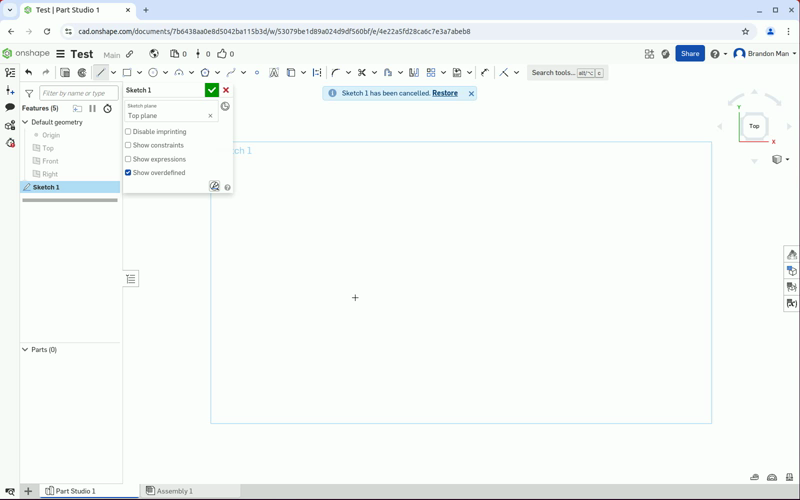
click(355, 297)
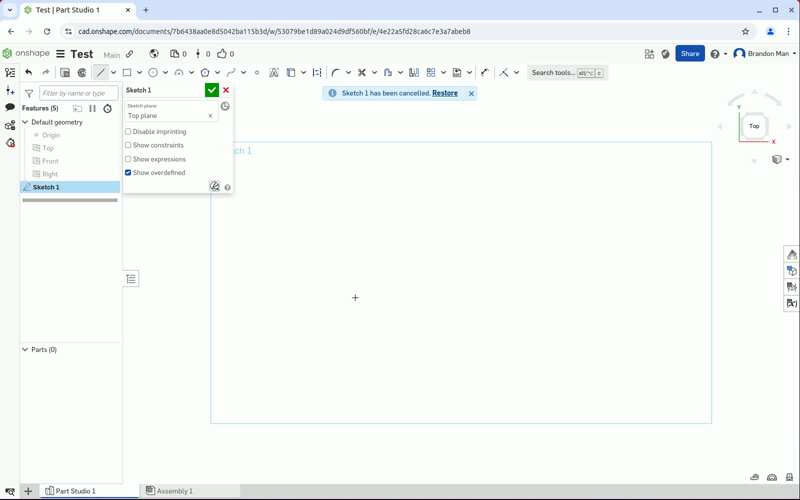
key_up(shift)
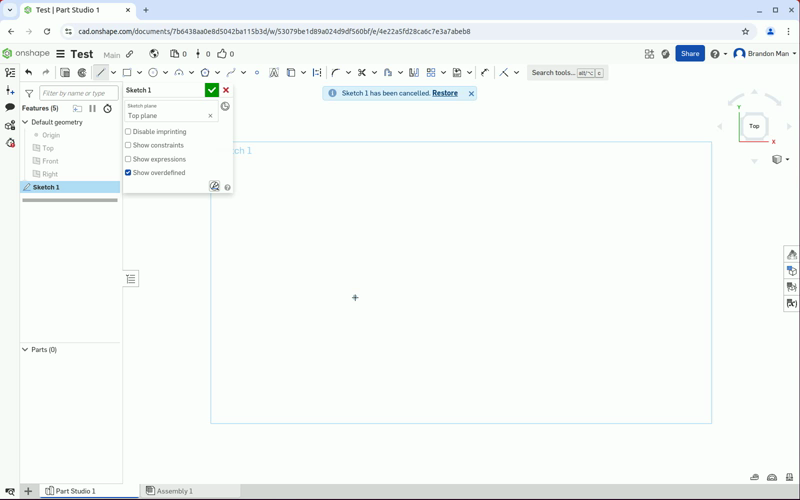
key_down(shift)
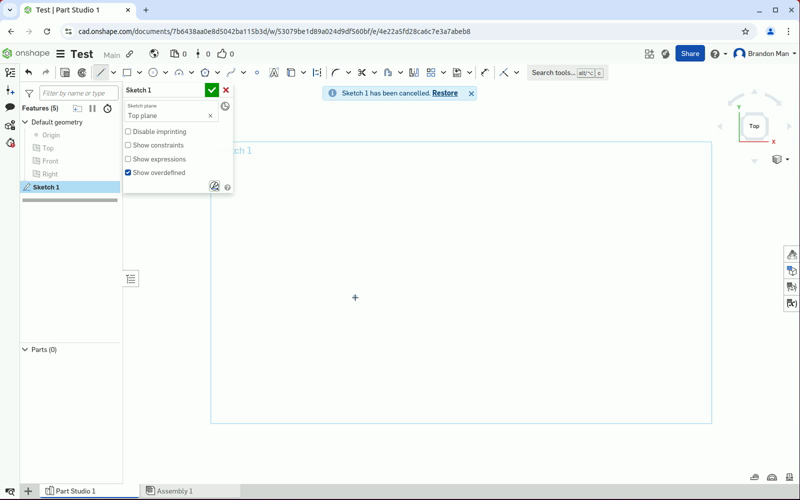
mouse_move(385, 297)
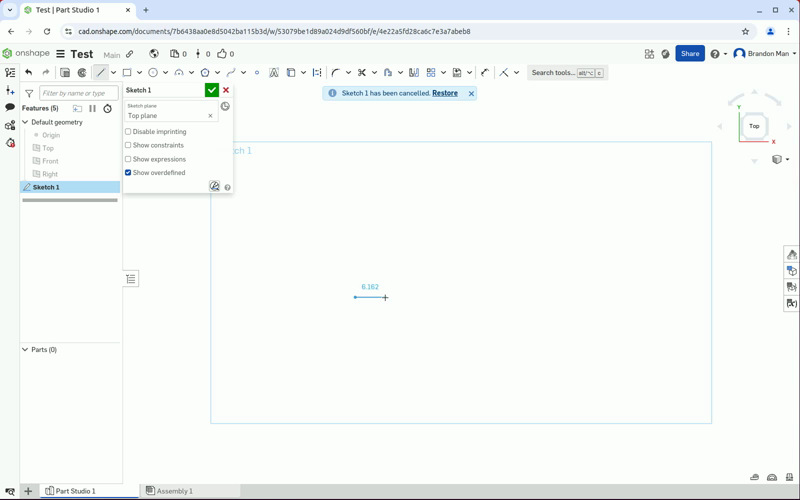
mouse_move(392, 297)
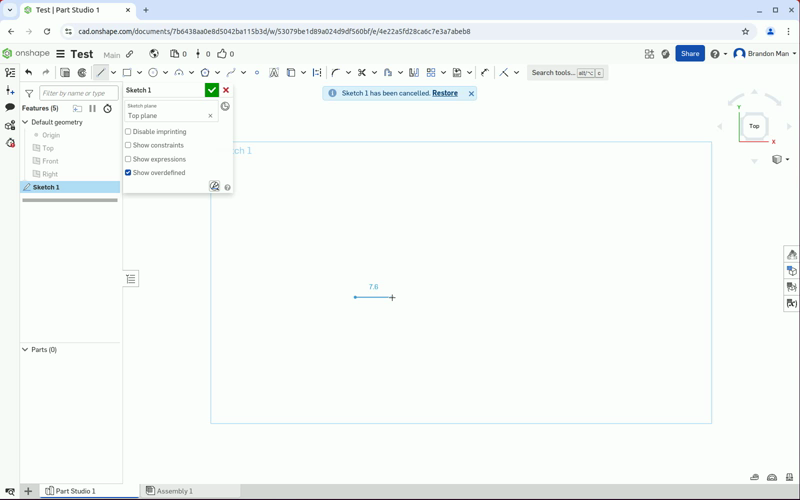
click(392, 297)
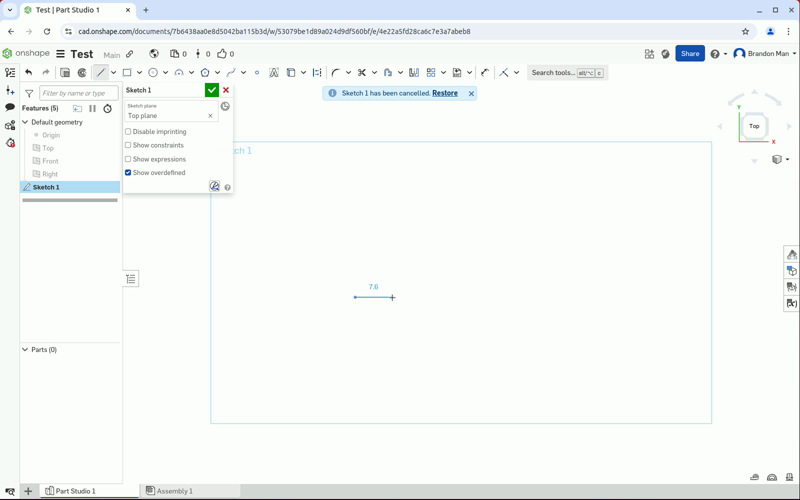
key_up(shift)
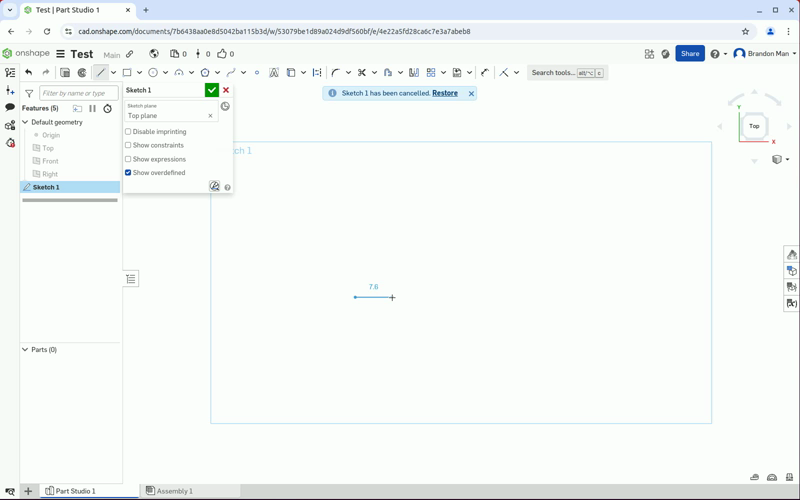
key_down(shift)
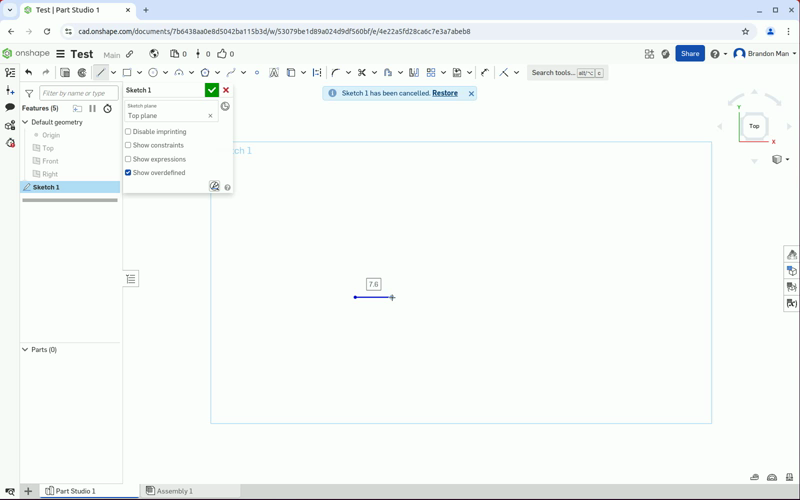
mouse_move(422, 297)
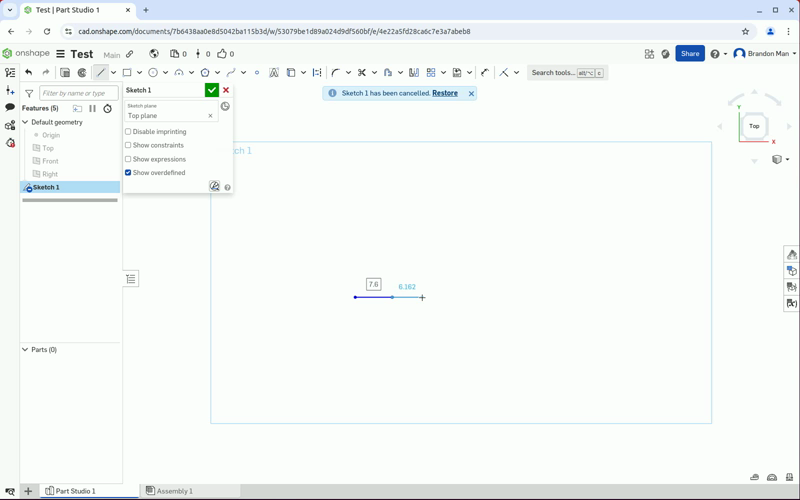
mouse_move(392, 268)
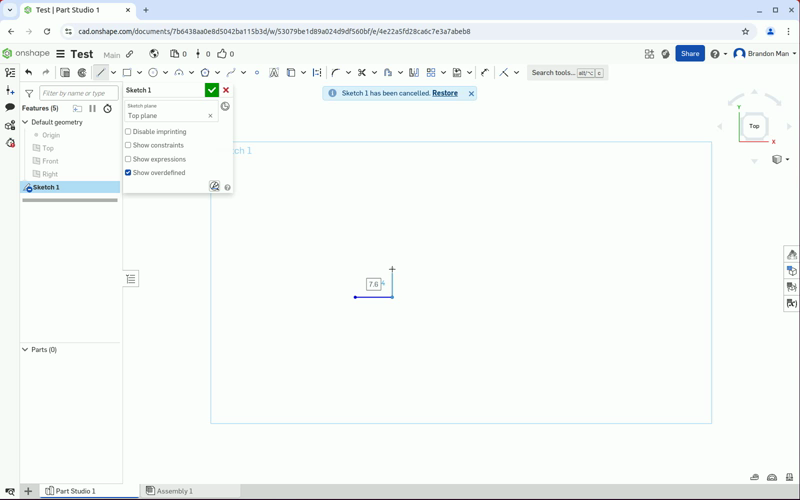
click(392, 268)
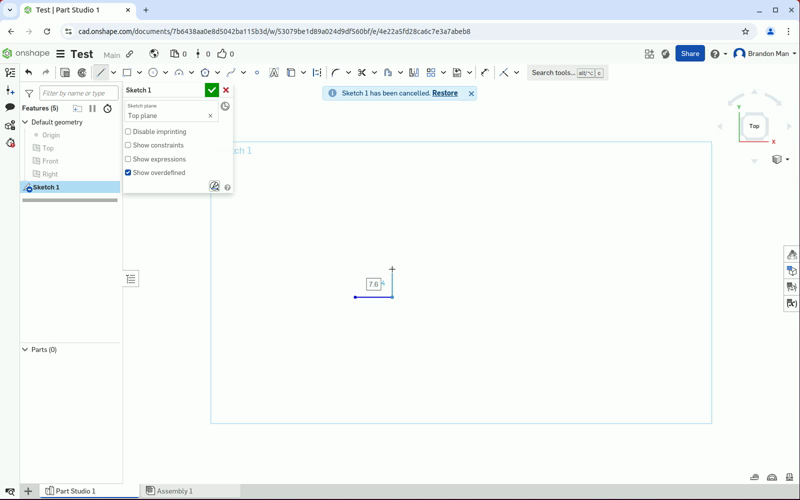
key_up(shift)
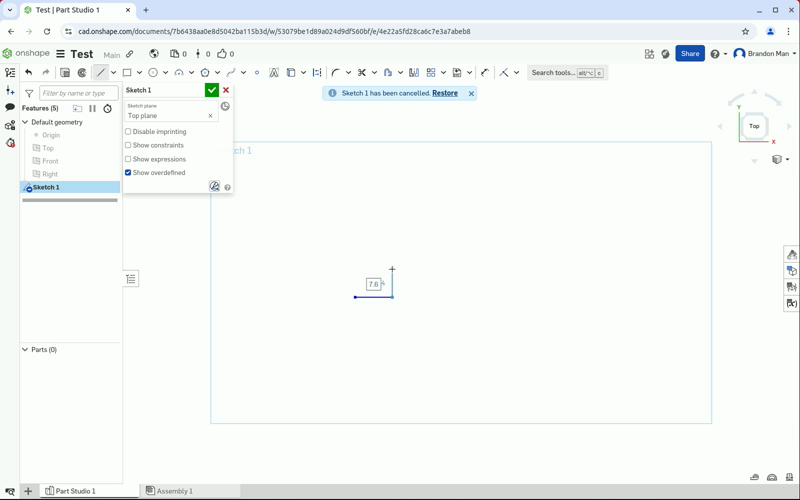
key_down(shift)
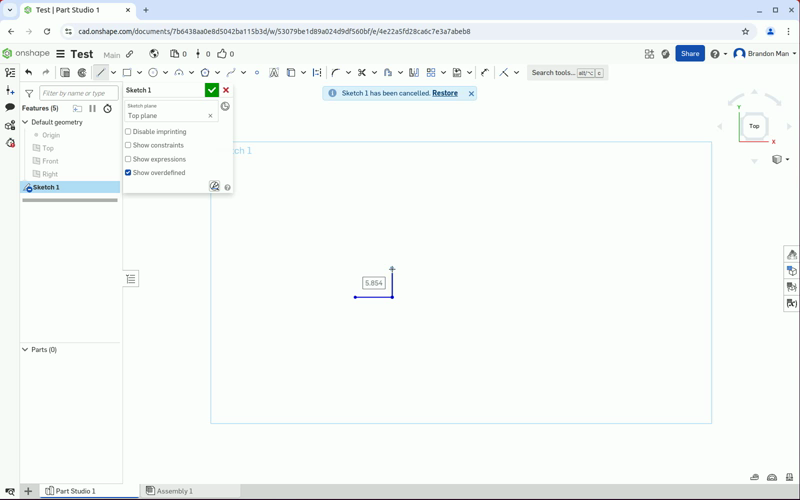
mouse_move(422, 268)
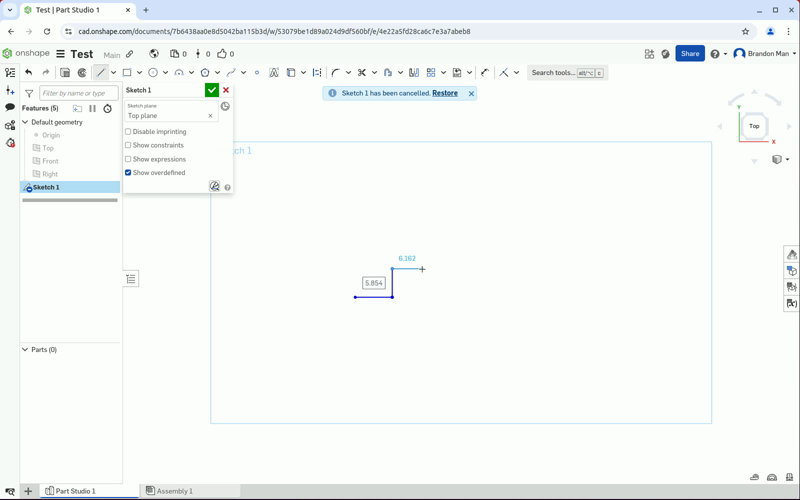
mouse_move(355, 268)
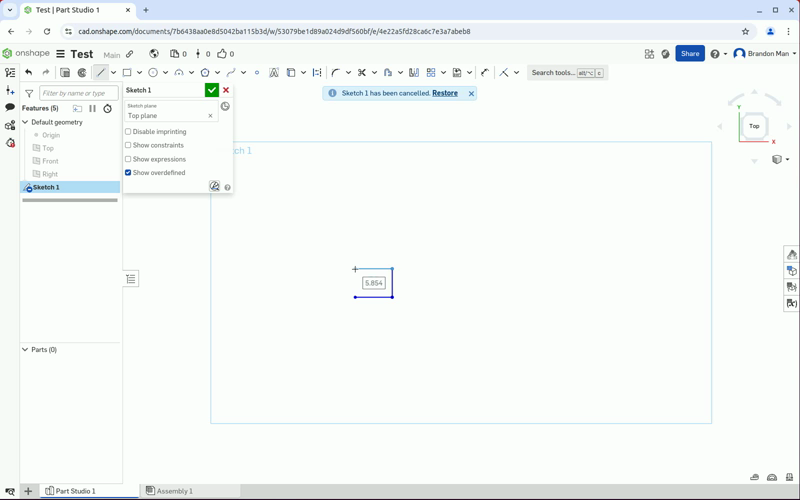
click(355, 268)
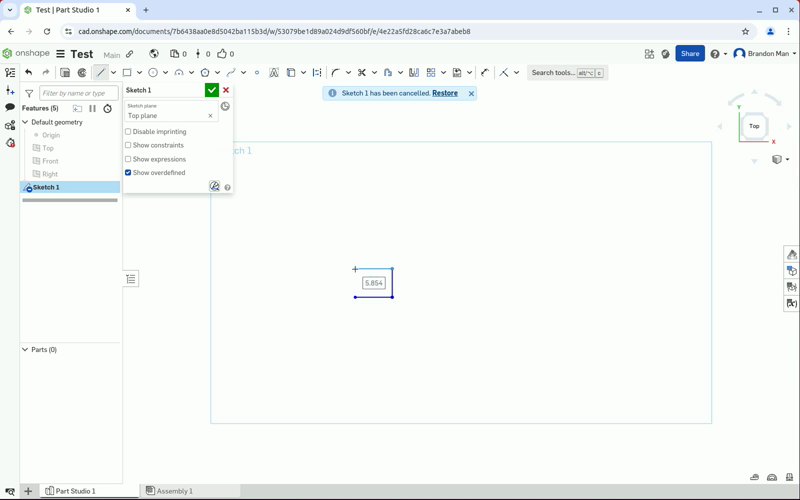
key_up(shift)
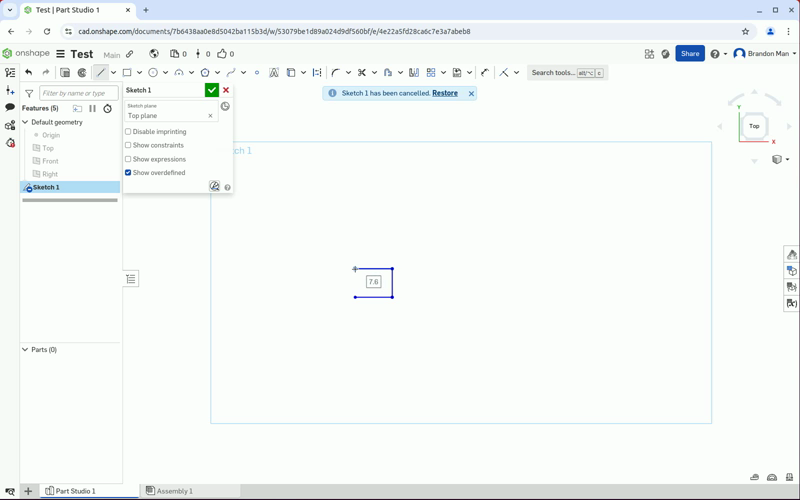
mouse_move(385, 268)
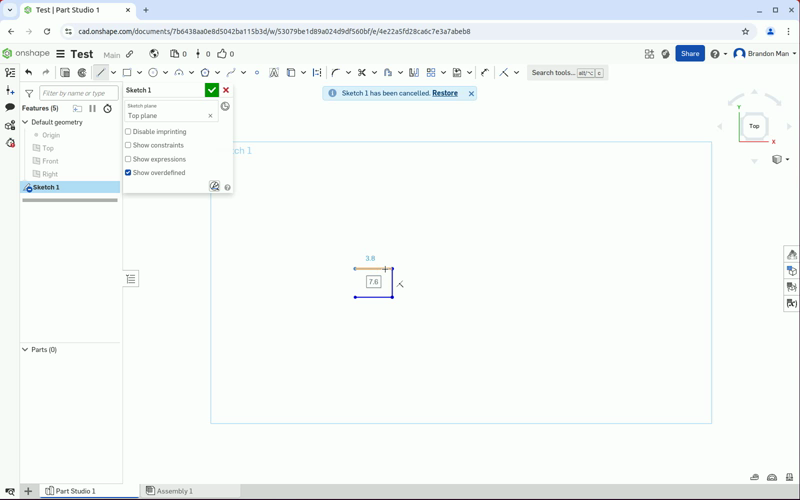
key_down(shift)
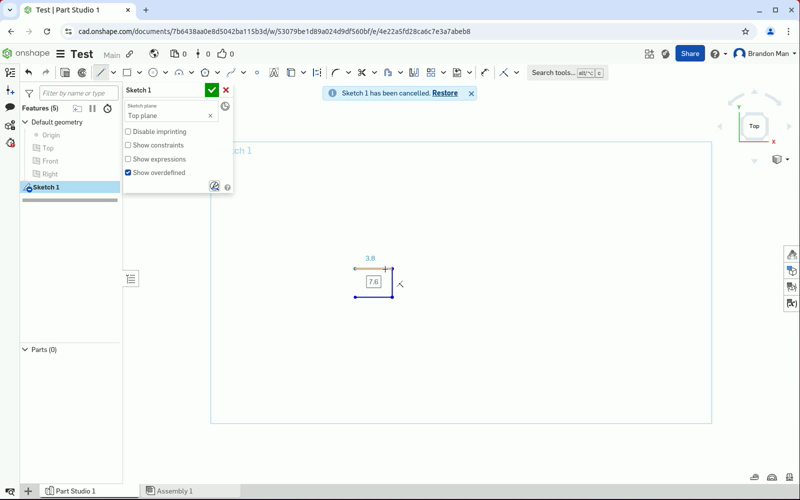
mouse_move(355, 297)
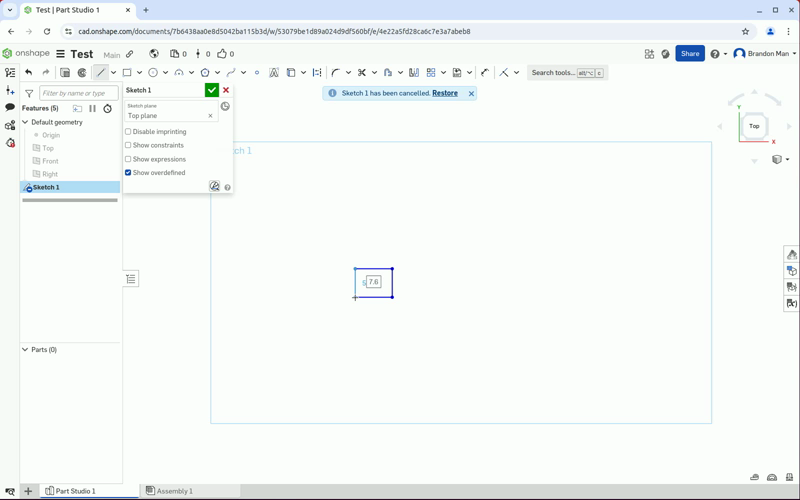
key_up(shift)
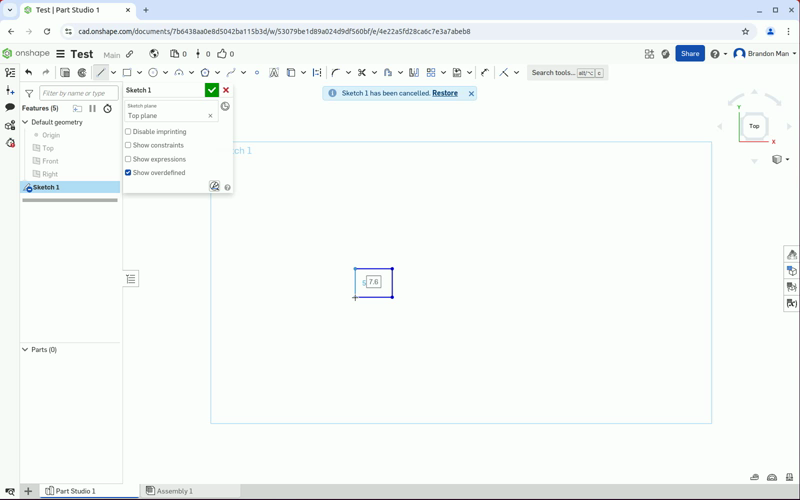
click(355, 297)
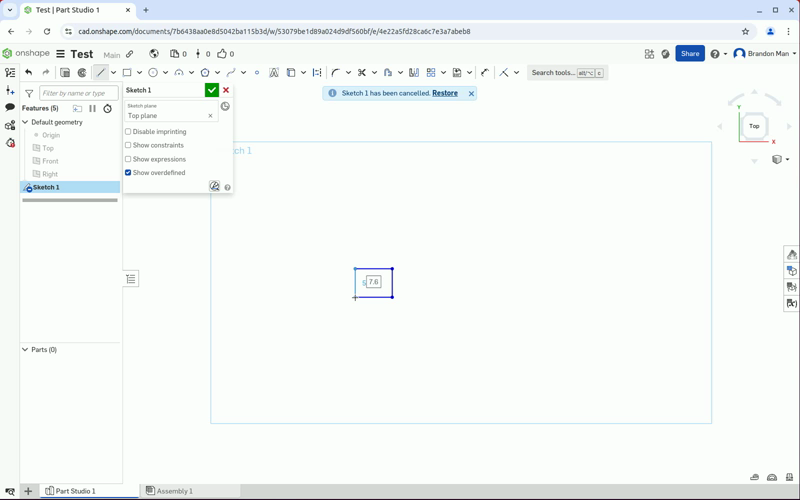
key(esc)
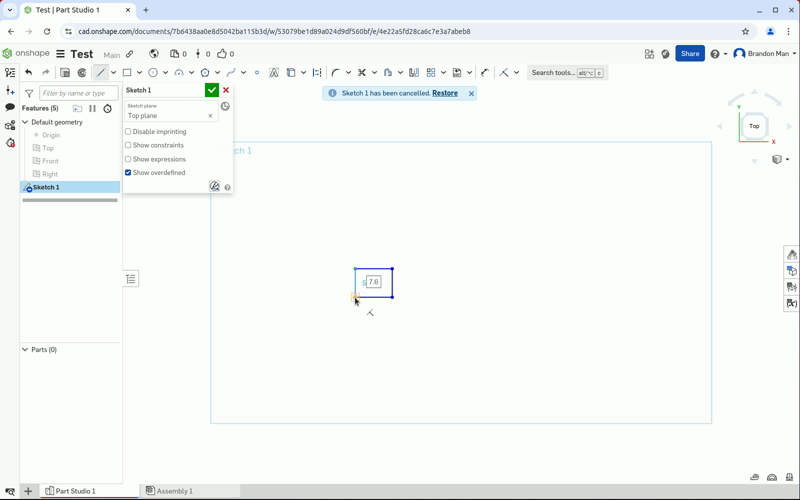
mouse_move(379, 291)
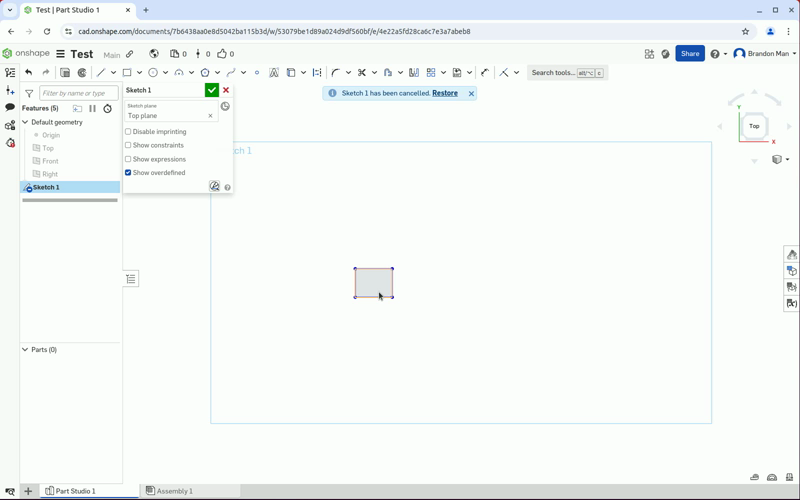
scroll(6)
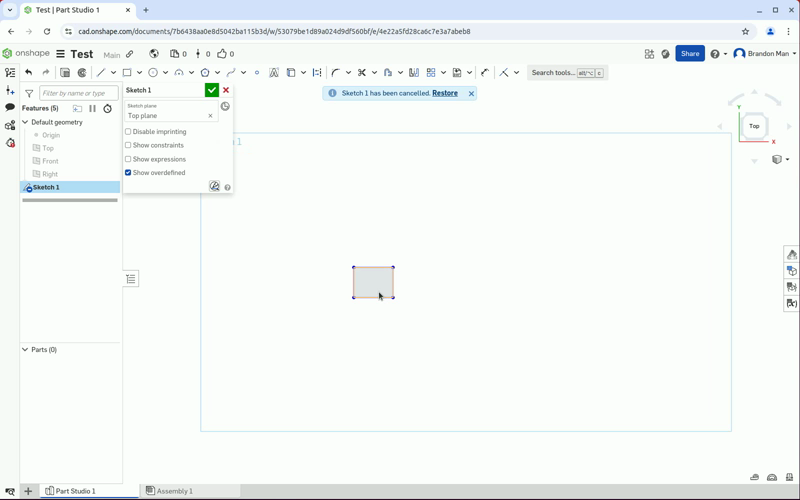
scroll(6)
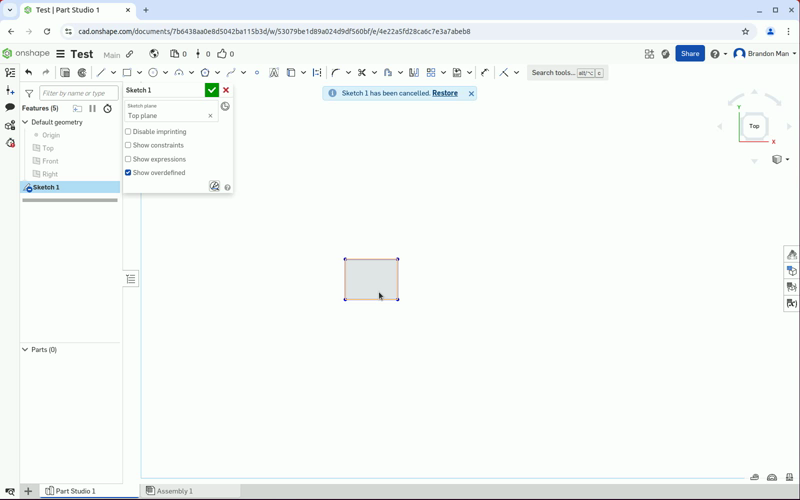
scroll(6)
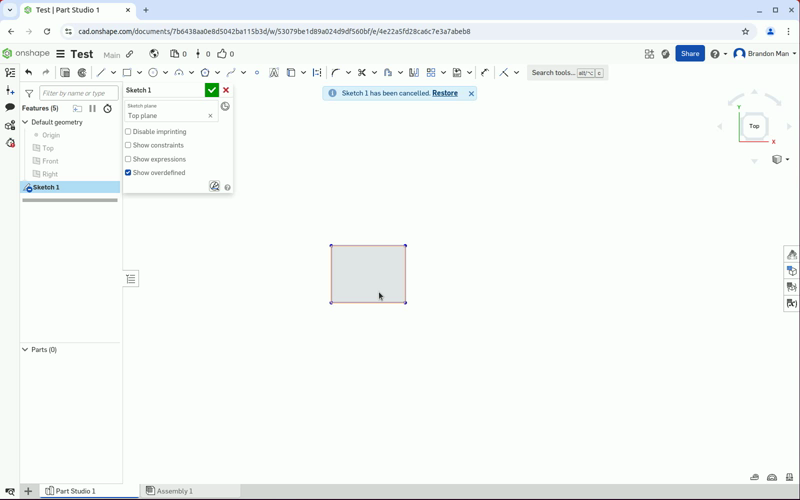
scroll(6)
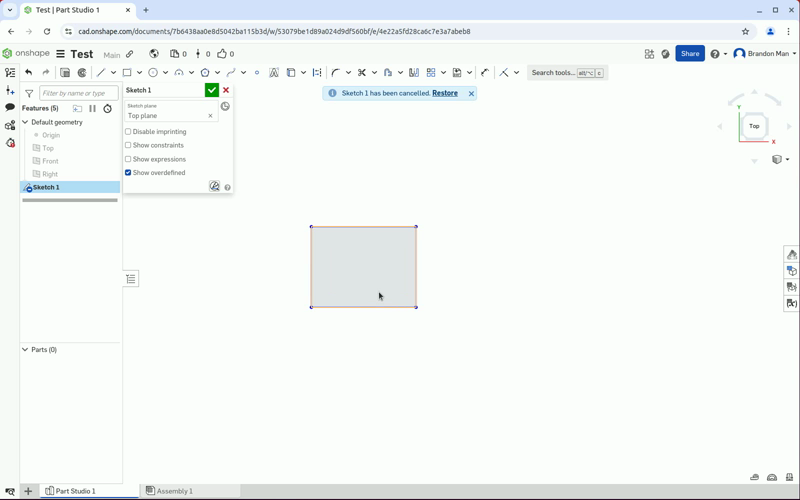
scroll(6)
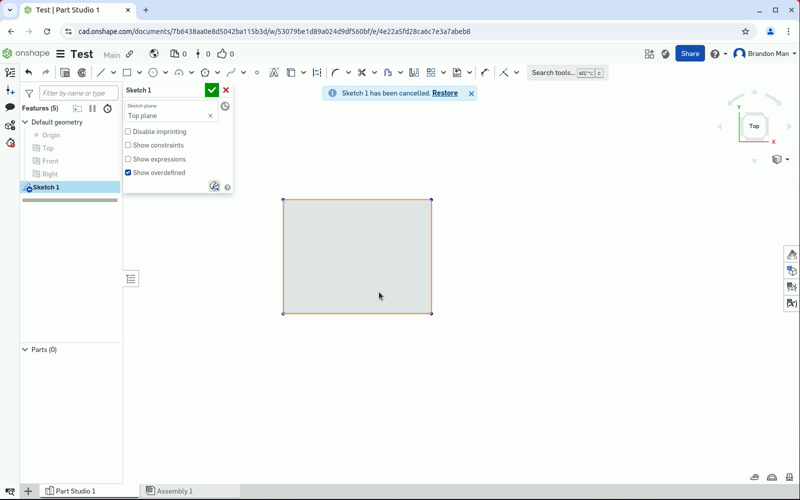
scroll(6)
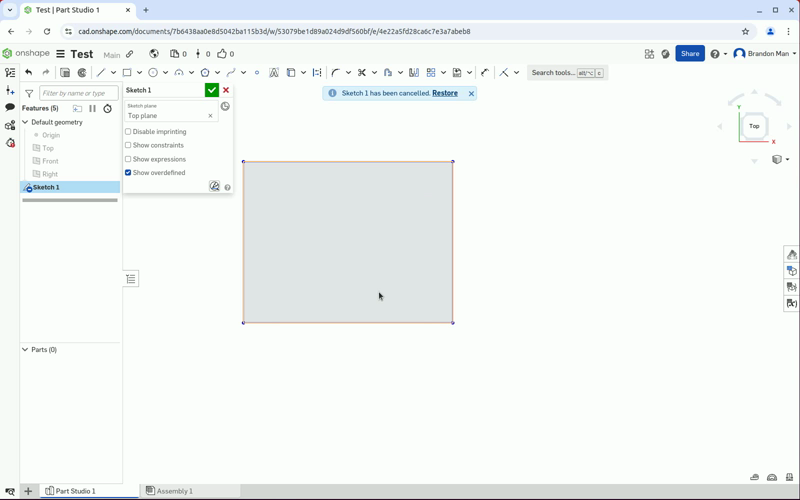
scroll(6)
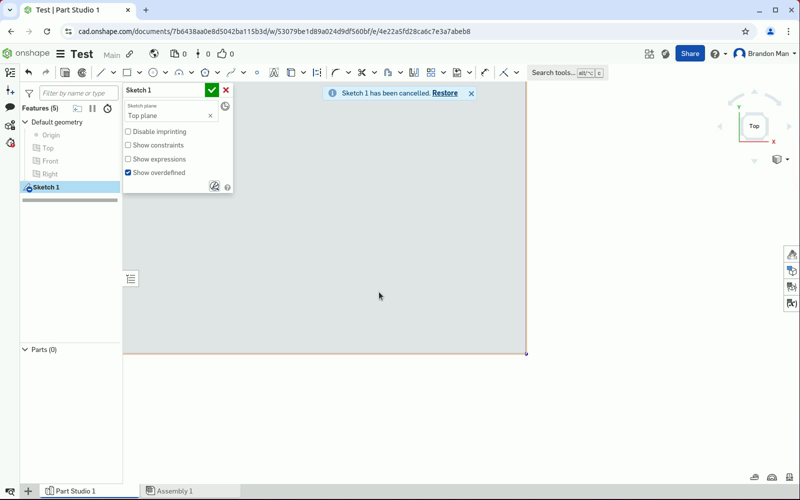
click(379, 291)
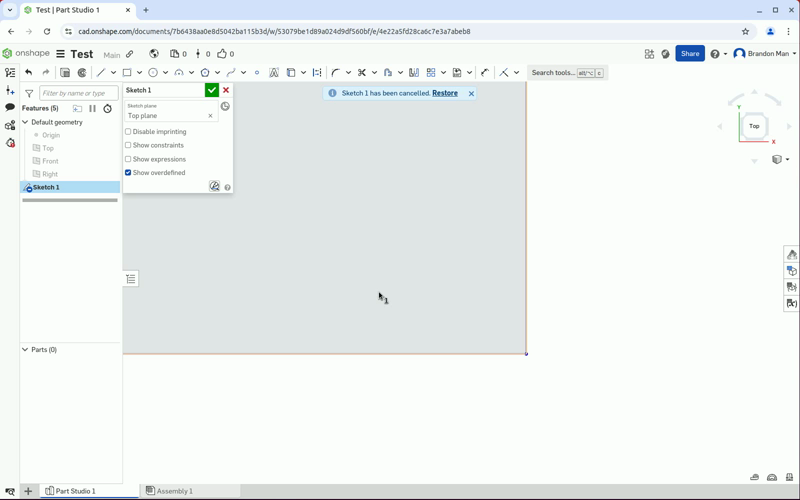
scroll(-6)
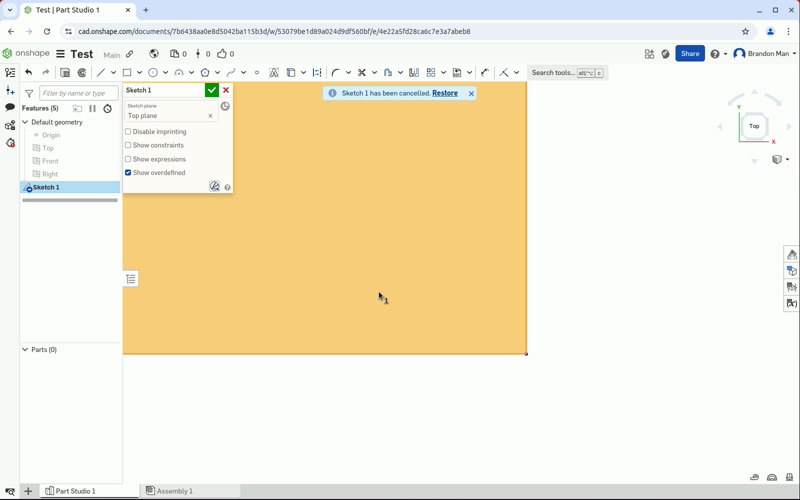
scroll(-6)
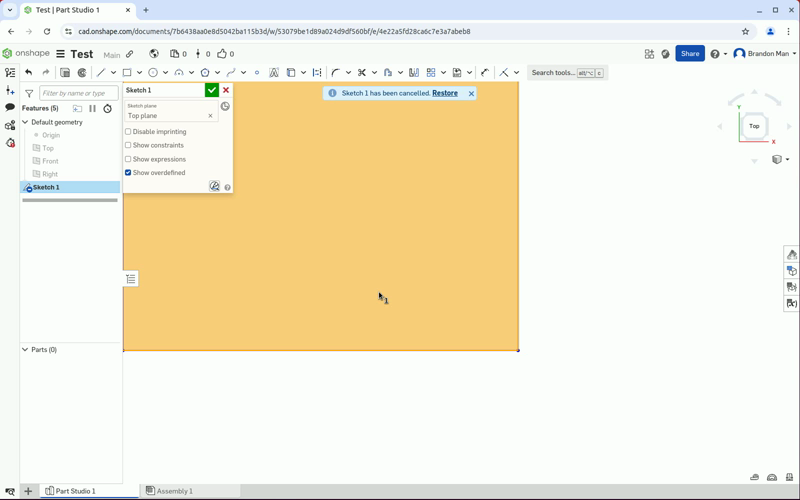
scroll(-6)
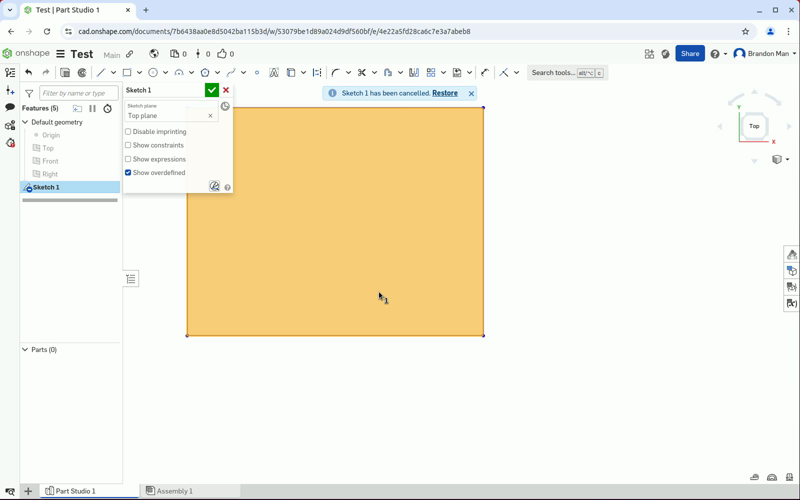
scroll(-6)
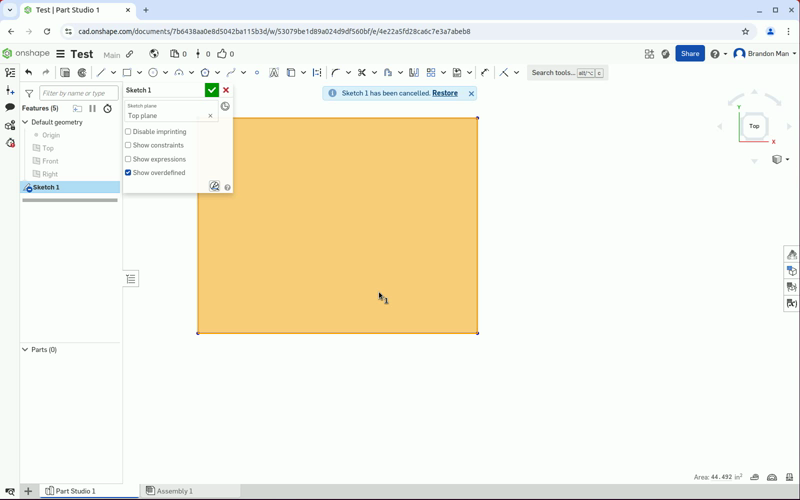
scroll(-6)
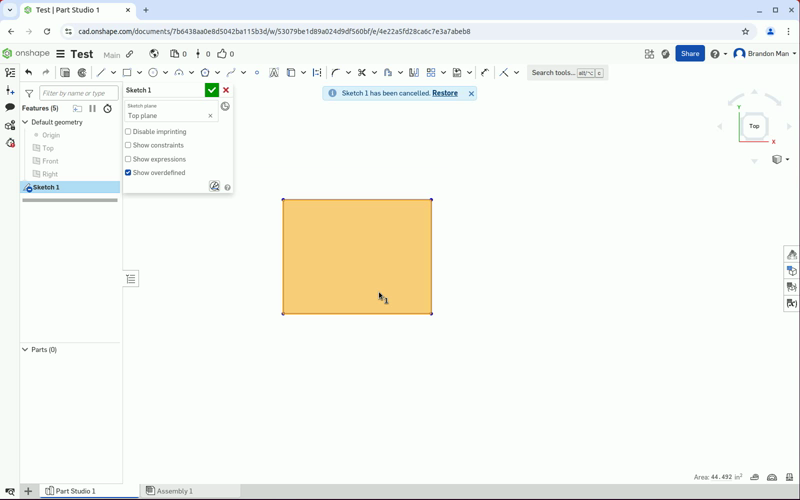
scroll(-6)
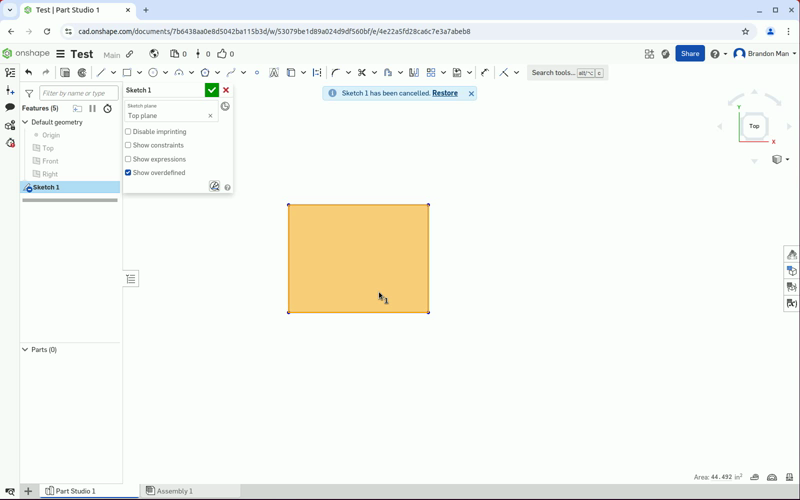
scroll(-6)
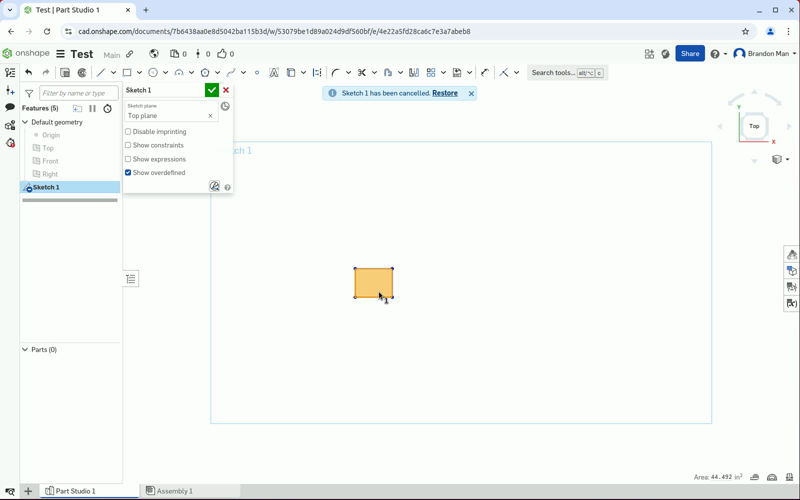
mouse_move(73, 352)
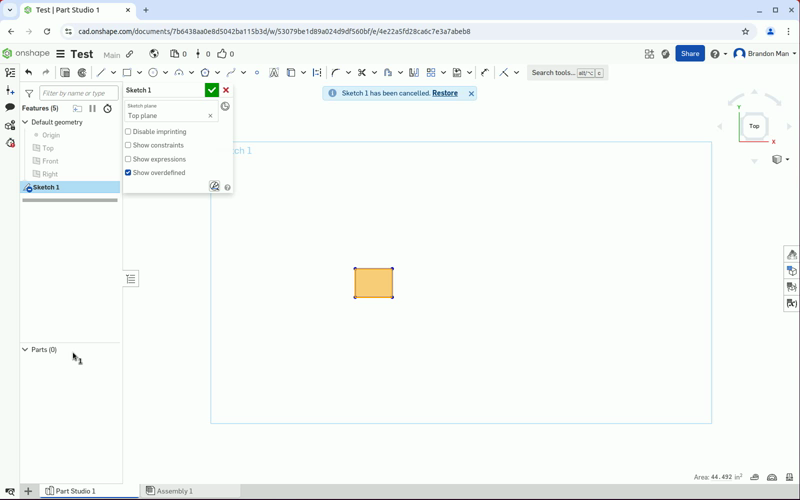
key(shift+y)
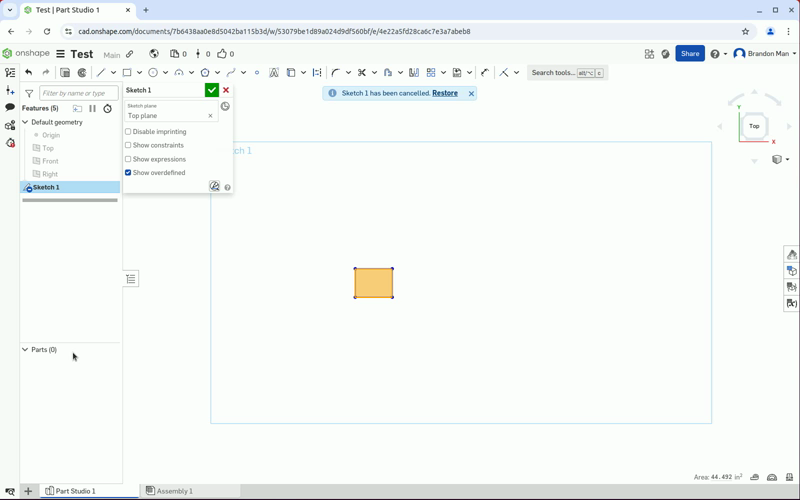
key(shift+e)
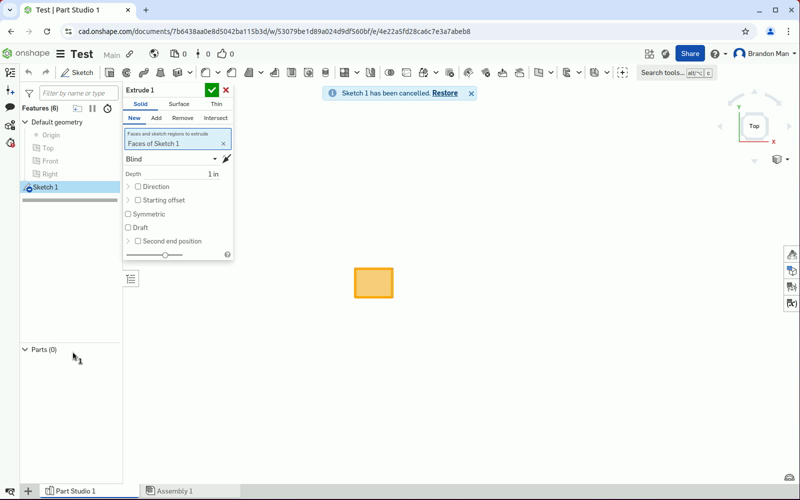
mouse_move(143, 106)
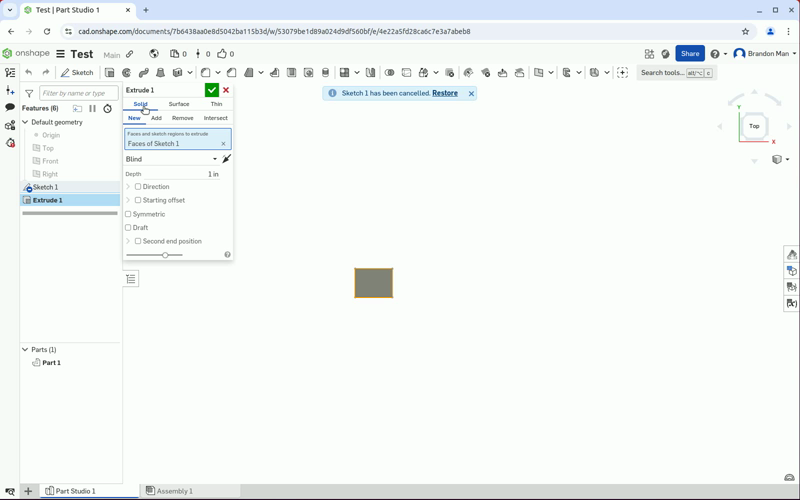
click(143, 106)
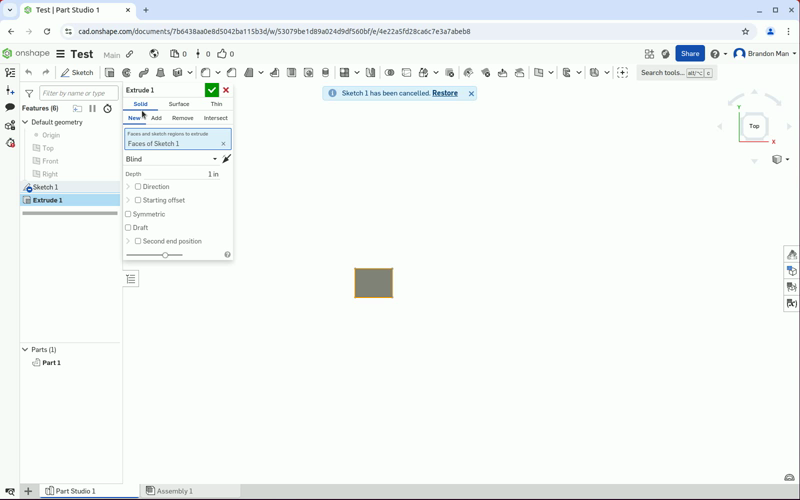
mouse_move(137, 120)
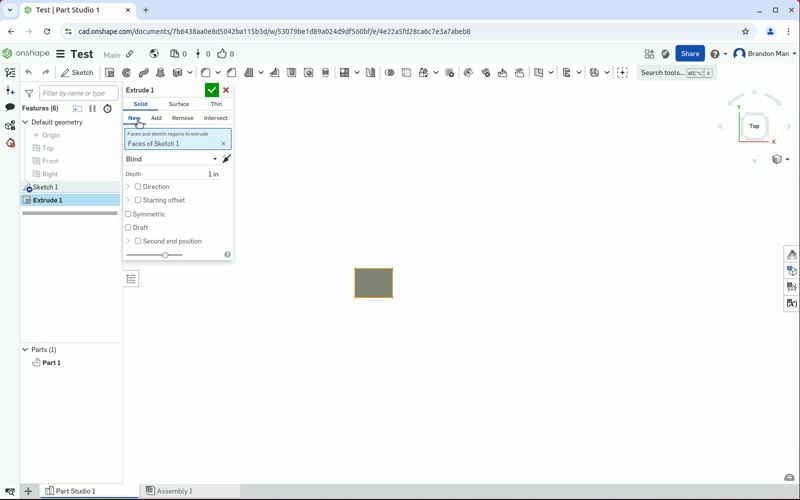
click(137, 120)
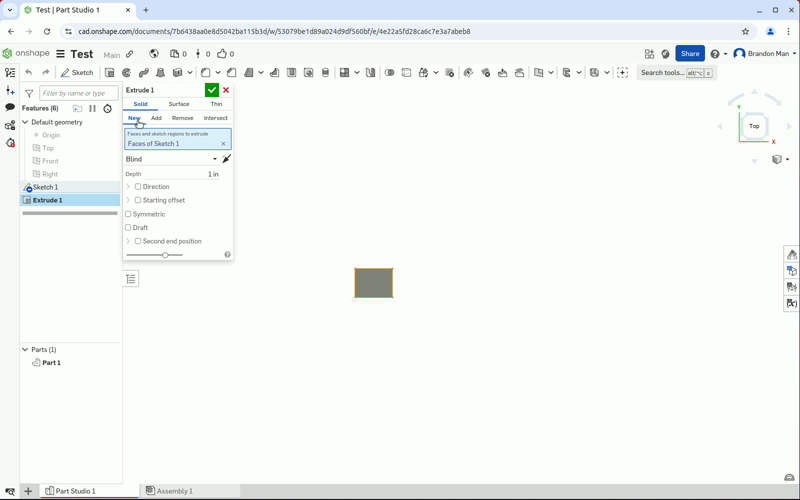
key(tab, 4)
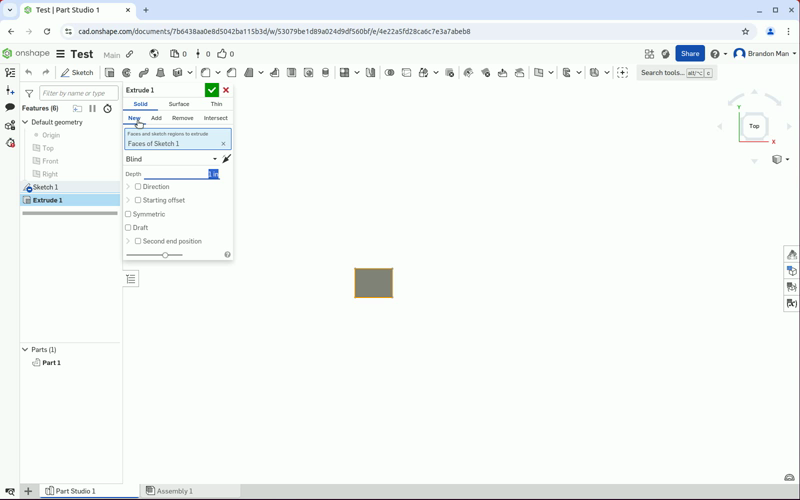
text(12.998)
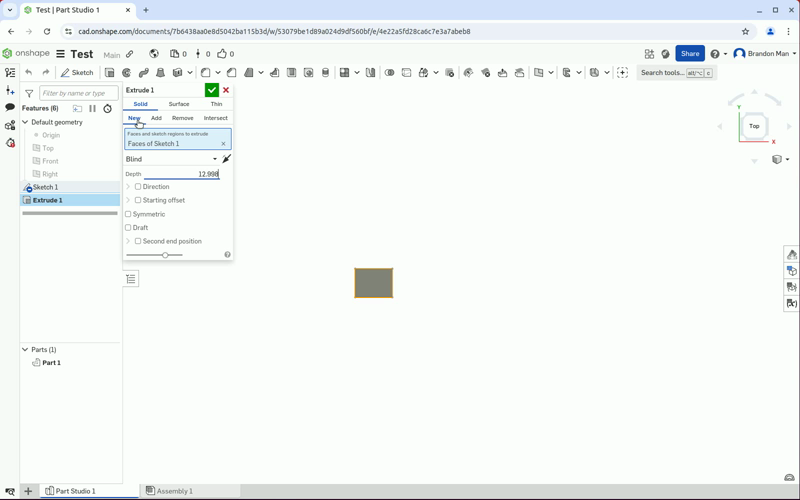
key(enter)
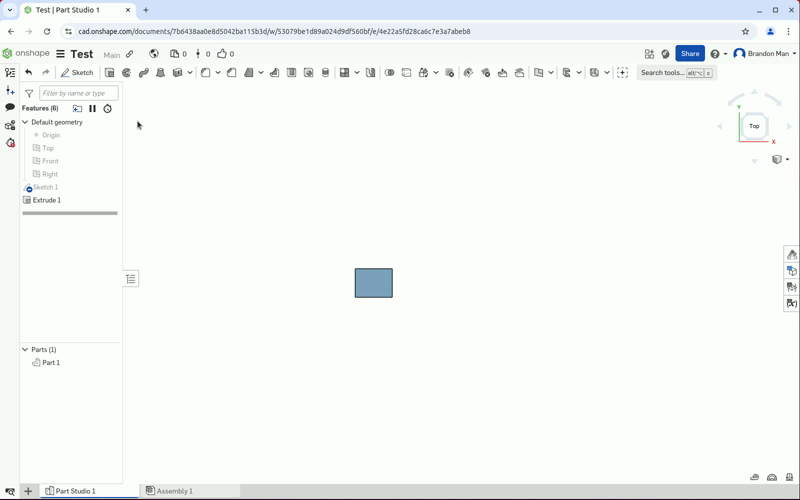
key(shift+h)
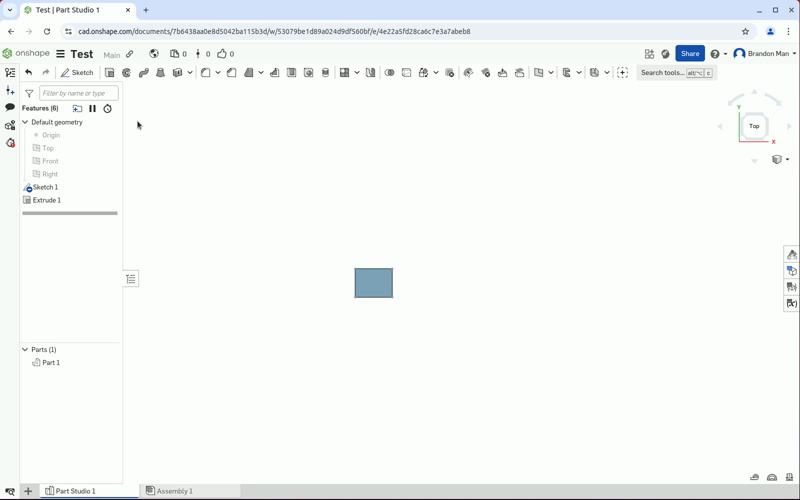
key(shift+h)
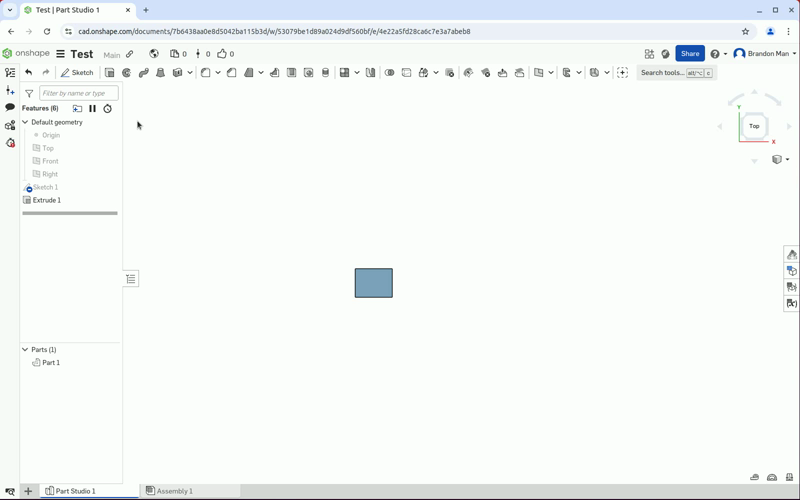
mouse_move(73, 189)
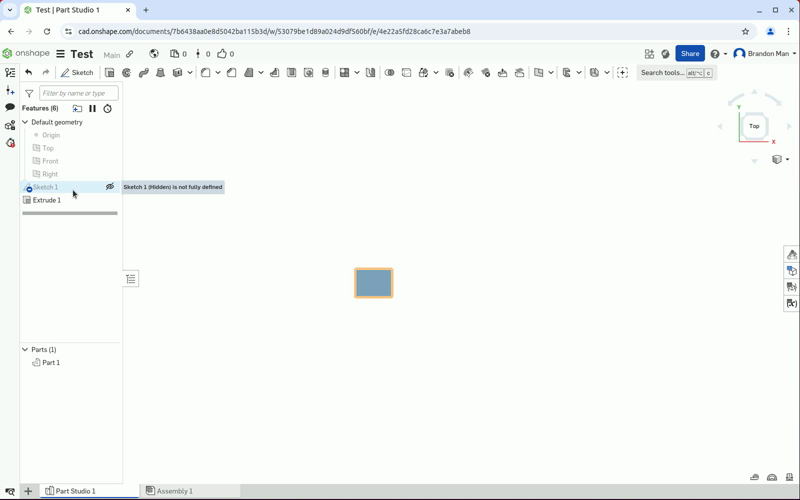
click(73, 189)
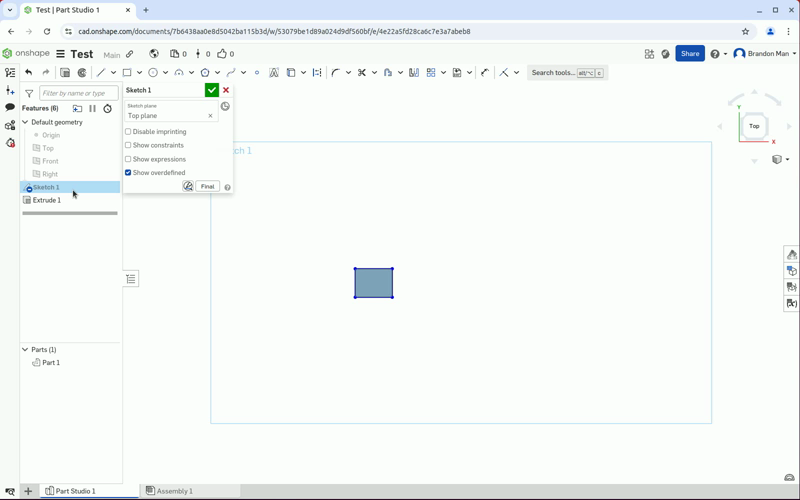
mouse_move(229, 92)
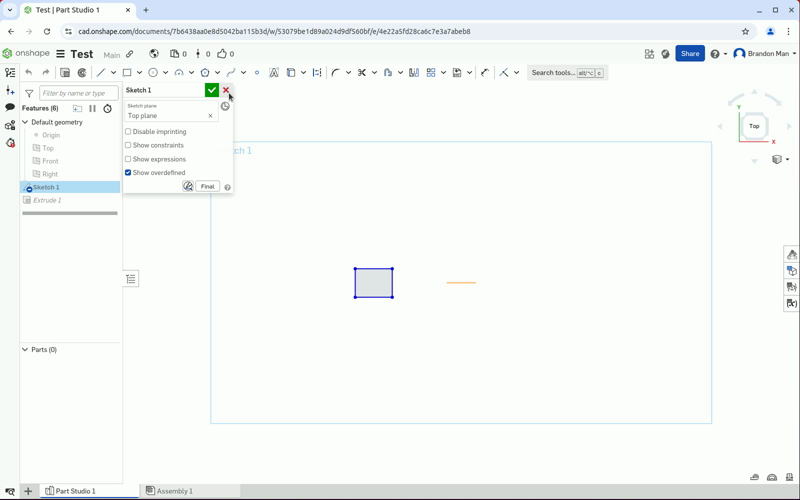
click(229, 92)
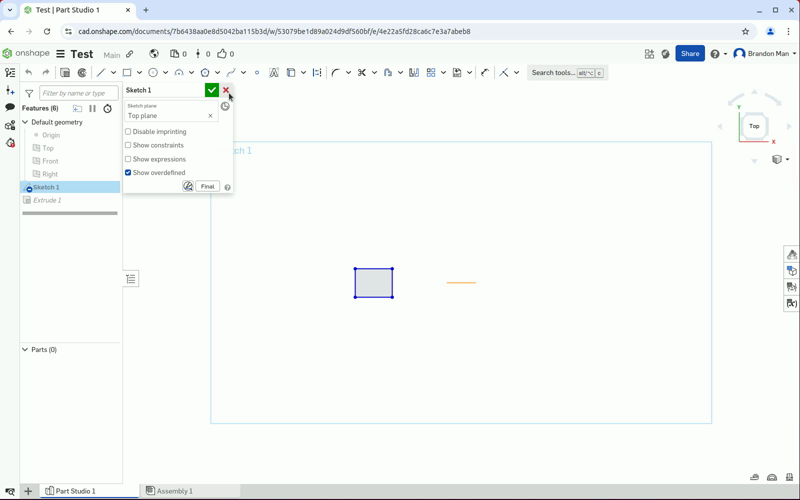
key(shift+s)
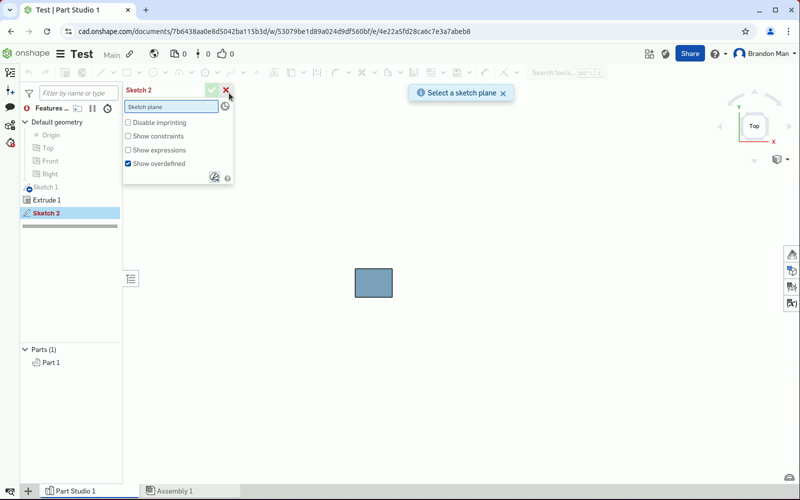
mouse_move(73, 150)
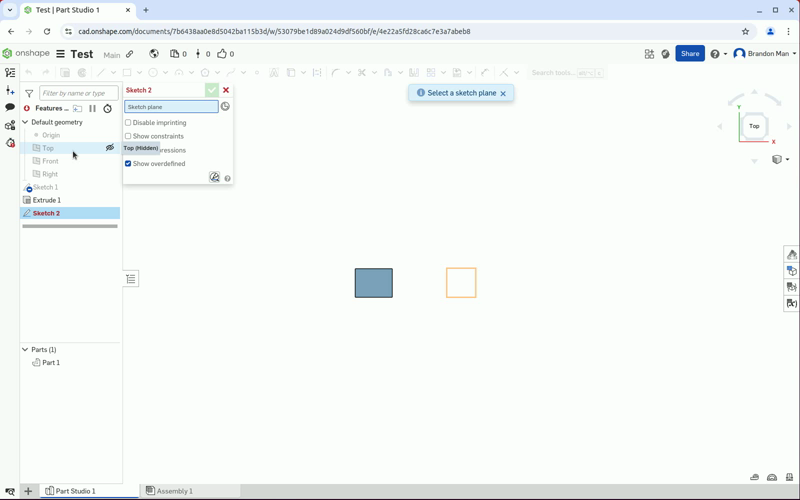
click(73, 150)
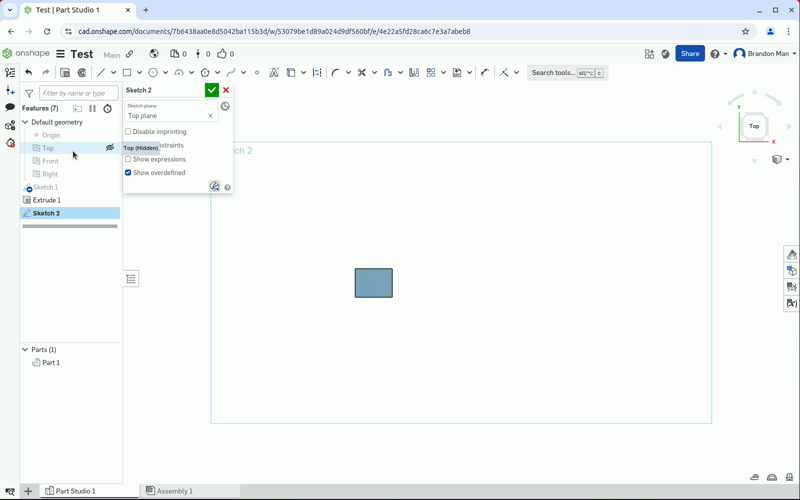
mouse_move(73, 352)
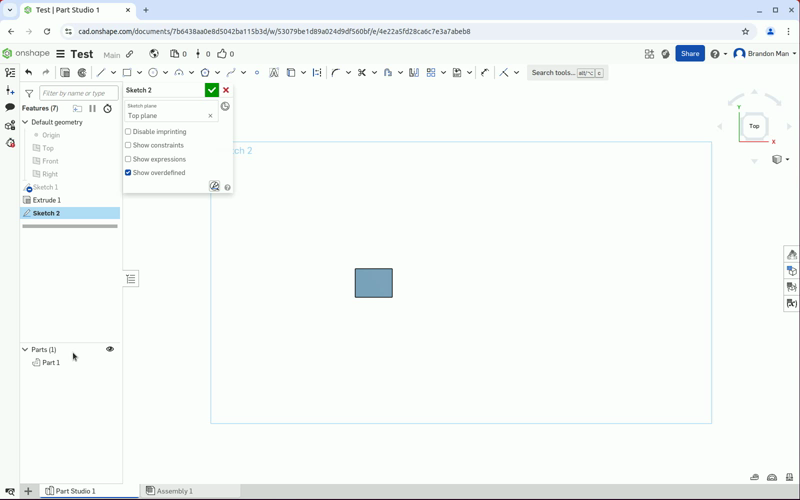
key(y)
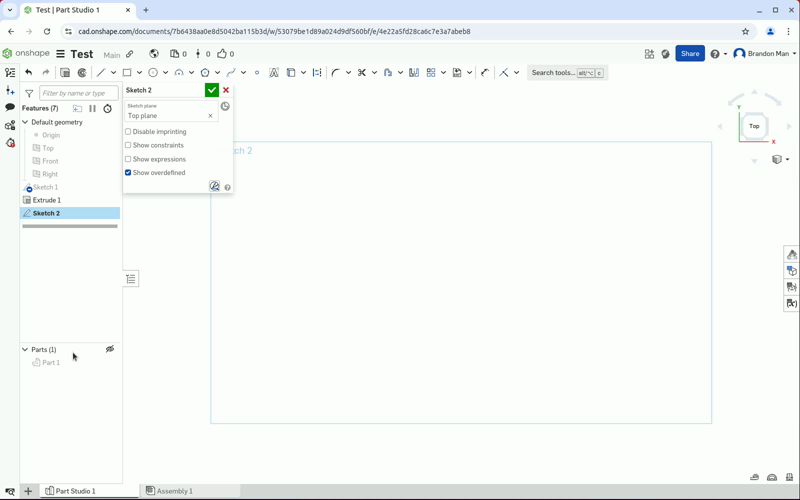
key(l)
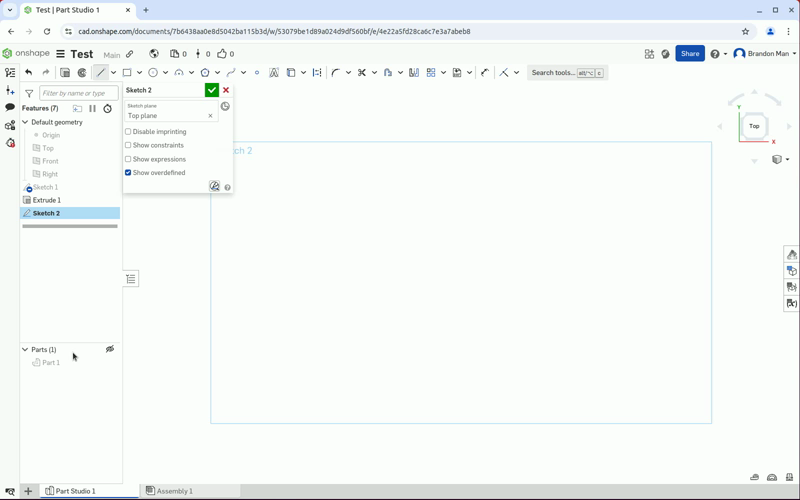
key_down(shift)
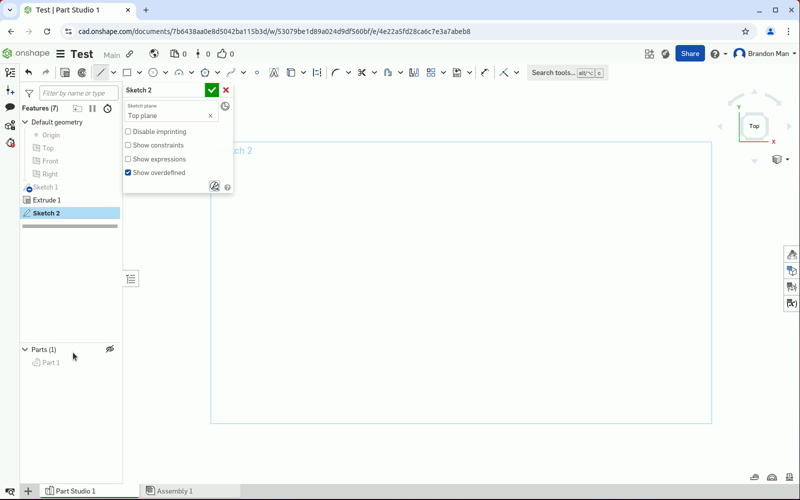
mouse_move(395, 297)
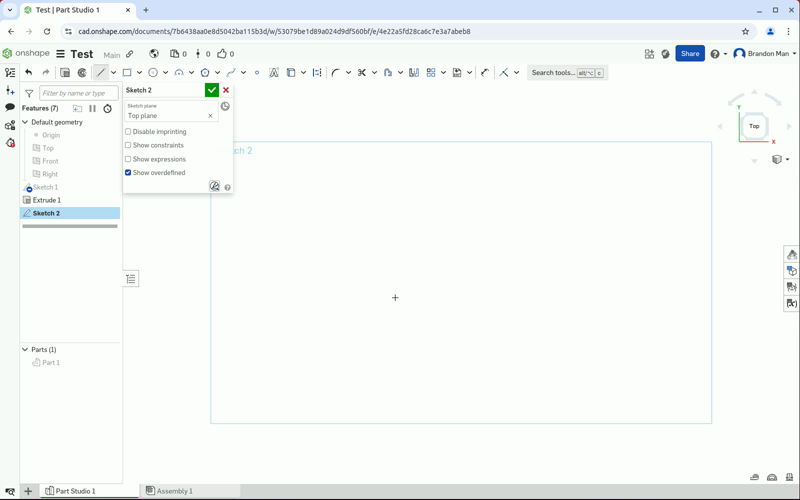
click(395, 297)
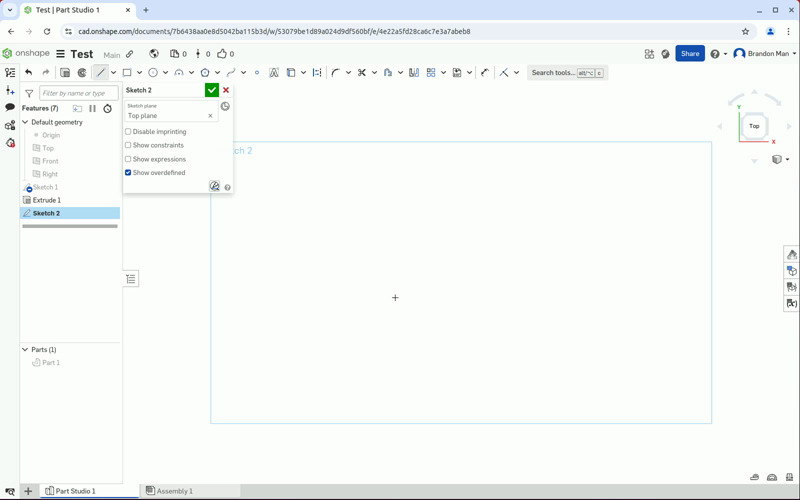
key_up(shift)
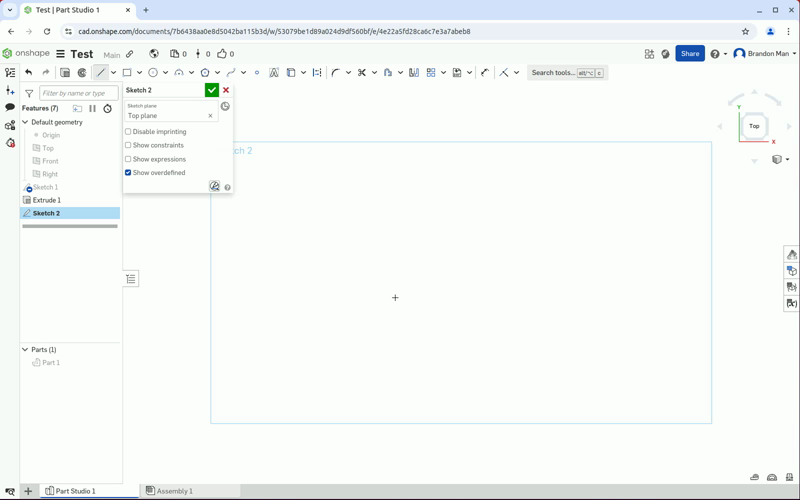
key_down(shift)
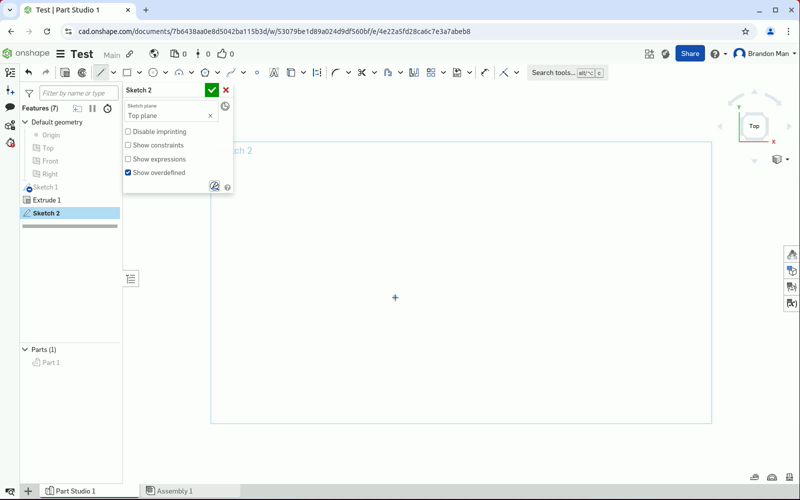
mouse_move(425, 297)
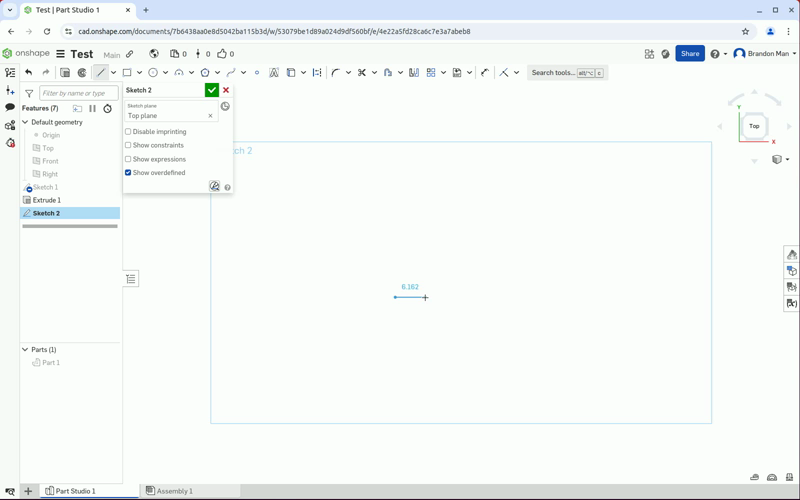
mouse_move(433, 297)
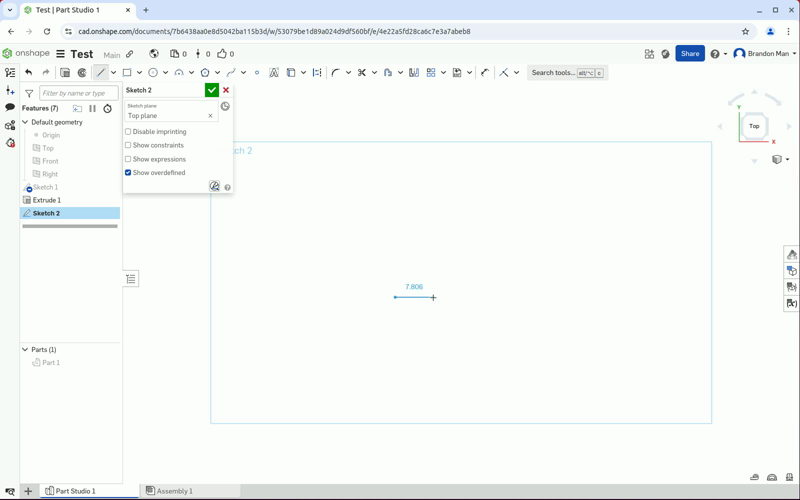
click(433, 297)
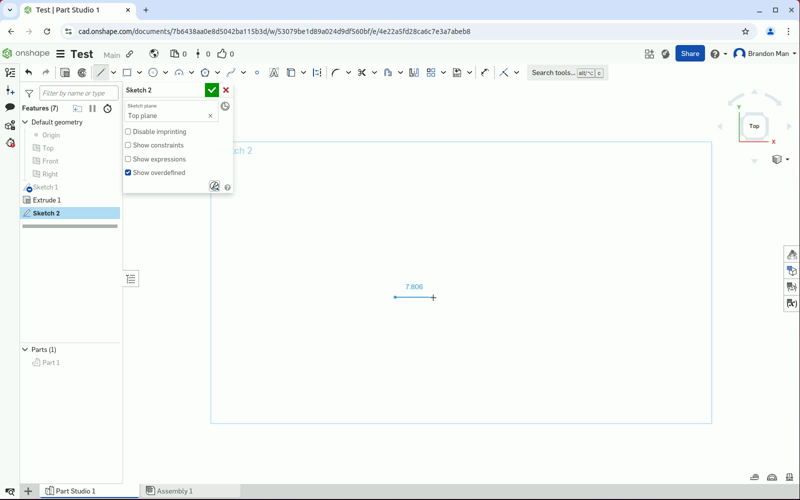
key_up(shift)
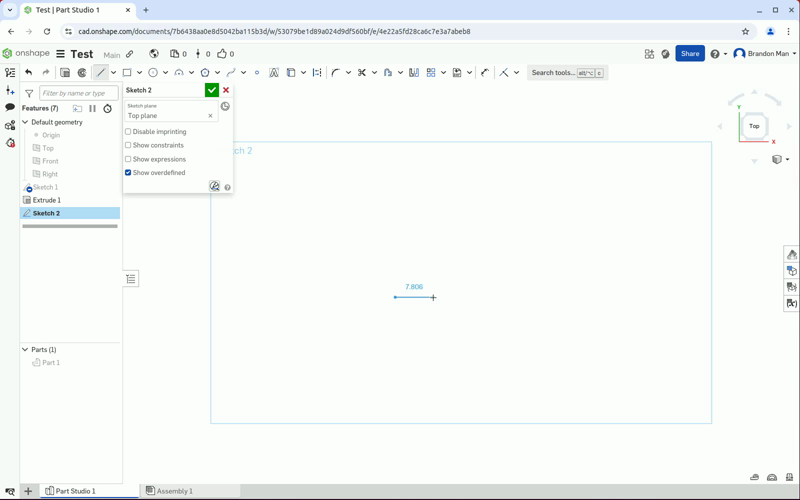
key_down(shift)
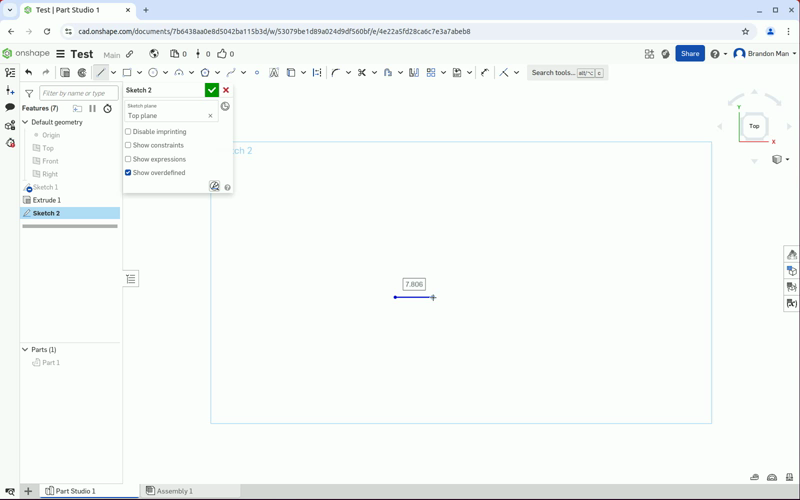
mouse_move(463, 297)
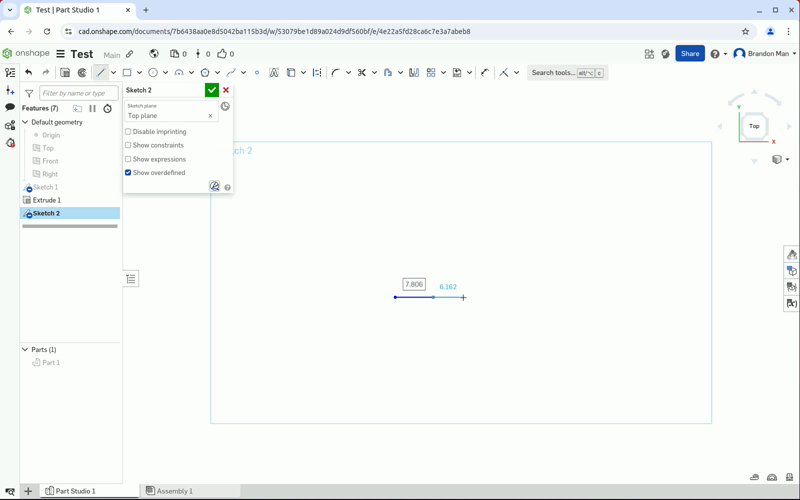
mouse_move(433, 269)
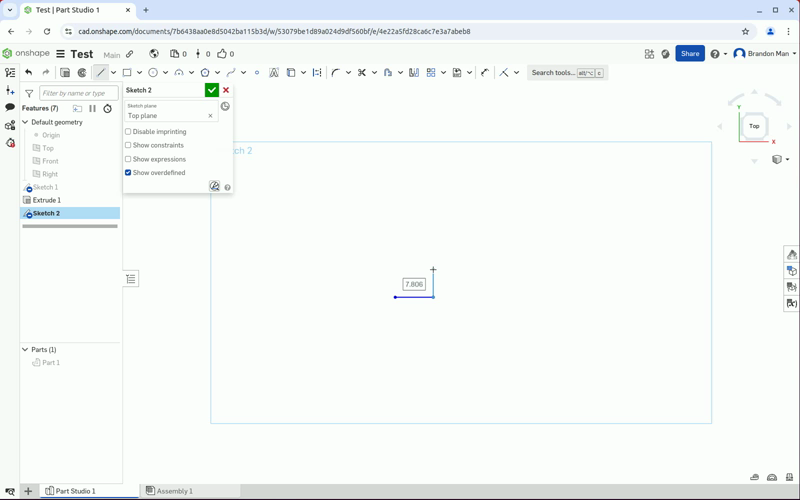
click(433, 269)
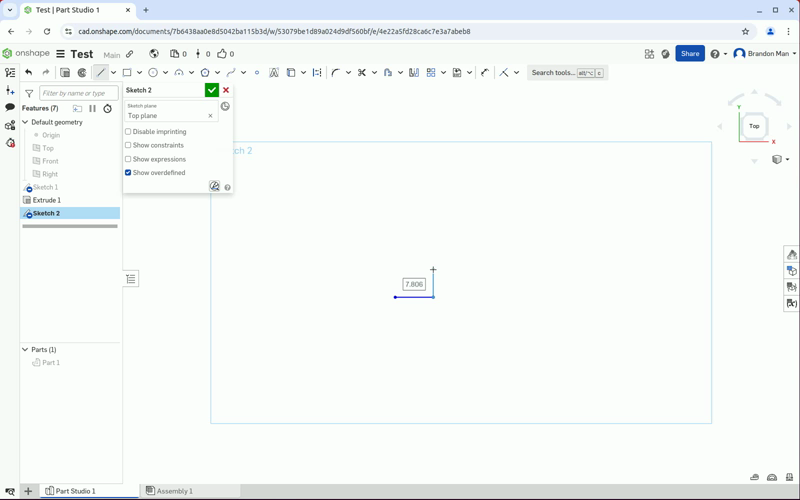
key_up(shift)
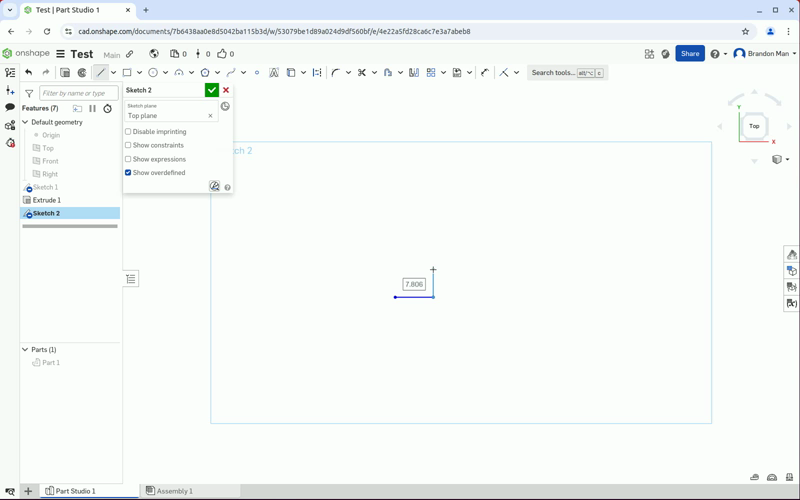
key_down(shift)
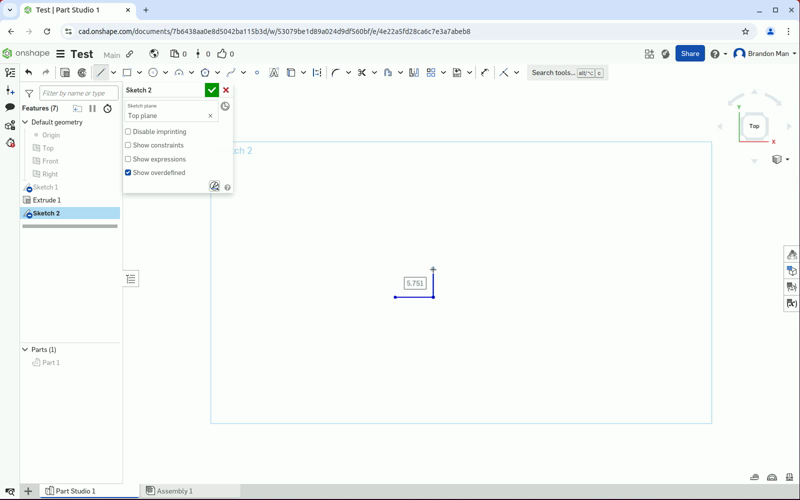
mouse_move(463, 269)
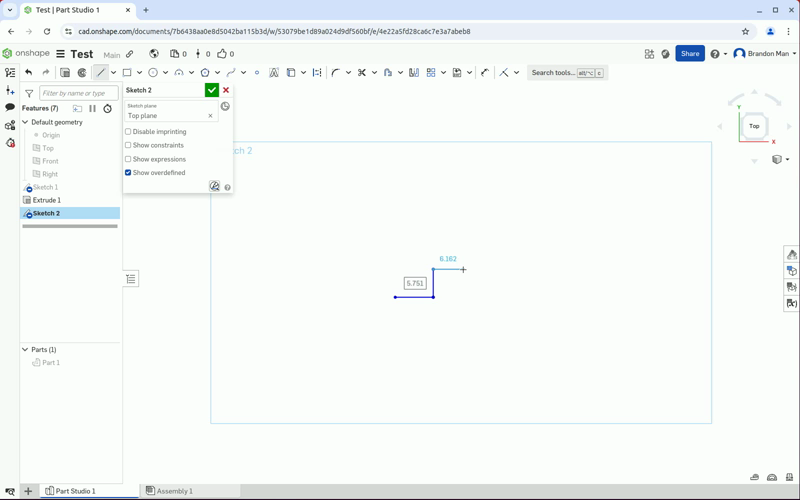
mouse_move(395, 269)
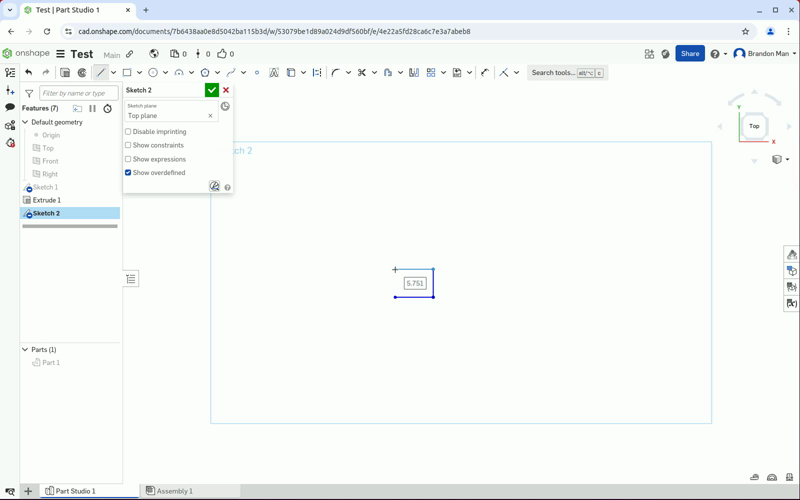
click(395, 269)
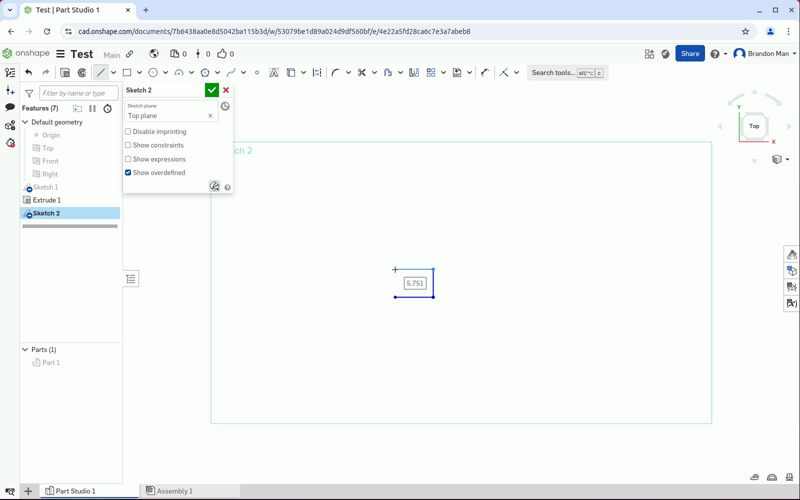
key_up(shift)
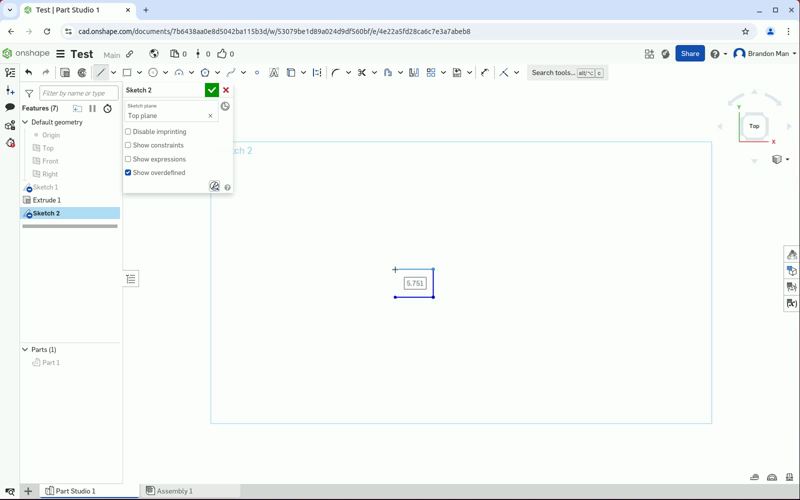
mouse_move(425, 269)
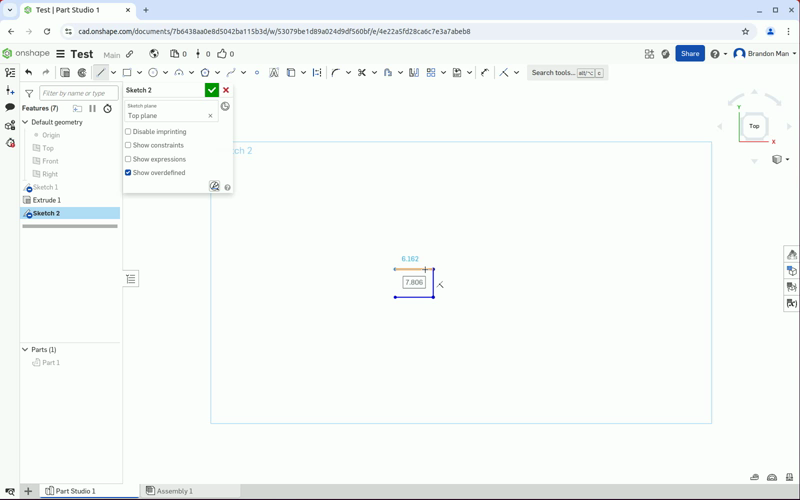
key_down(shift)
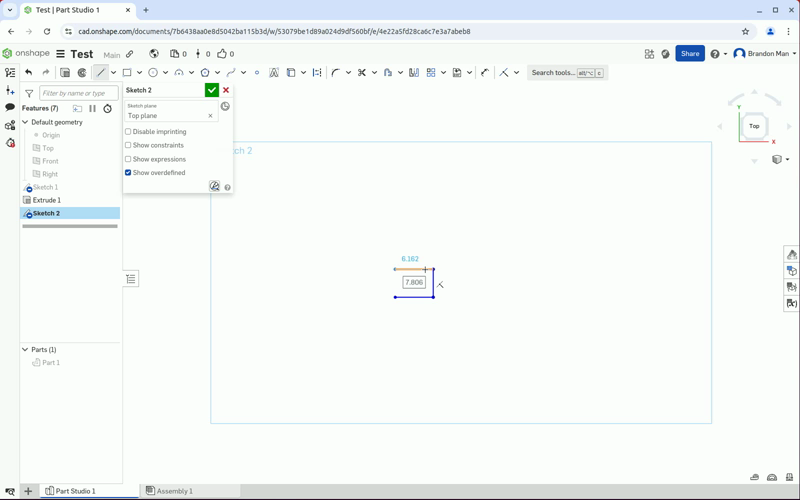
mouse_move(395, 297)
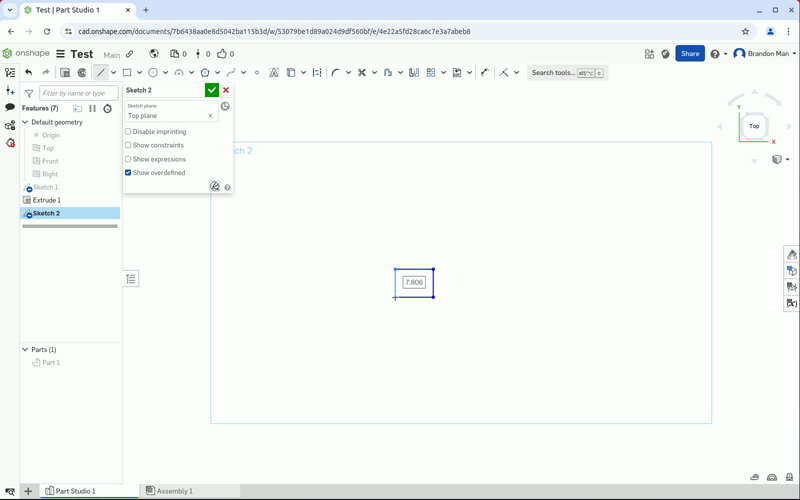
key_up(shift)
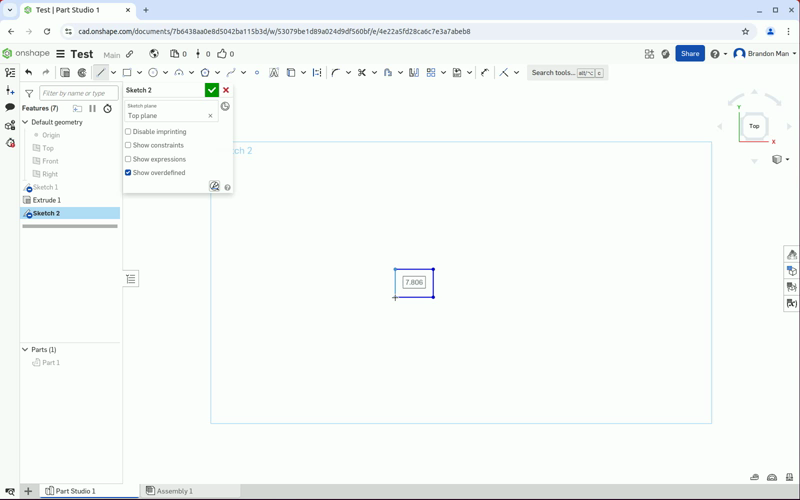
click(395, 297)
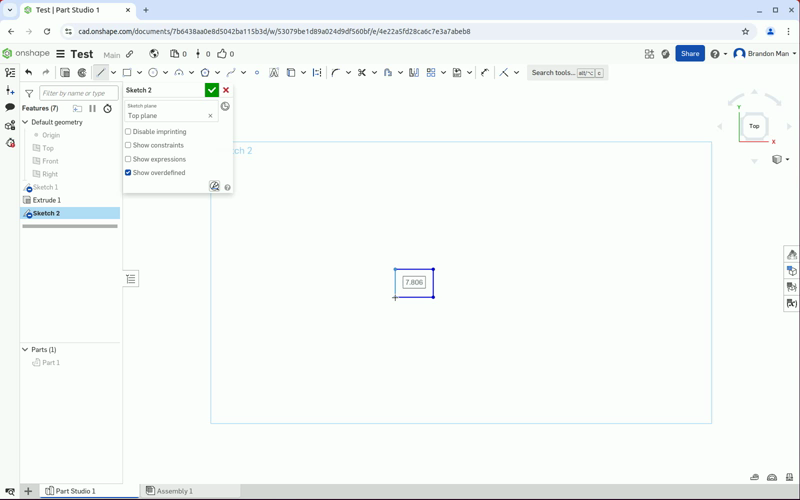
key(esc)
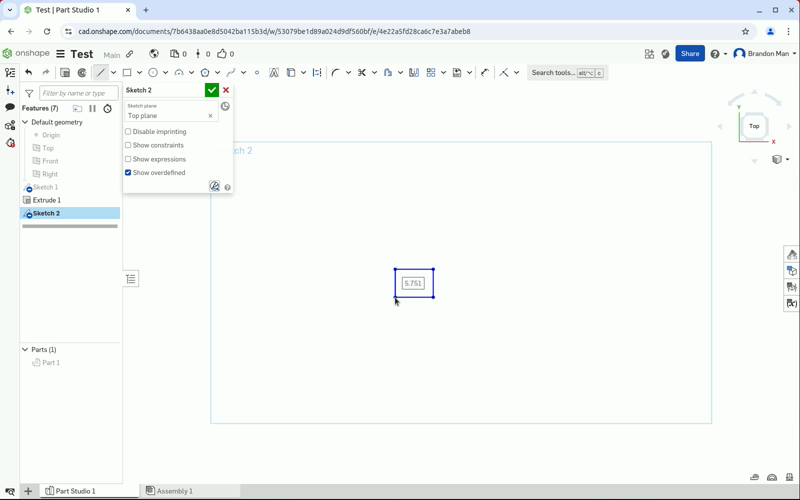
mouse_move(397, 272)
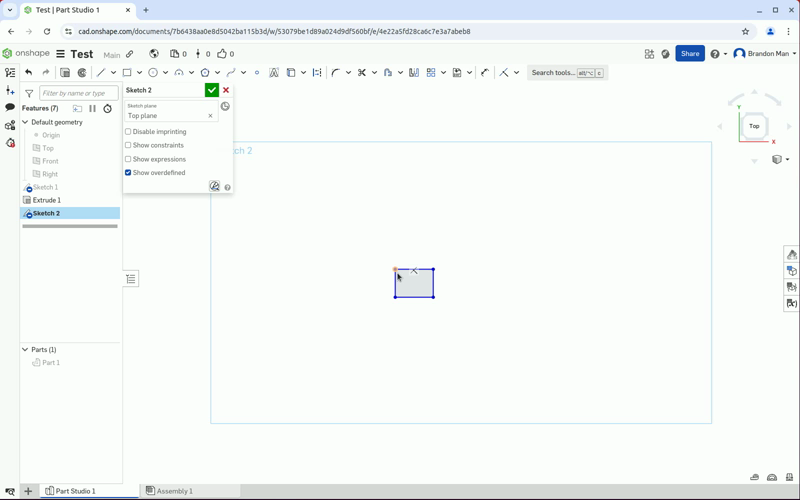
scroll(6)
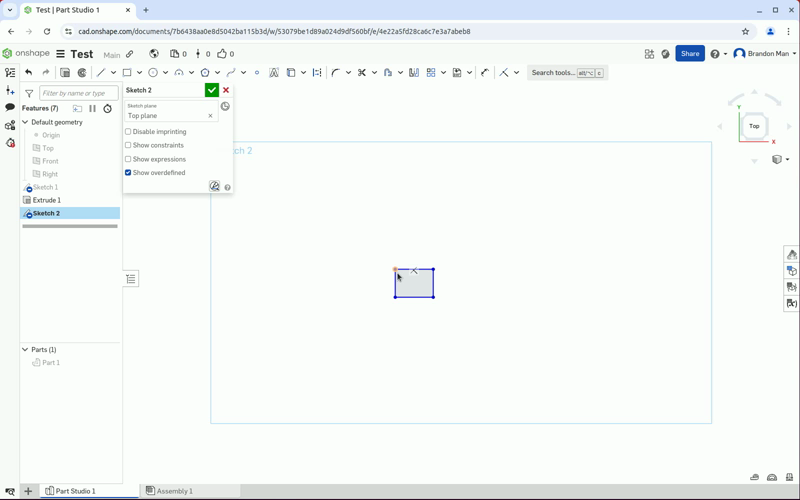
scroll(6)
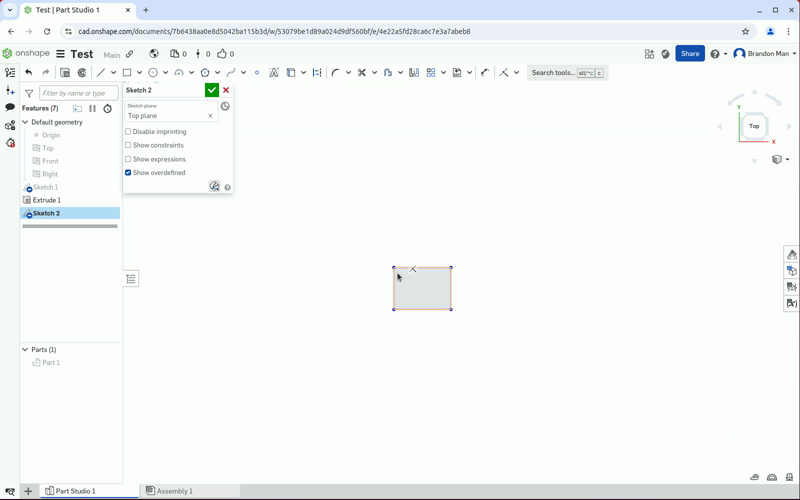
scroll(6)
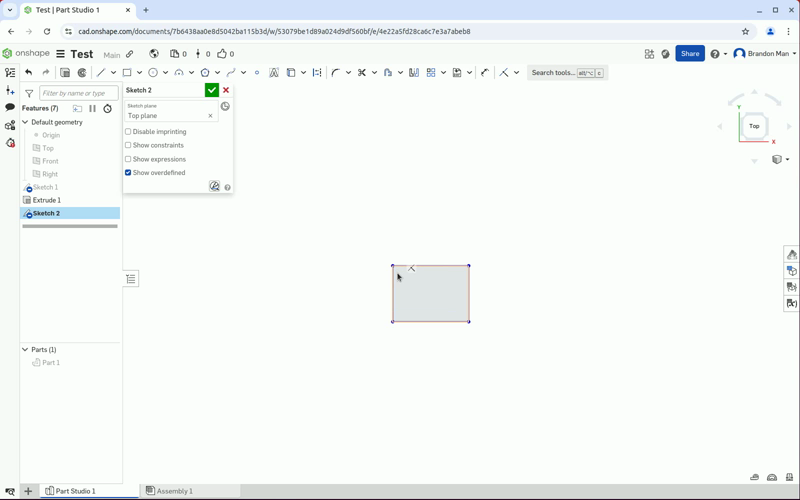
scroll(6)
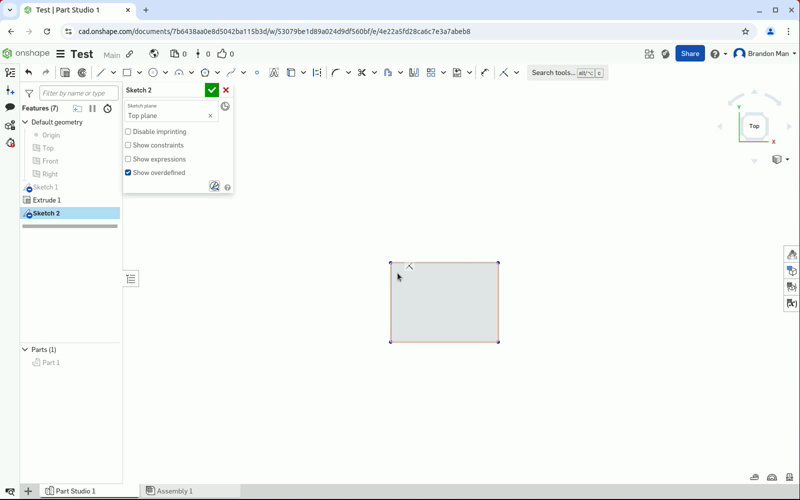
scroll(6)
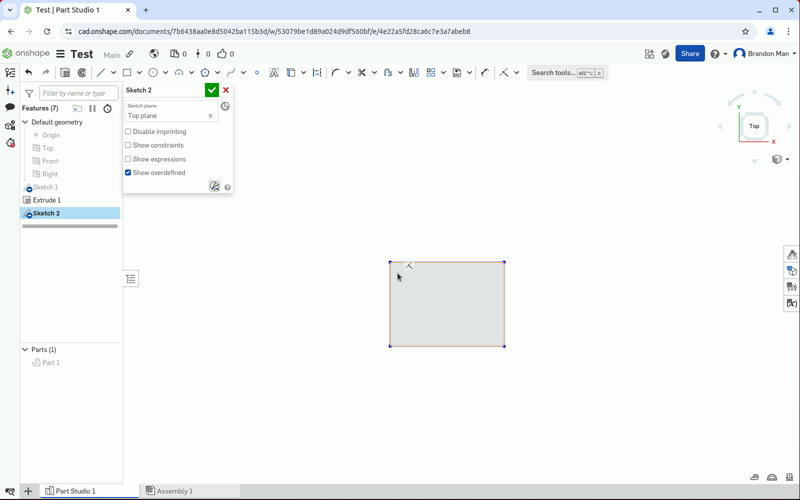
scroll(6)
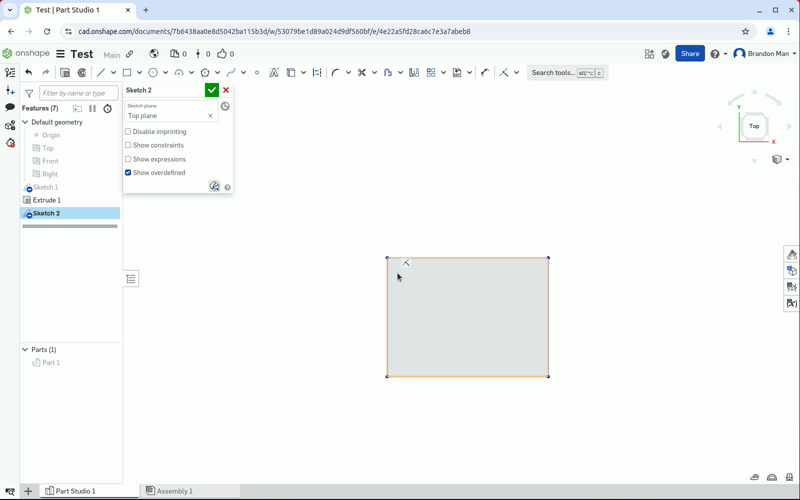
scroll(6)
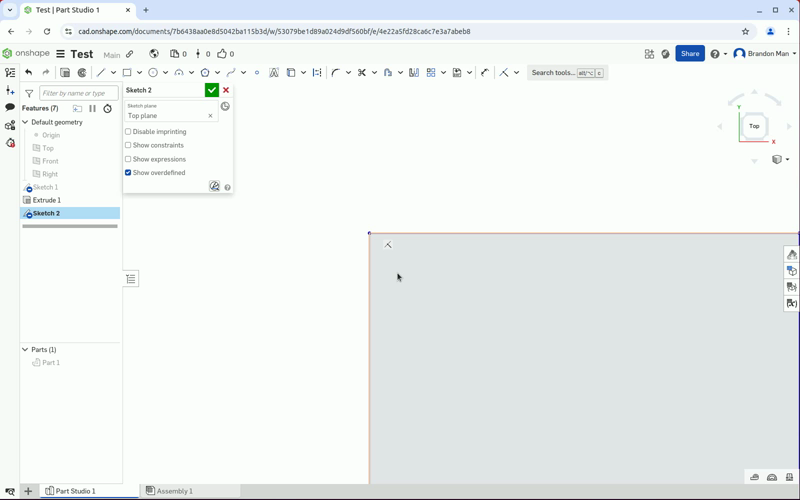
click(397, 272)
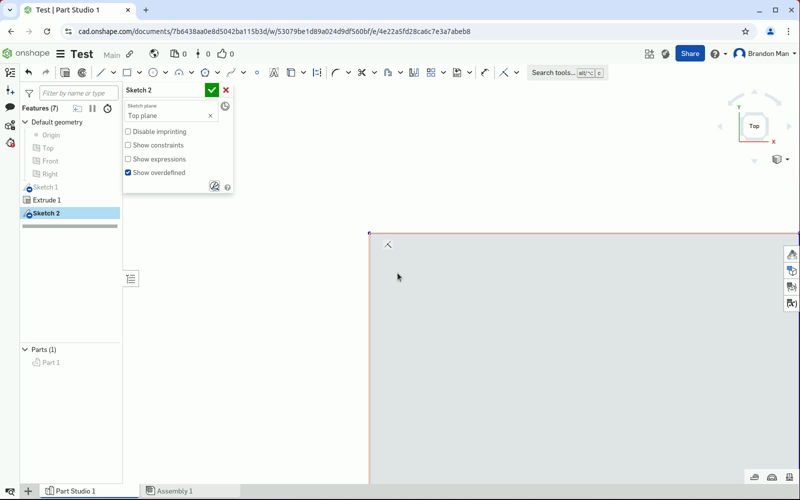
scroll(-6)
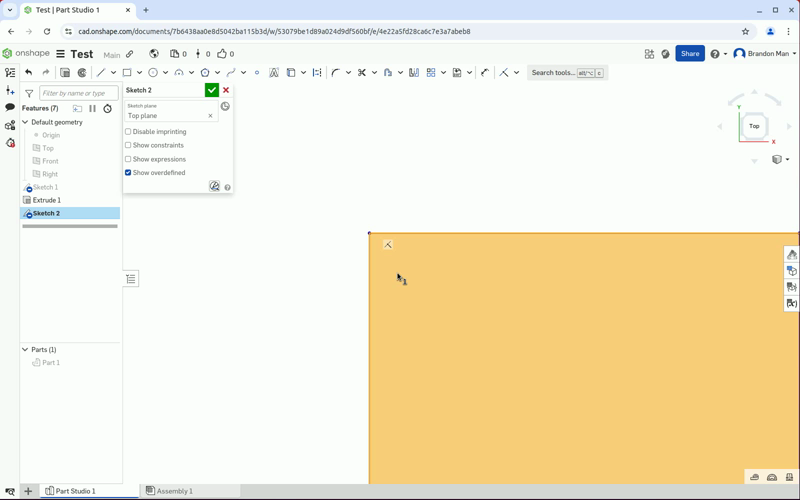
scroll(-6)
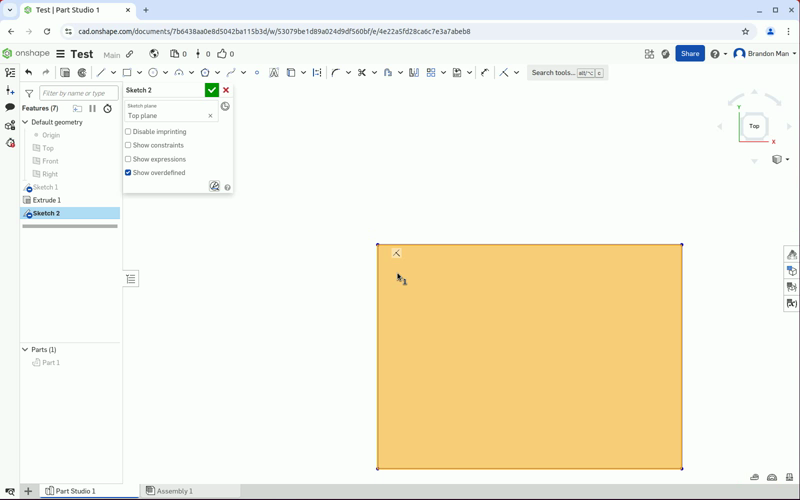
scroll(-6)
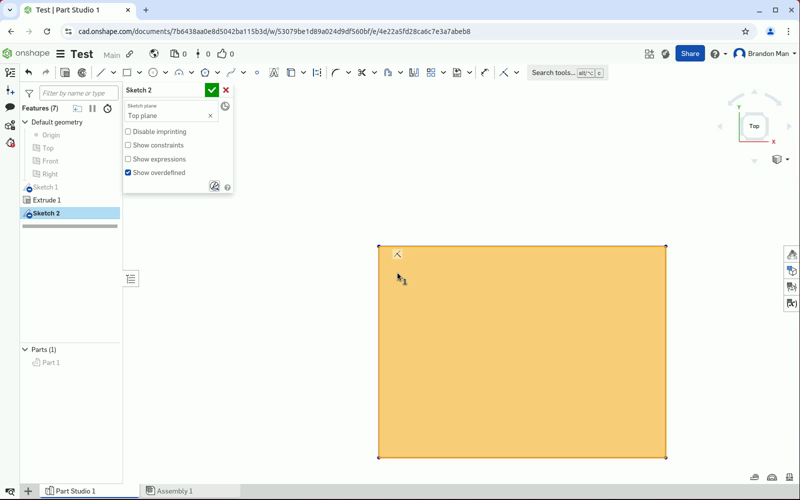
scroll(-6)
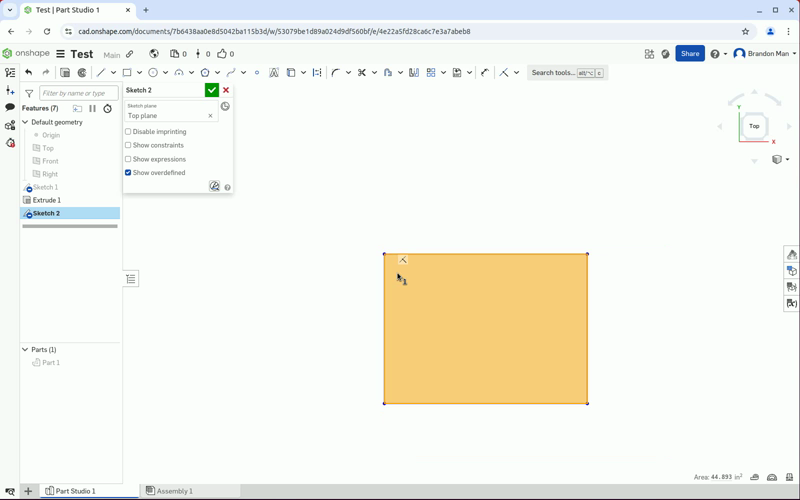
scroll(-6)
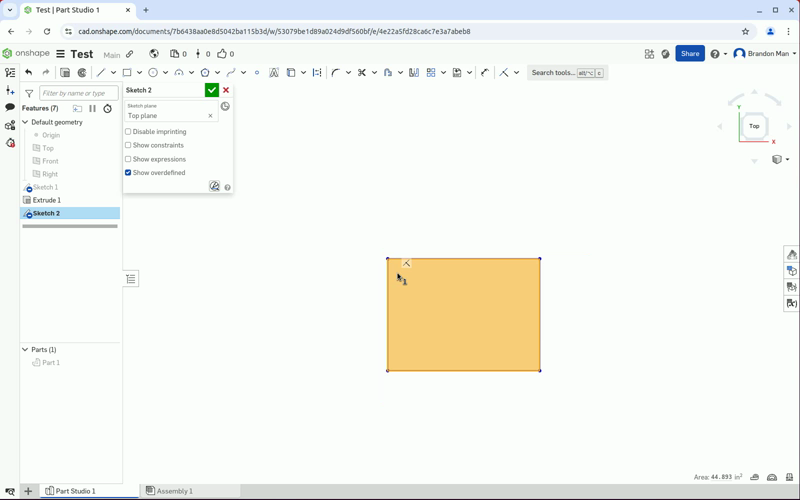
scroll(-6)
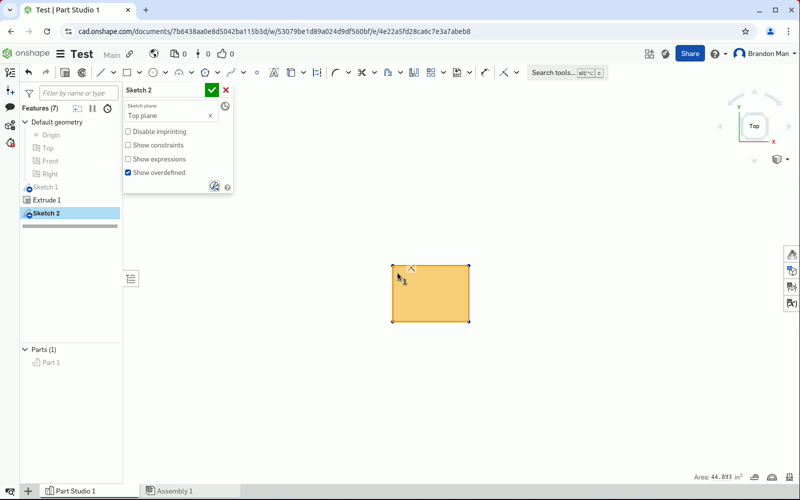
scroll(-6)
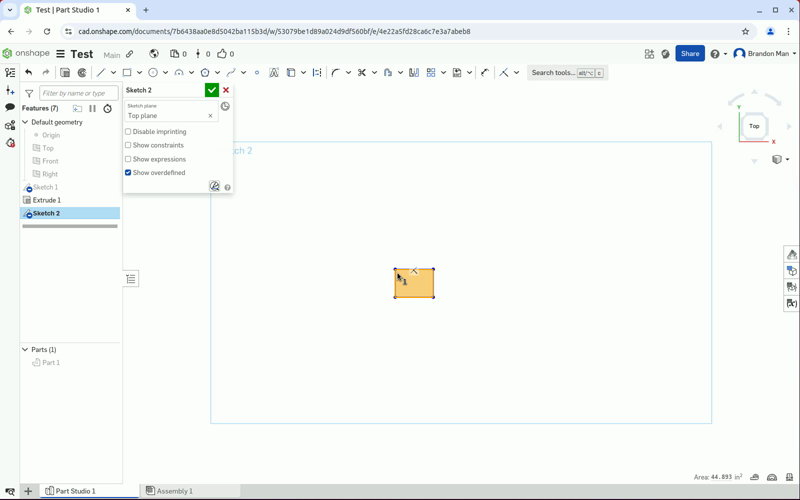
mouse_move(73, 352)
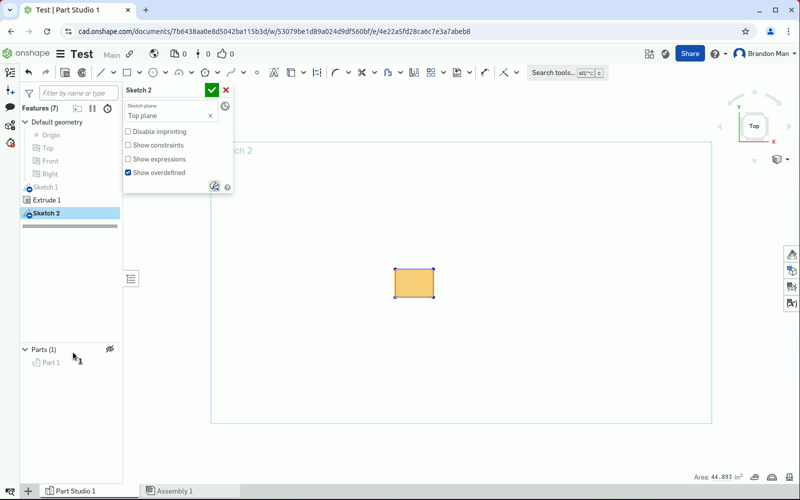
key(shift+y)
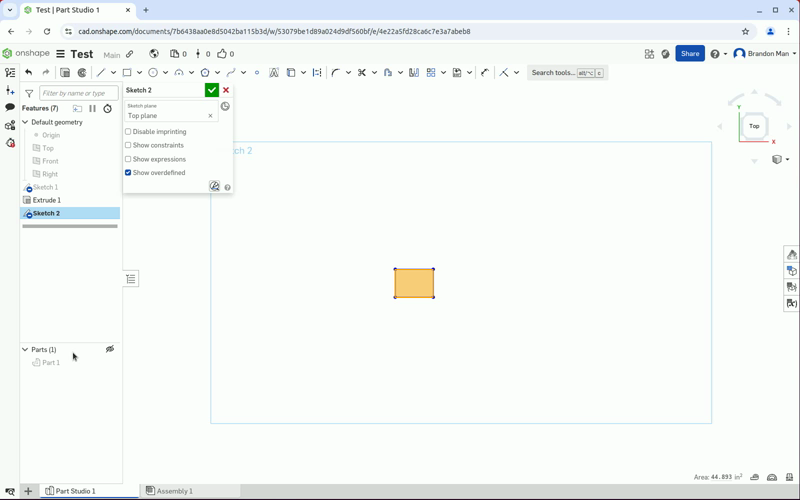
key(shift+e)
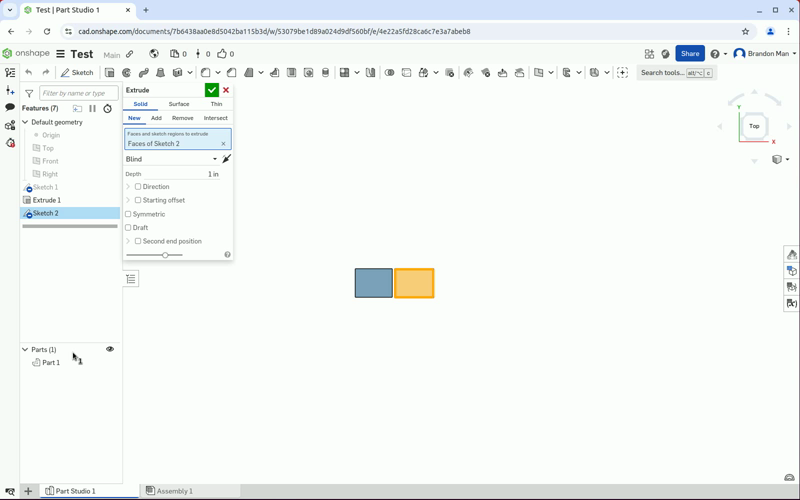
mouse_move(143, 106)
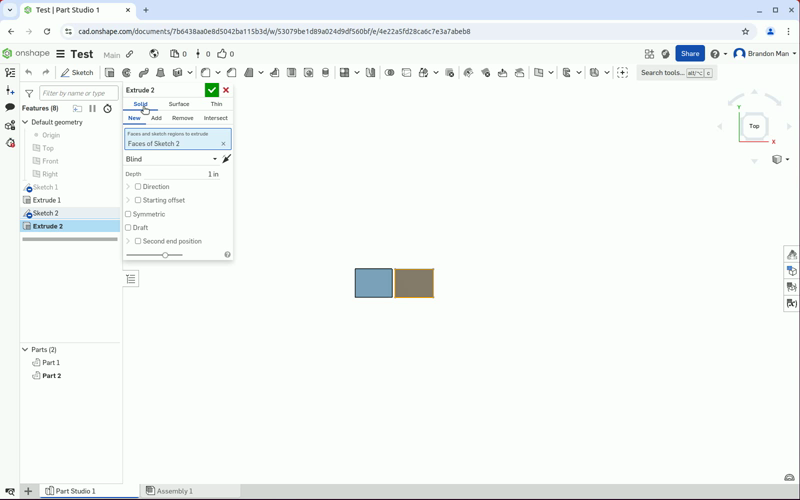
click(143, 106)
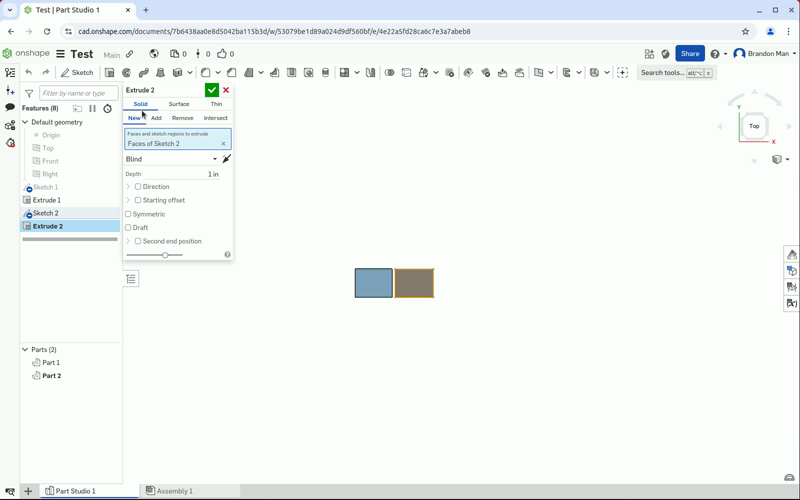
mouse_move(137, 120)
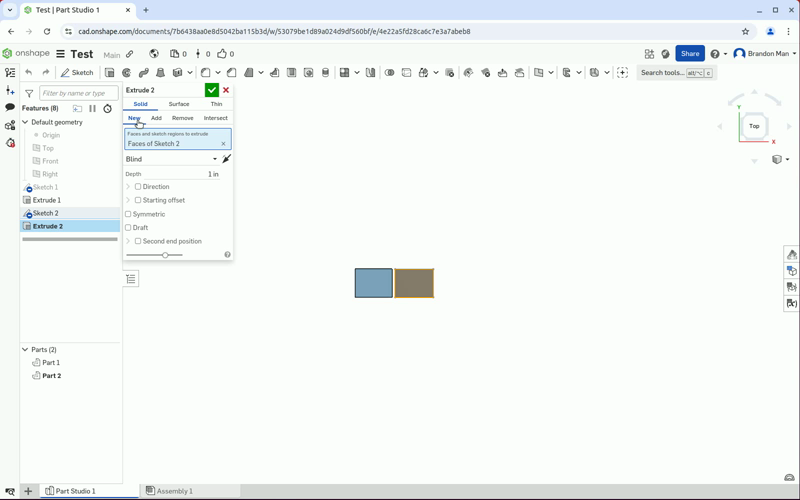
click(137, 120)
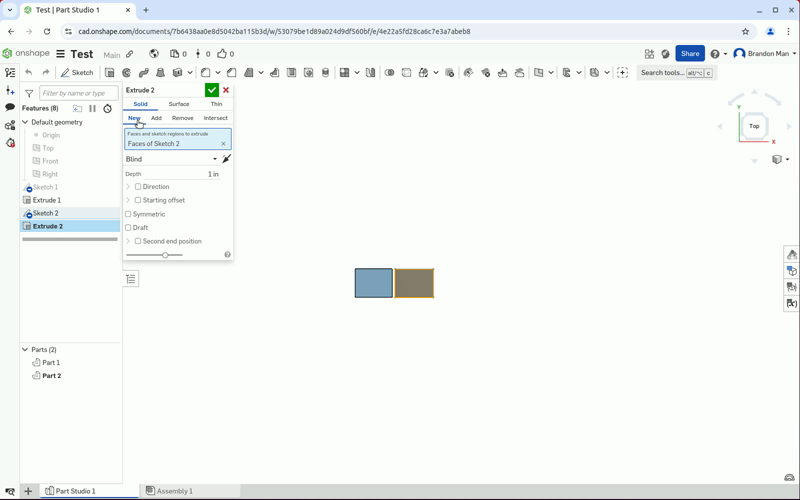
key(tab, 4)
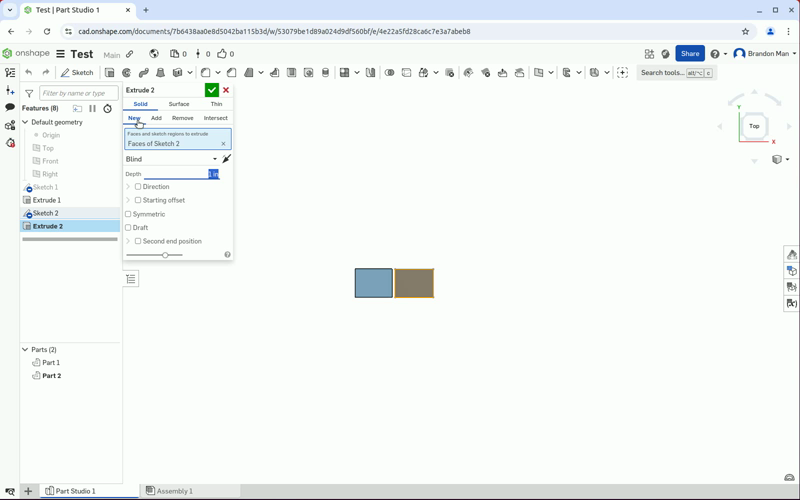
text(12.998)
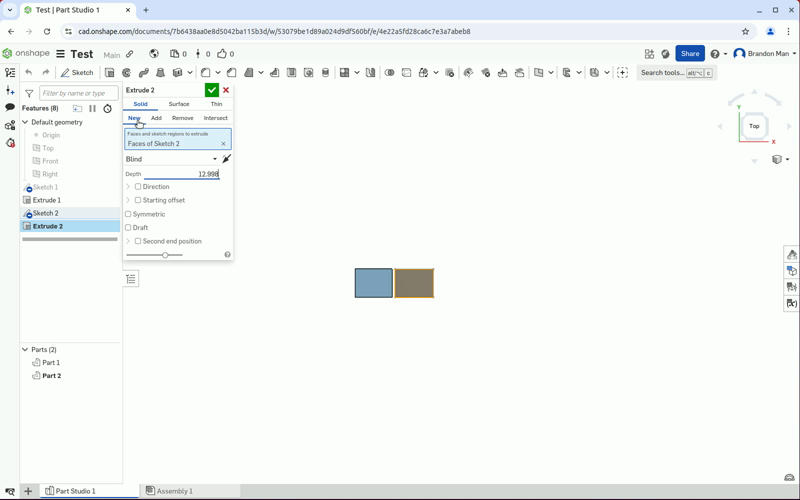
key(enter)
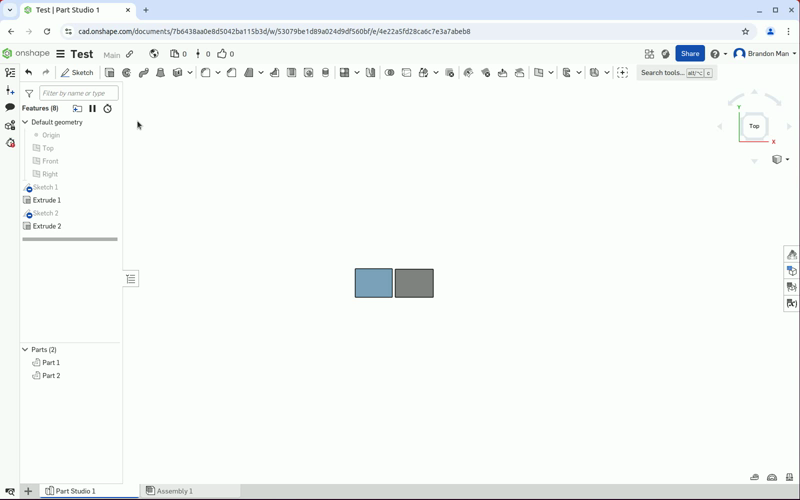
key(shift+h)
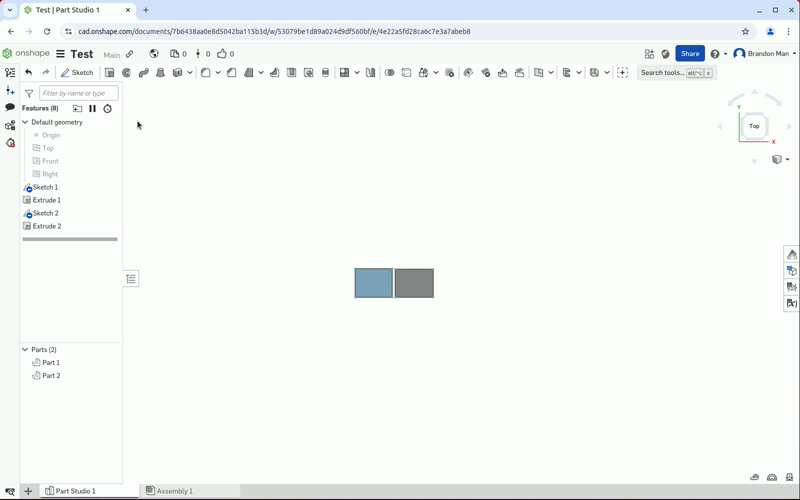
key(shift+h)
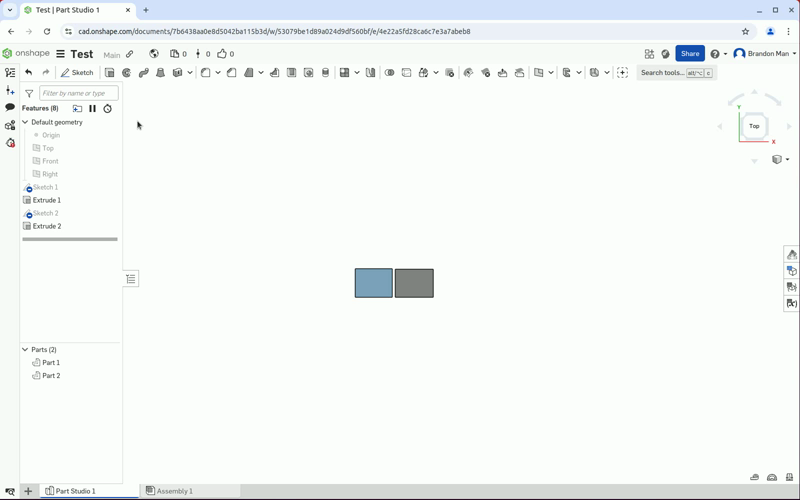
mouse_move(73, 189)
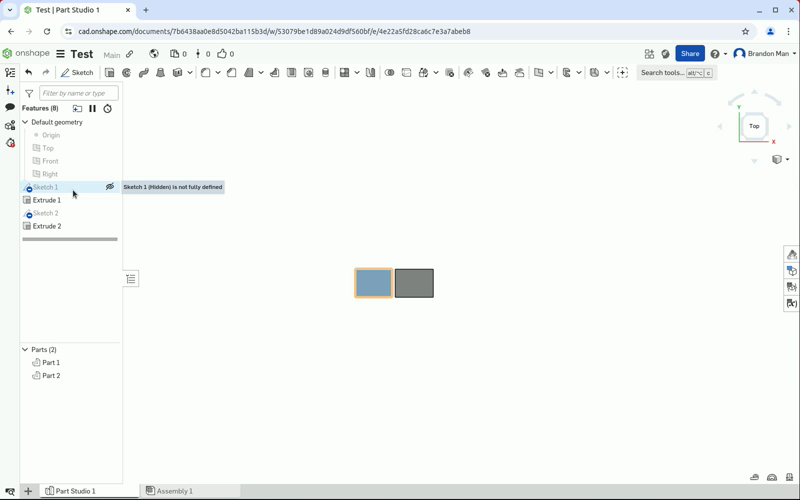
click(73, 189)
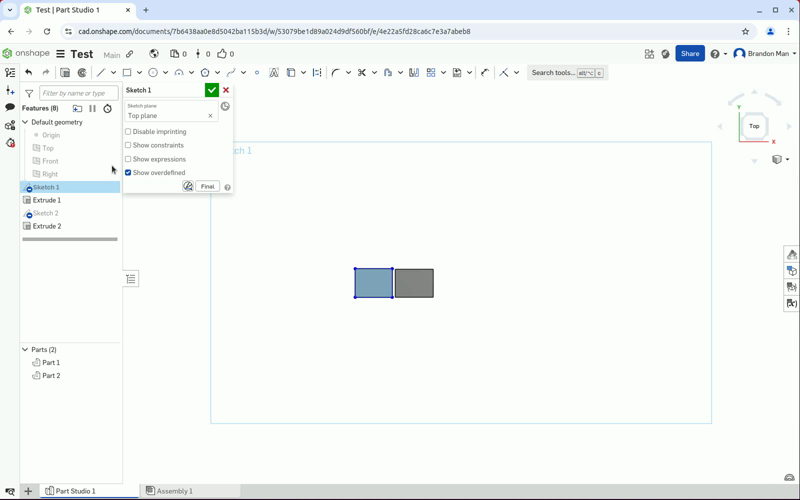
mouse_move(229, 92)
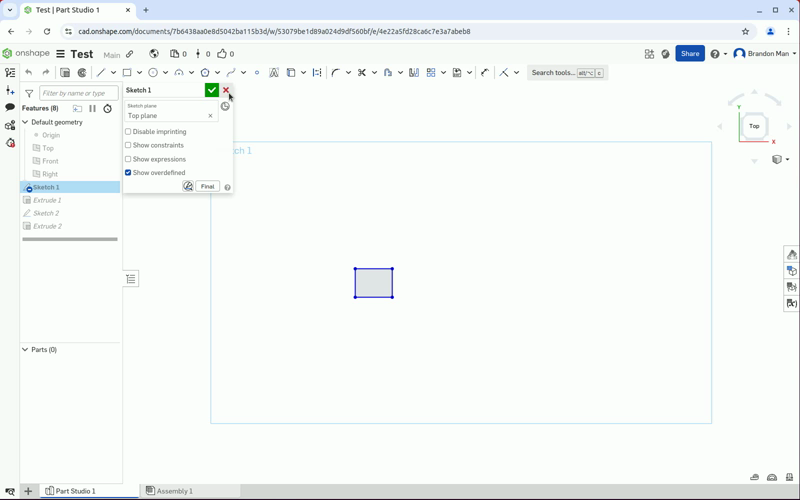
click(229, 92)
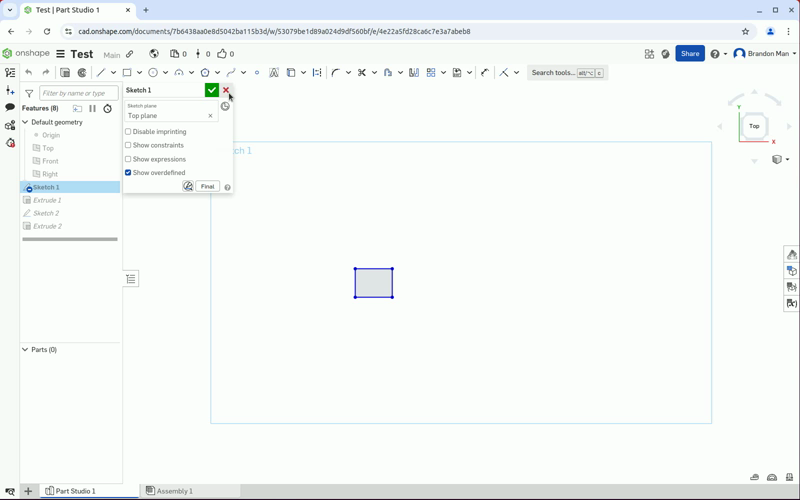
key(shift+s)
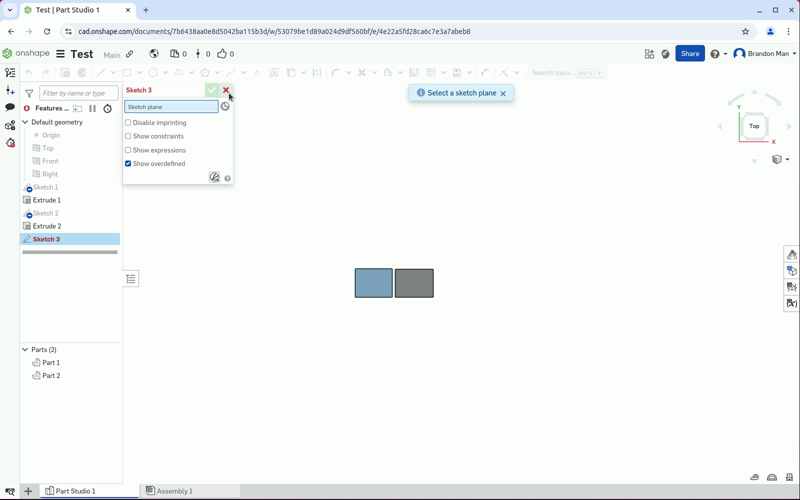
mouse_move(73, 150)
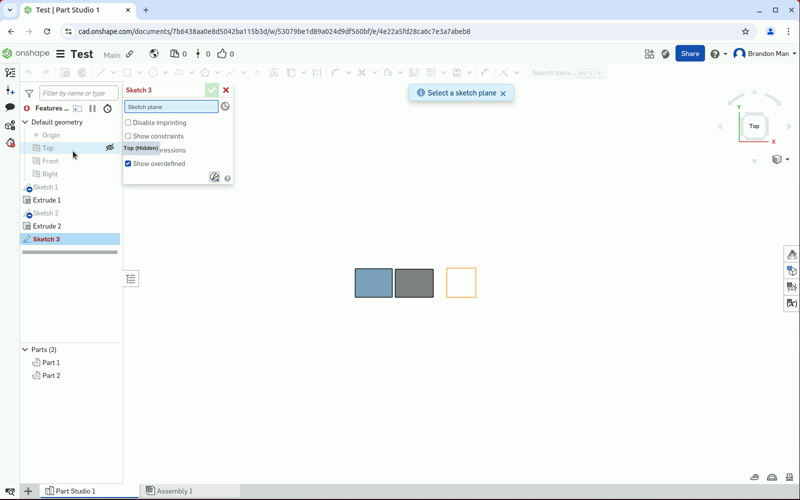
click(73, 150)
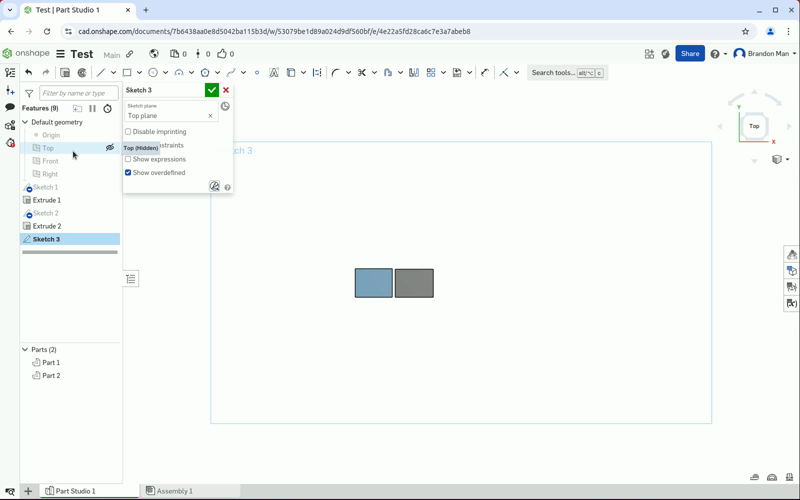
mouse_move(73, 352)
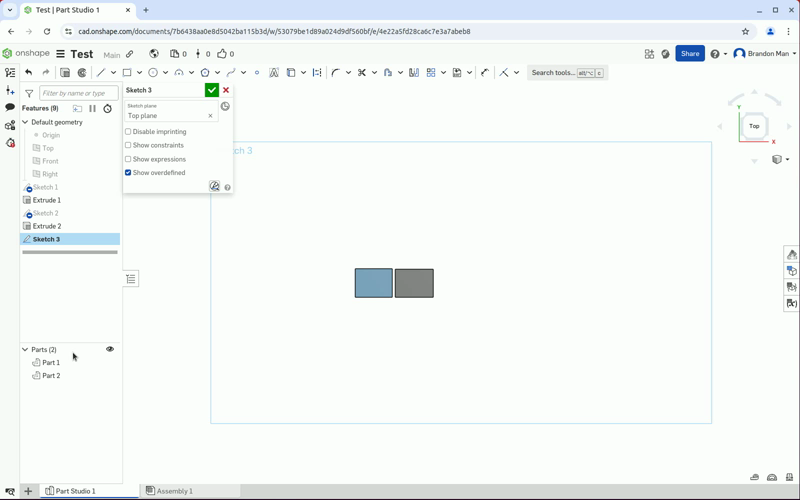
key(y)
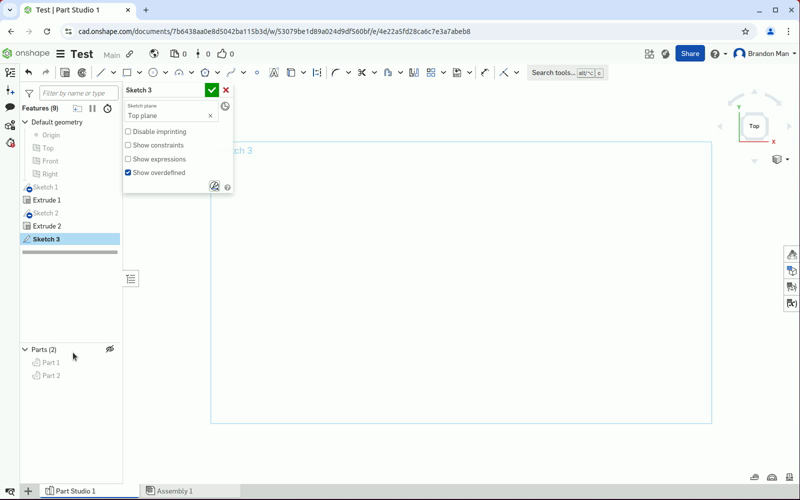
key(l)
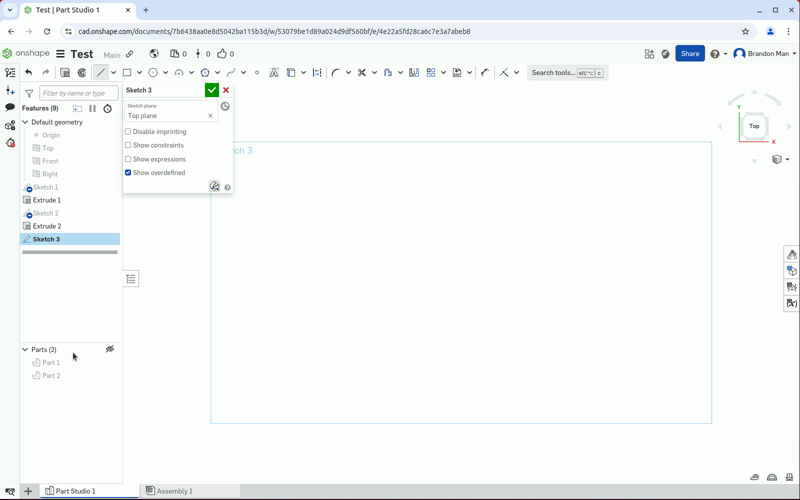
key_down(shift)
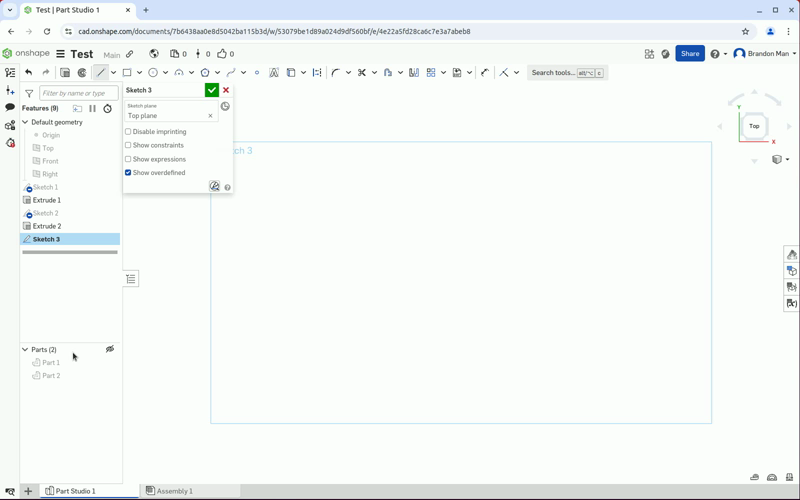
mouse_move(436, 297)
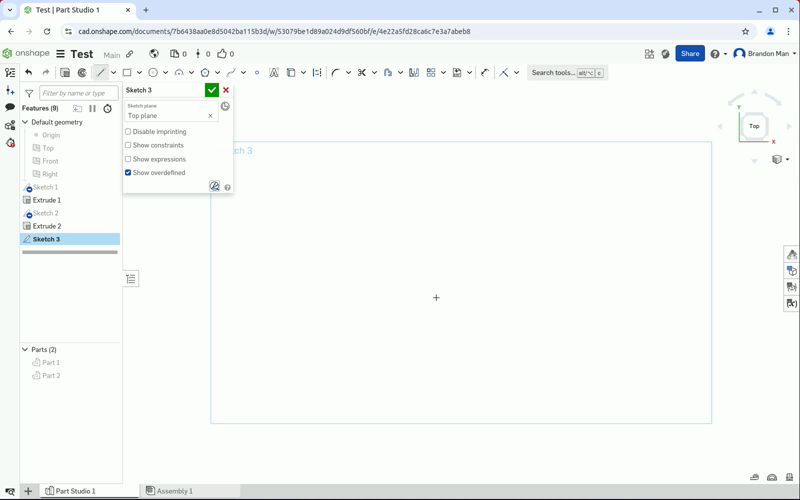
click(436, 297)
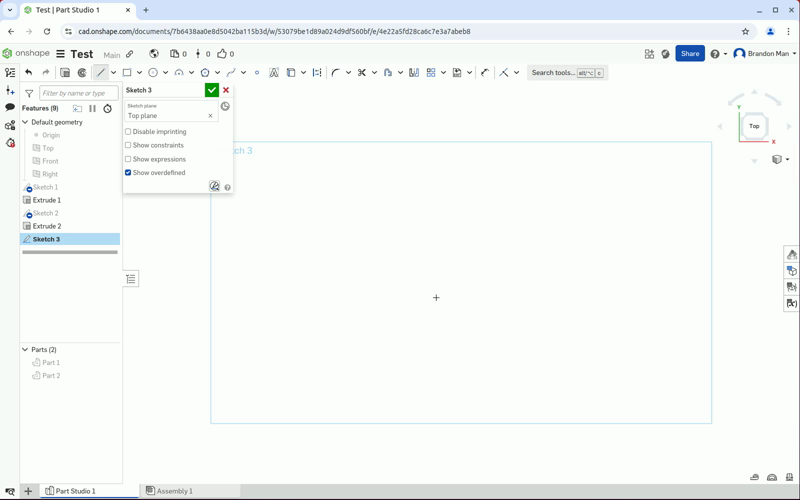
key_up(shift)
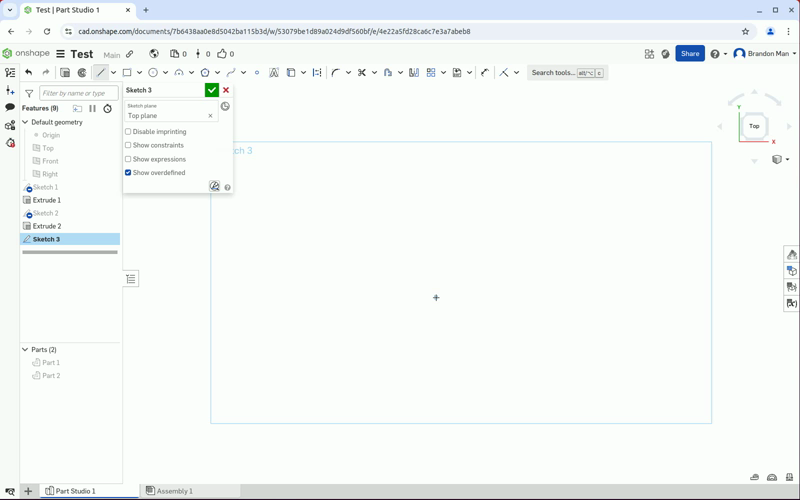
key_down(shift)
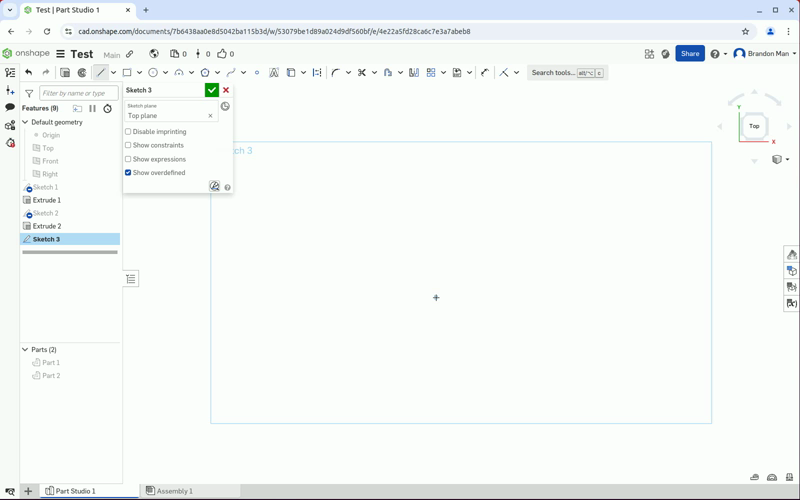
mouse_move(466, 297)
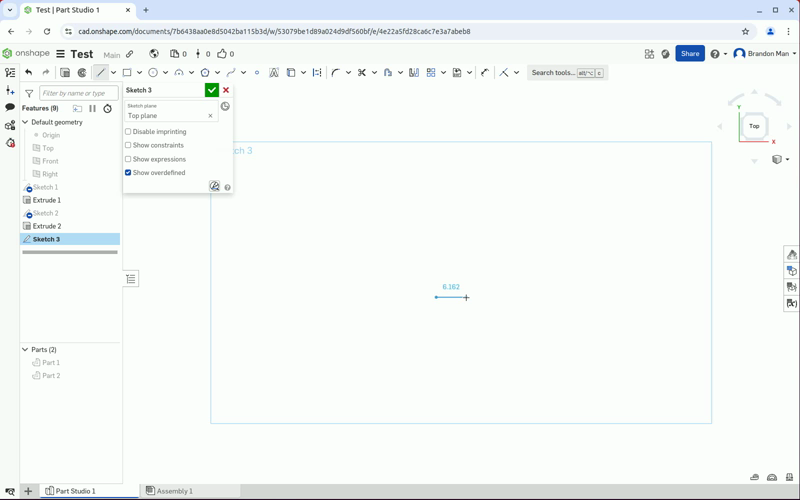
mouse_move(486, 297)
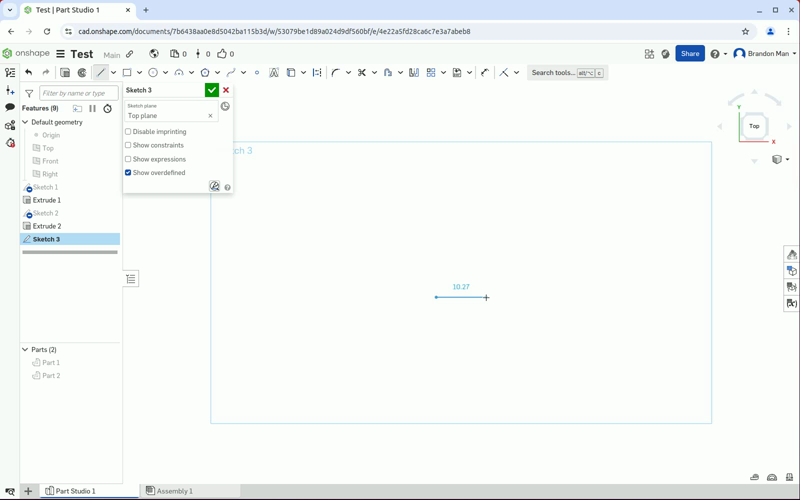
click(486, 297)
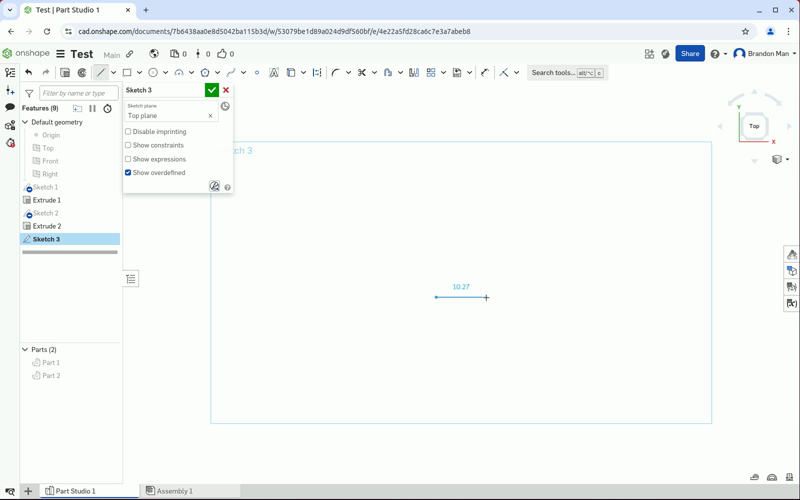
key_up(shift)
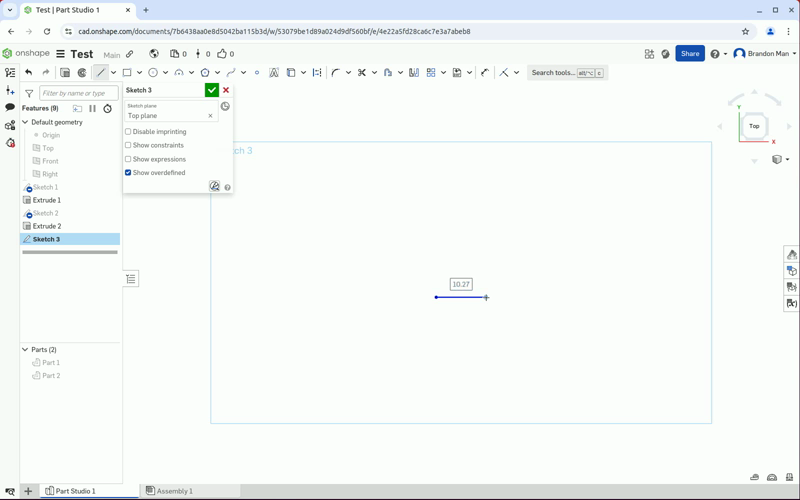
key_down(shift)
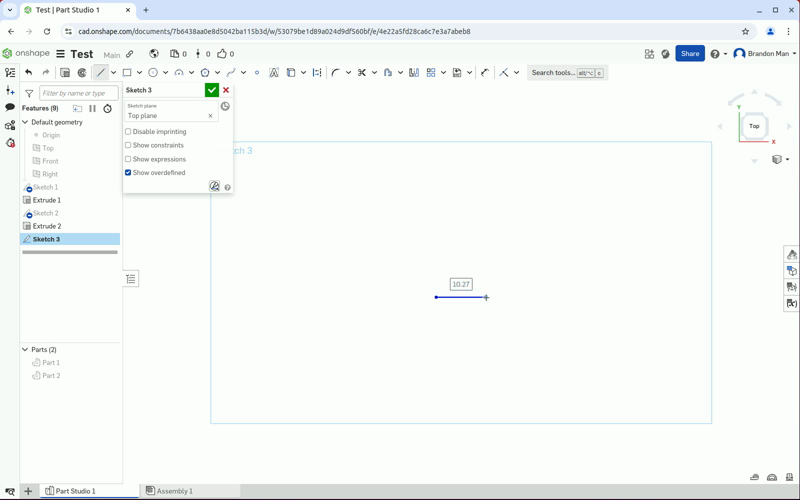
mouse_move(516, 297)
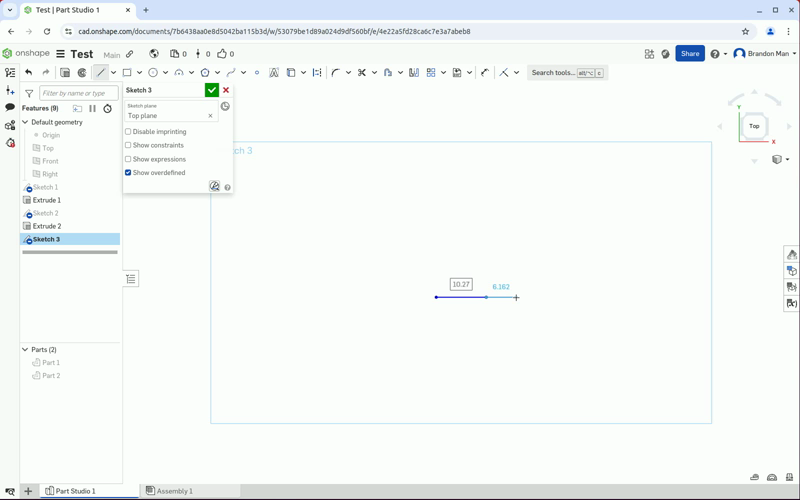
mouse_move(486, 269)
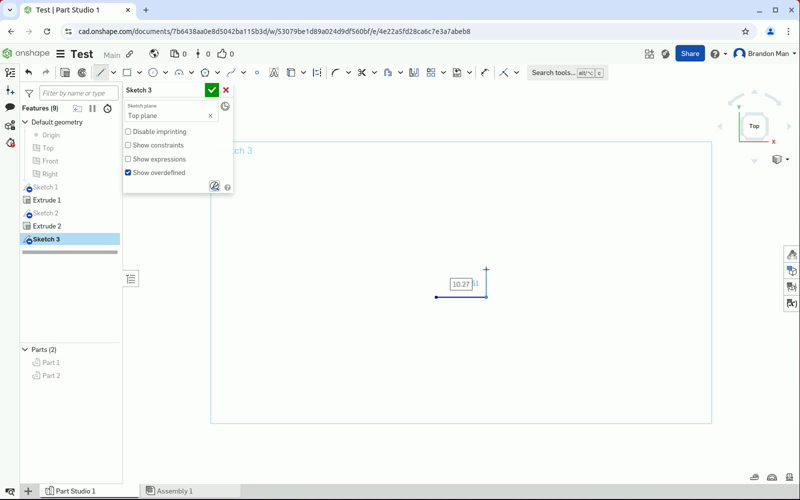
click(486, 269)
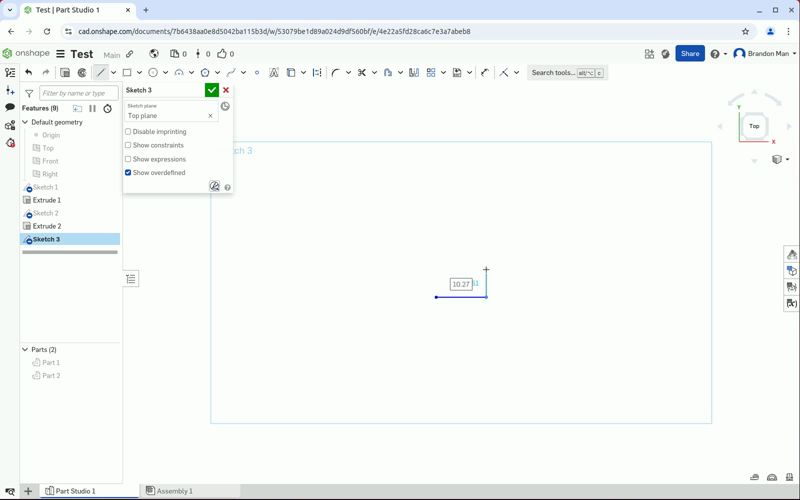
key_up(shift)
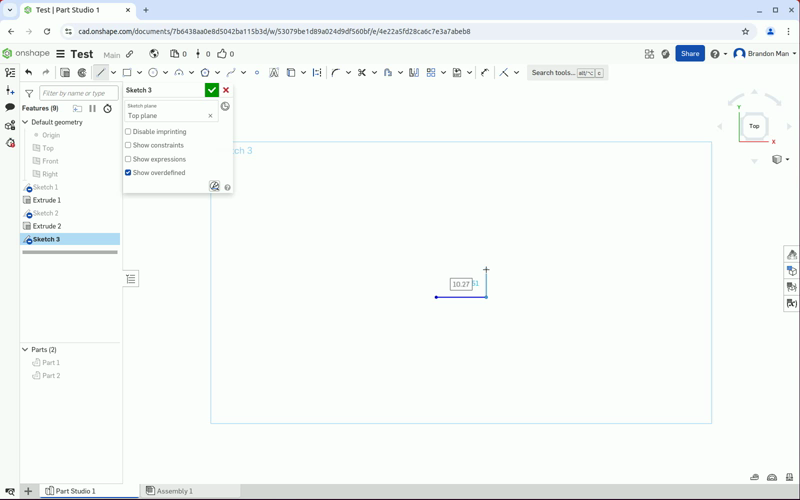
key_down(shift)
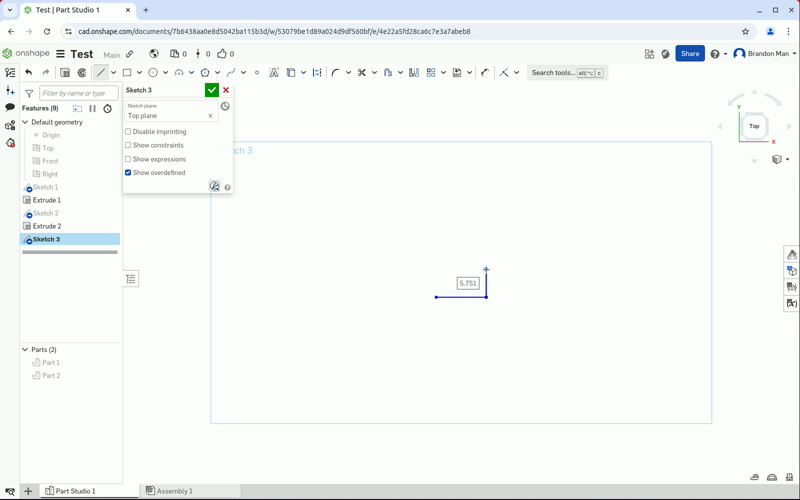
mouse_move(516, 269)
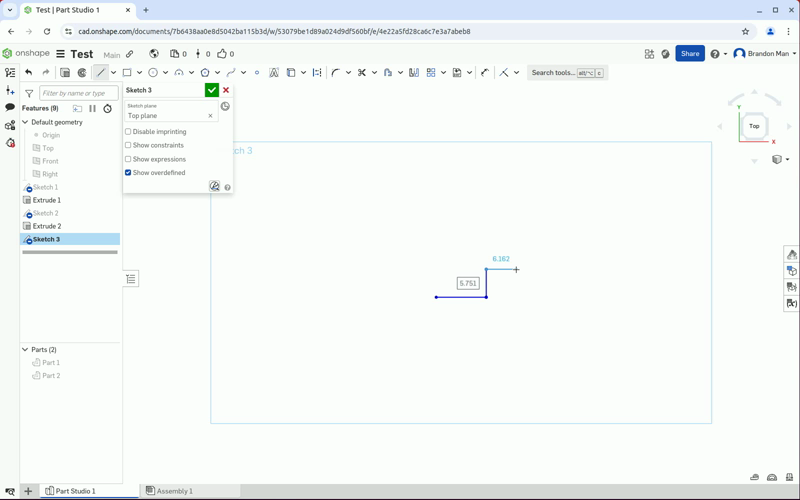
mouse_move(436, 269)
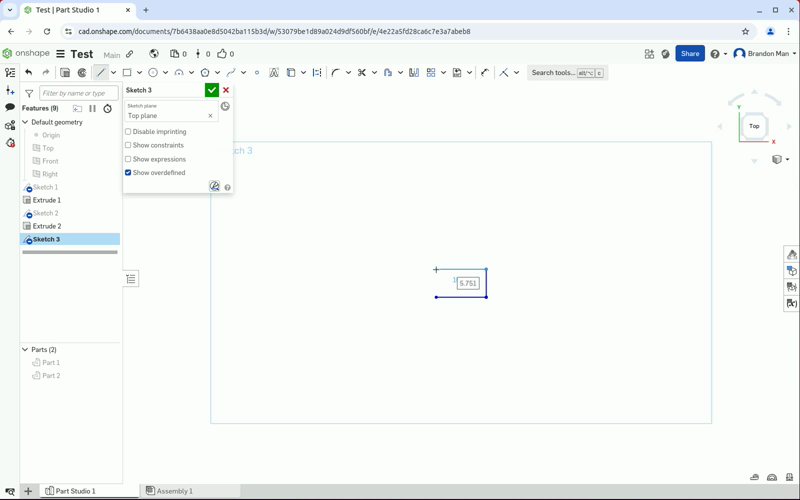
click(436, 269)
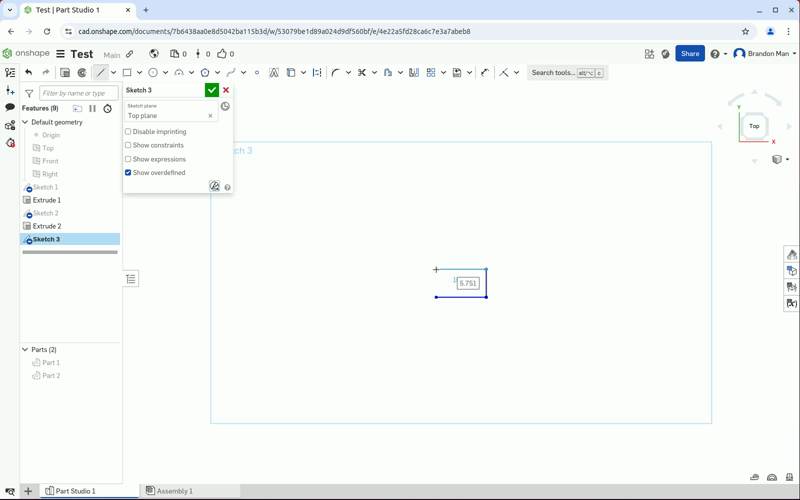
key_up(shift)
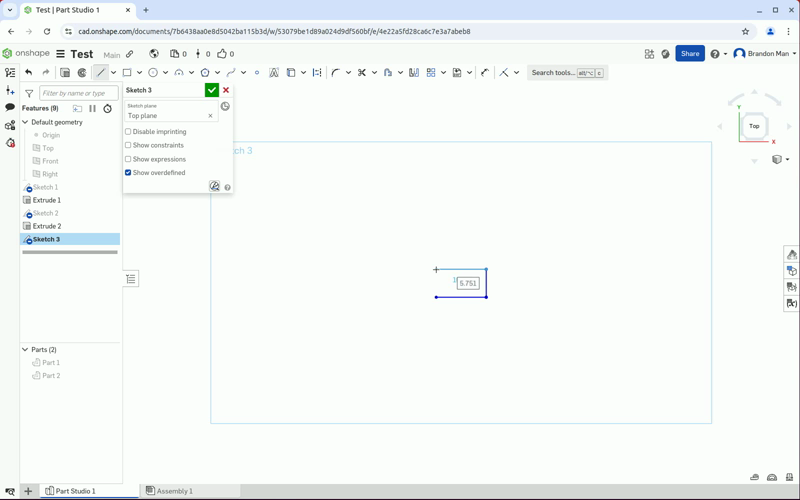
mouse_move(466, 269)
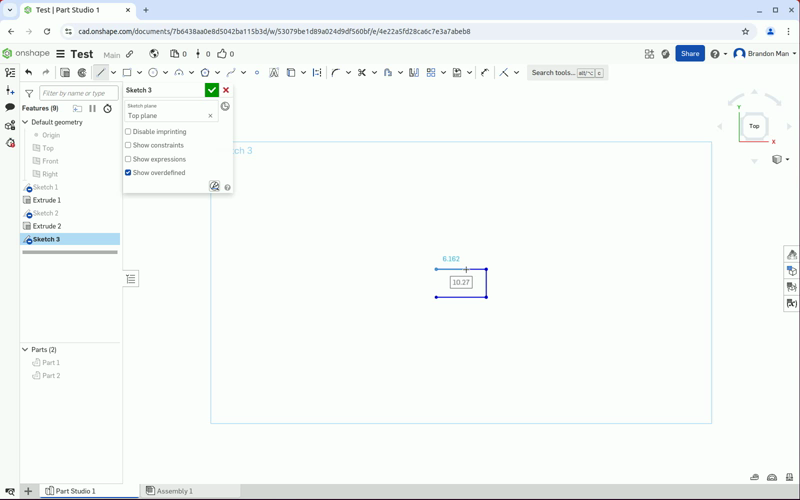
key_down(shift)
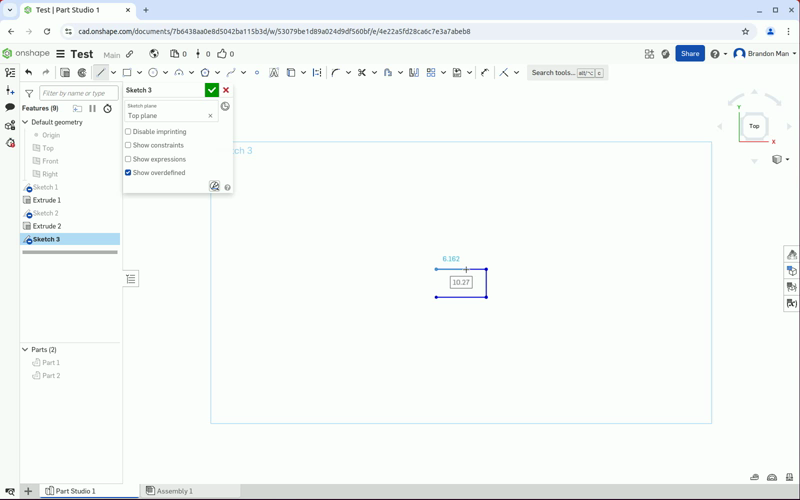
mouse_move(436, 297)
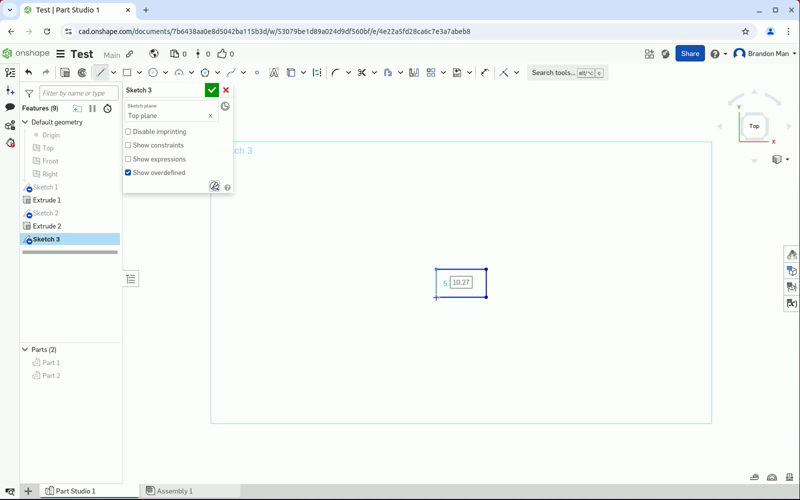
key_up(shift)
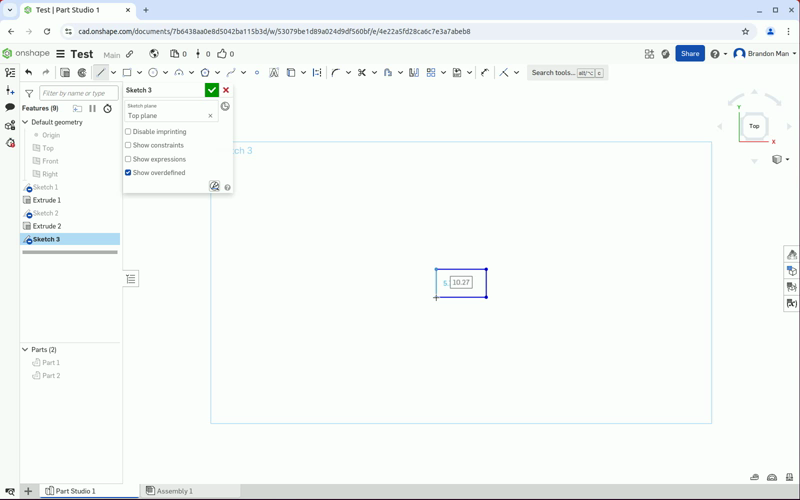
click(436, 297)
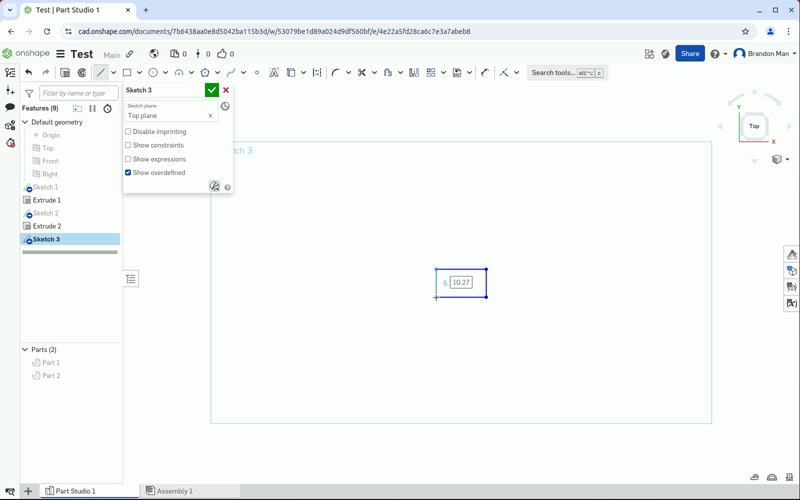
key(esc)
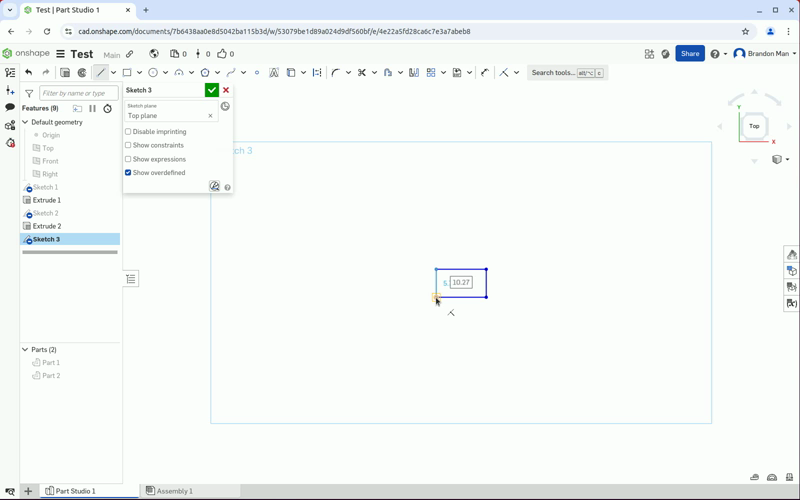
mouse_move(464, 290)
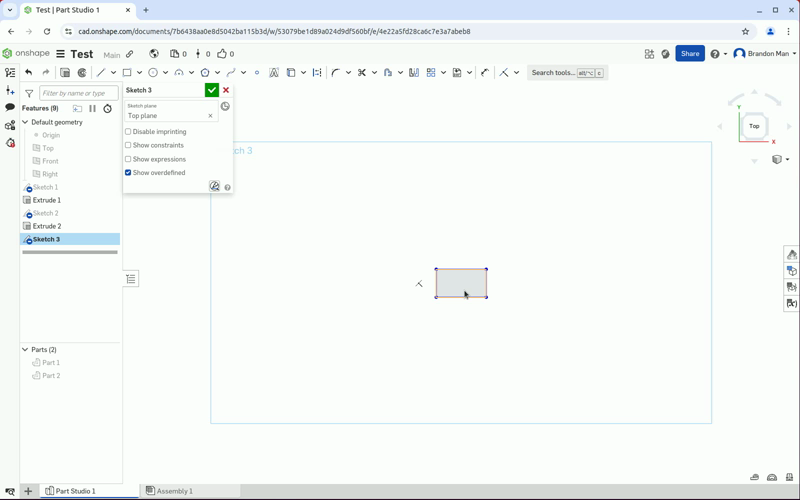
scroll(6)
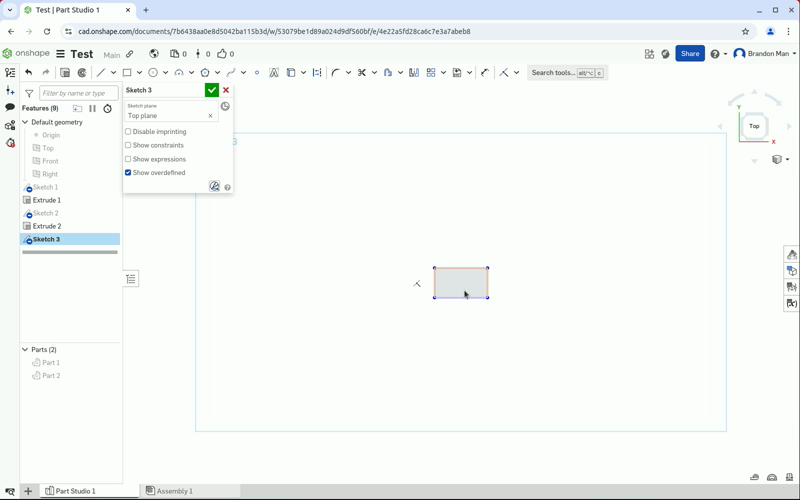
scroll(6)
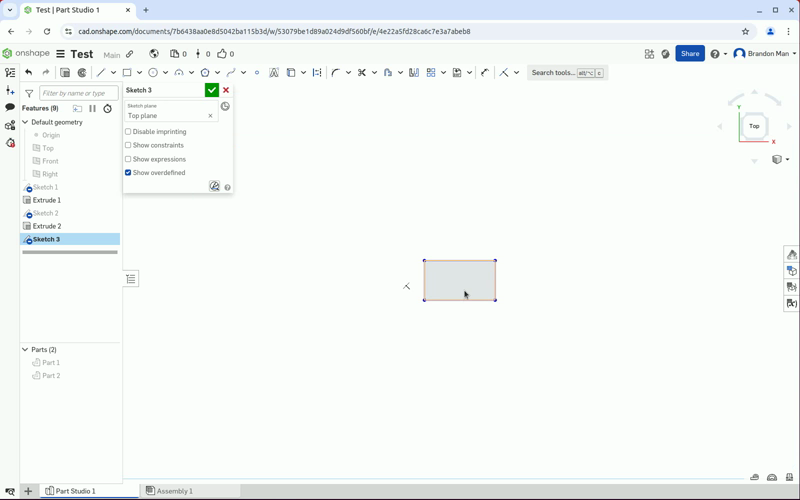
scroll(6)
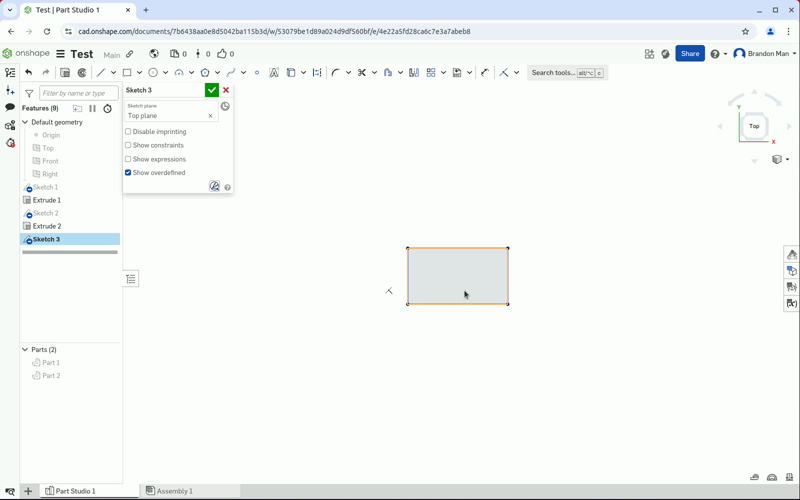
scroll(6)
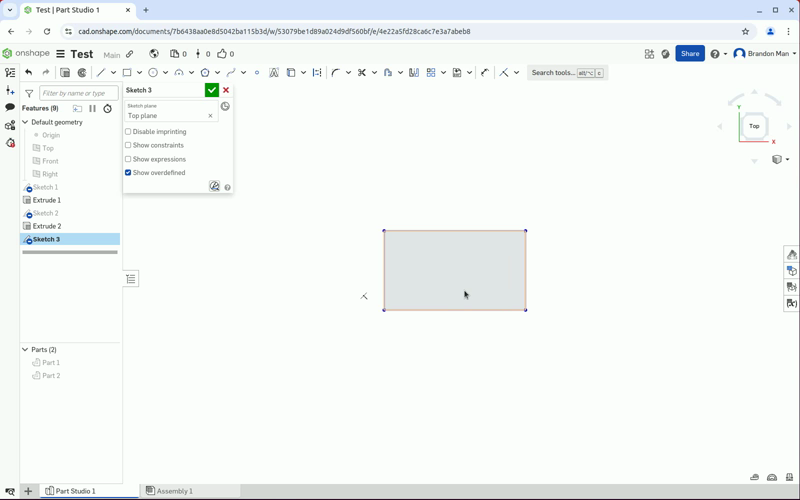
scroll(6)
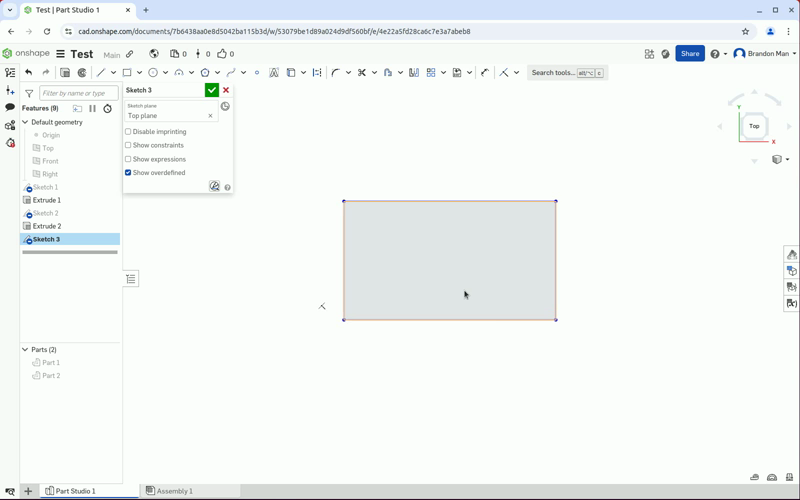
scroll(6)
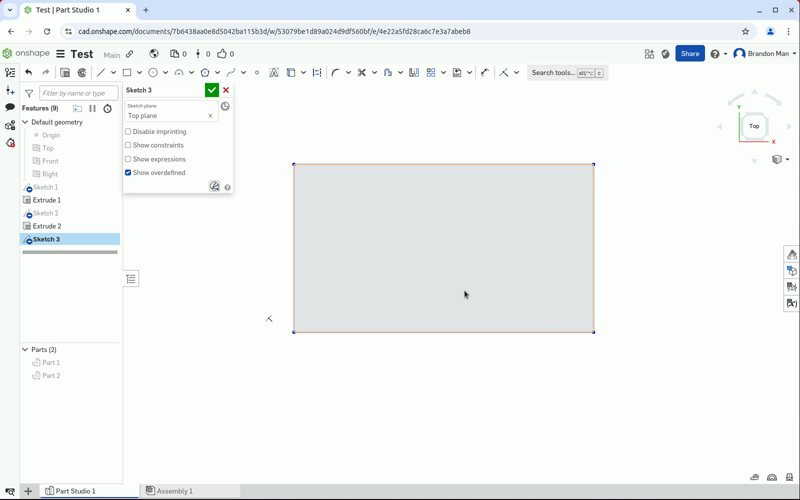
scroll(6)
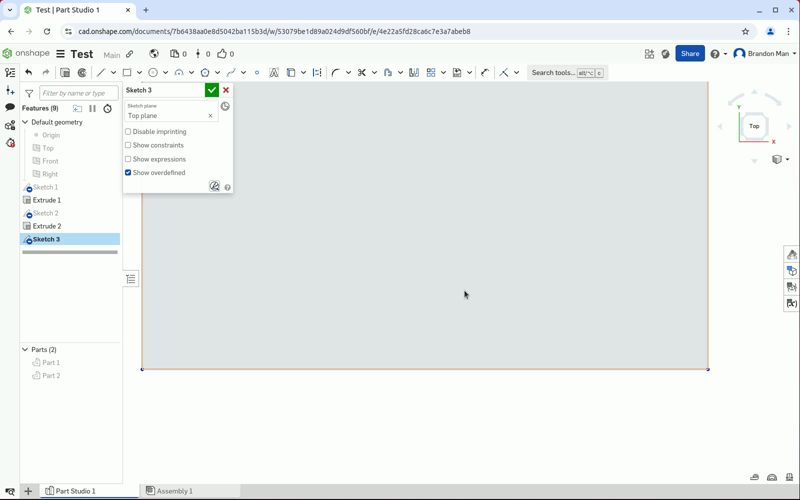
click(464, 290)
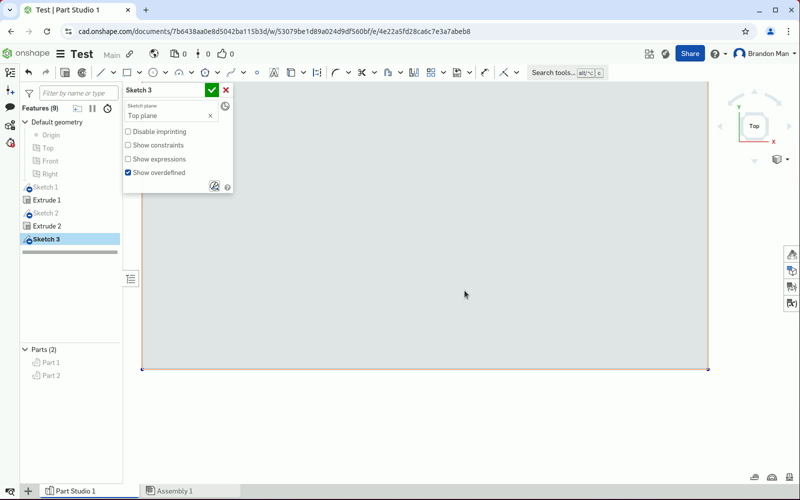
scroll(-6)
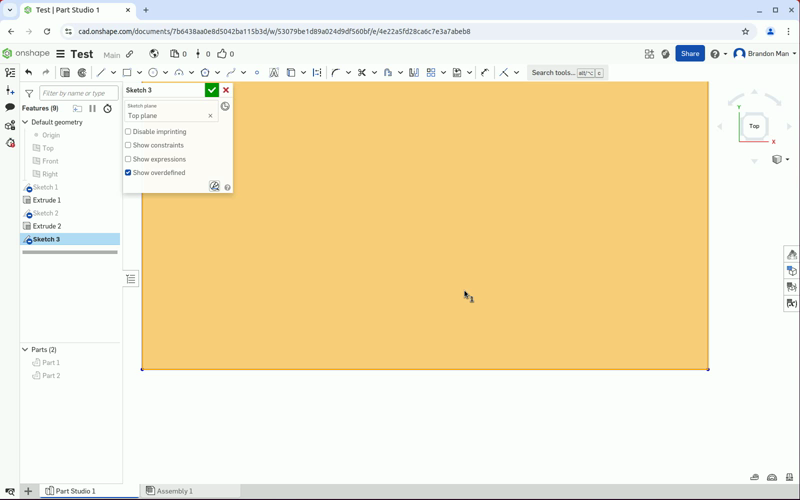
scroll(-6)
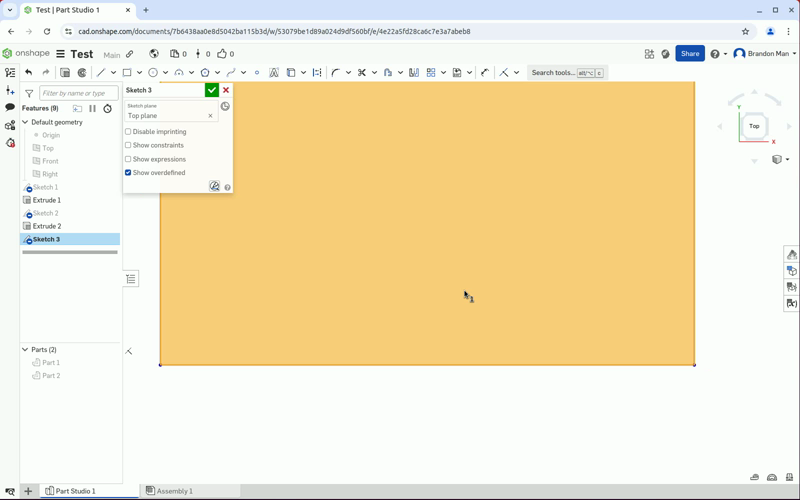
scroll(-6)
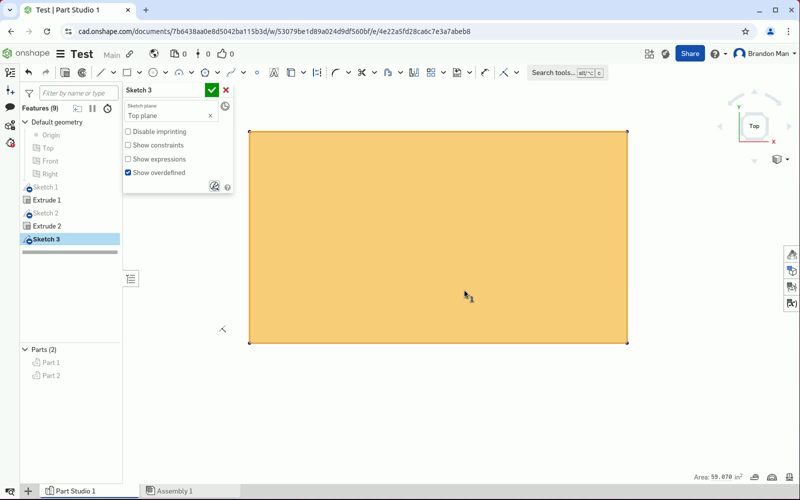
scroll(-6)
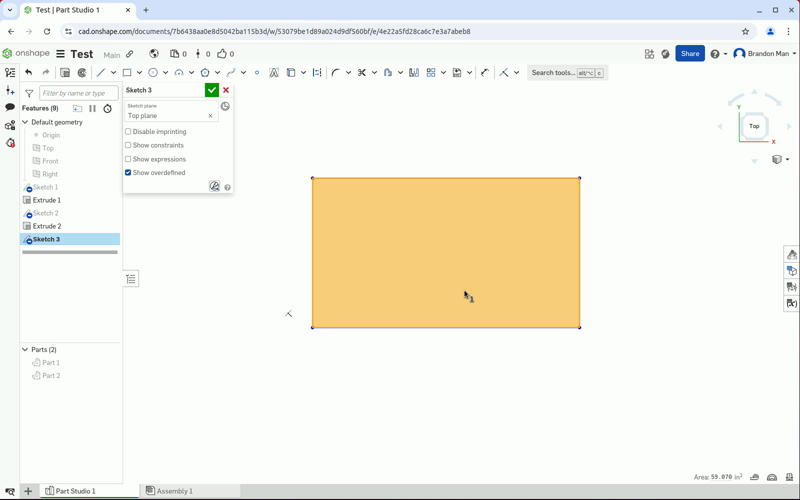
scroll(-6)
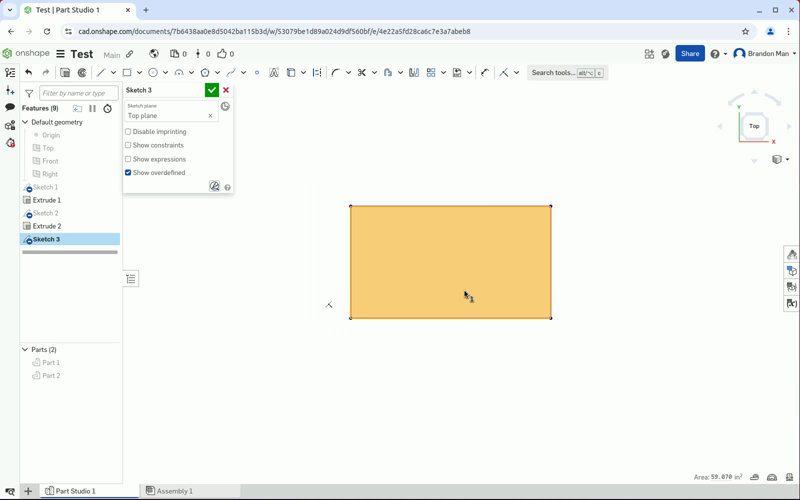
scroll(-6)
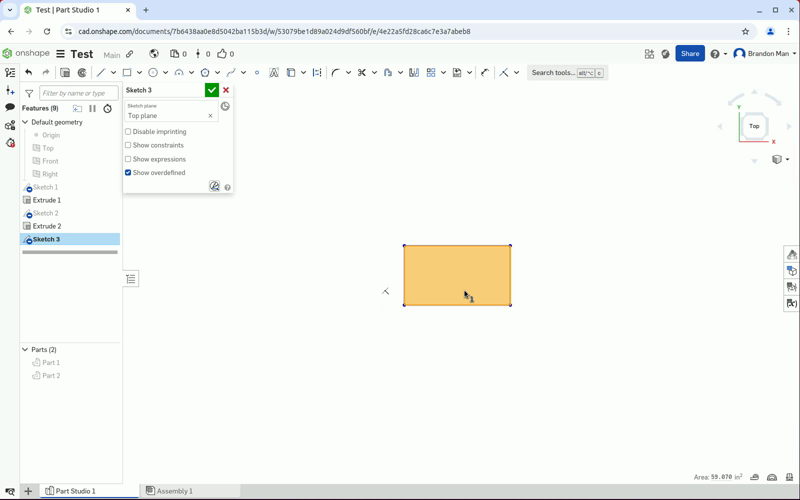
scroll(-6)
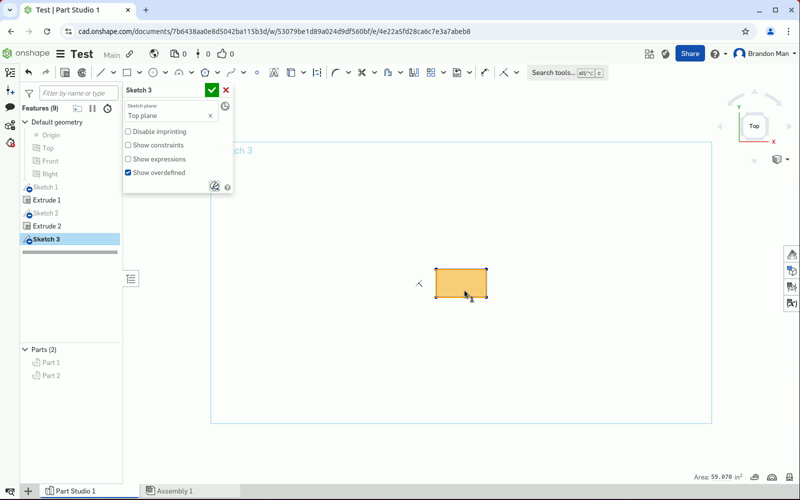
mouse_move(73, 352)
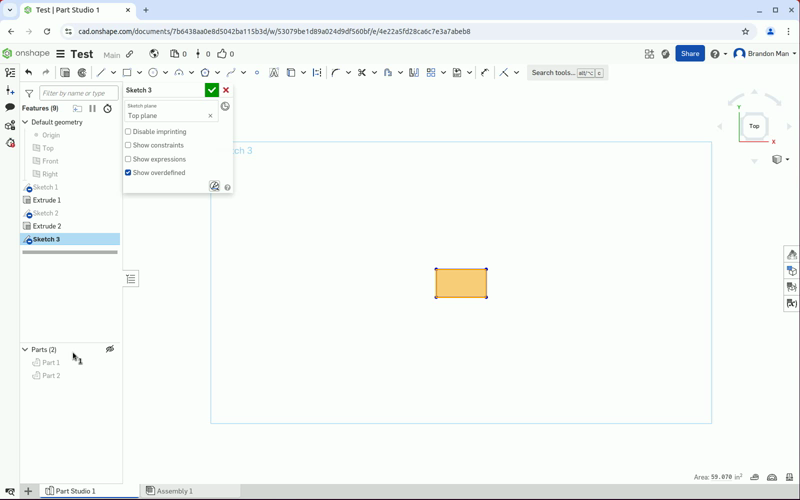
key(shift+y)
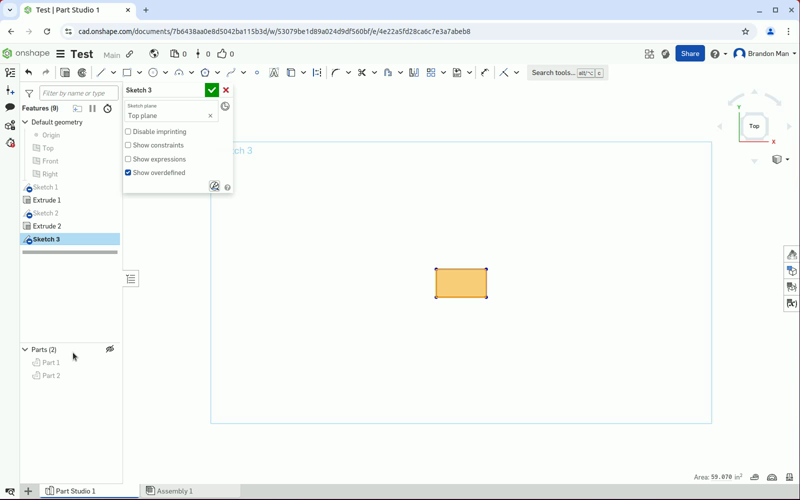
key(shift+e)
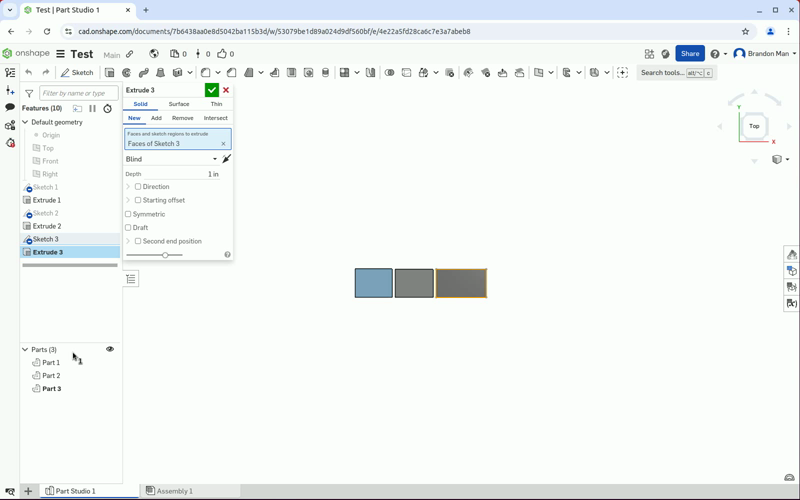
mouse_move(143, 106)
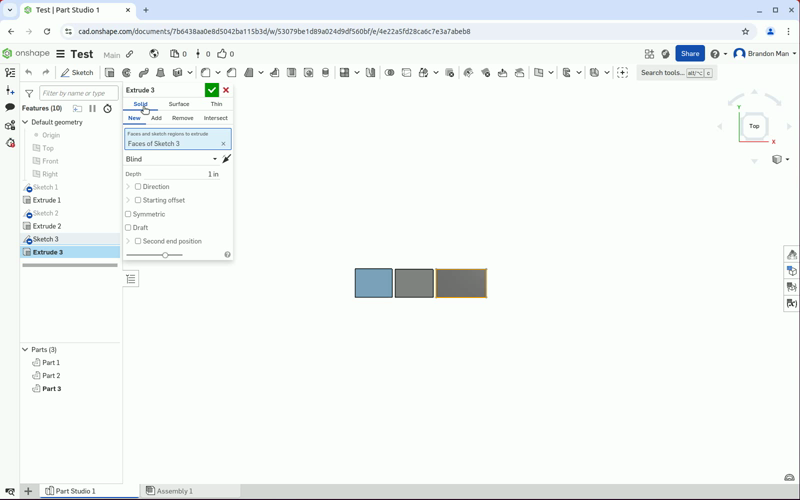
click(143, 106)
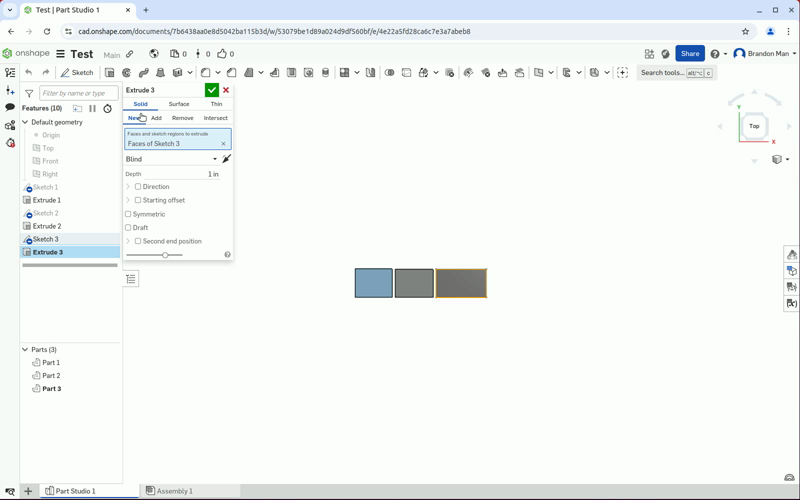
mouse_move(137, 120)
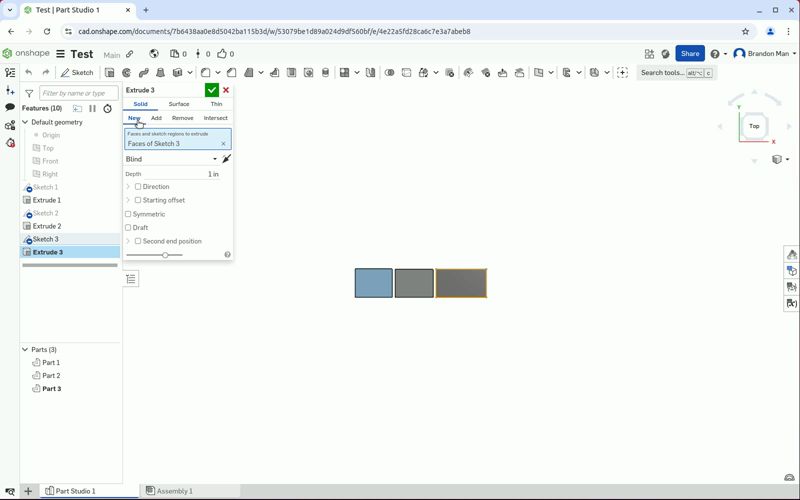
click(137, 120)
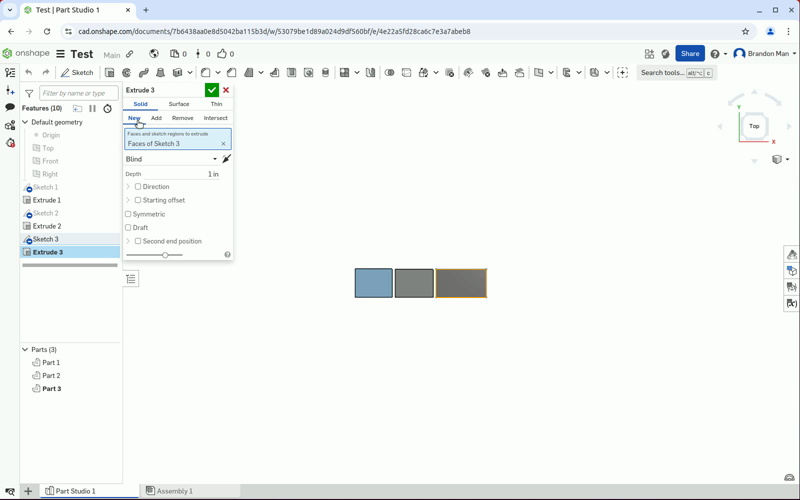
key(tab, 4)
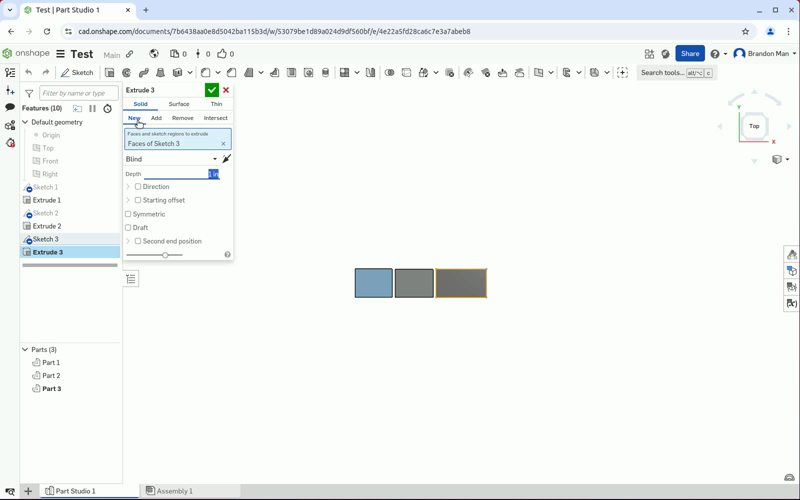
text(12.998)
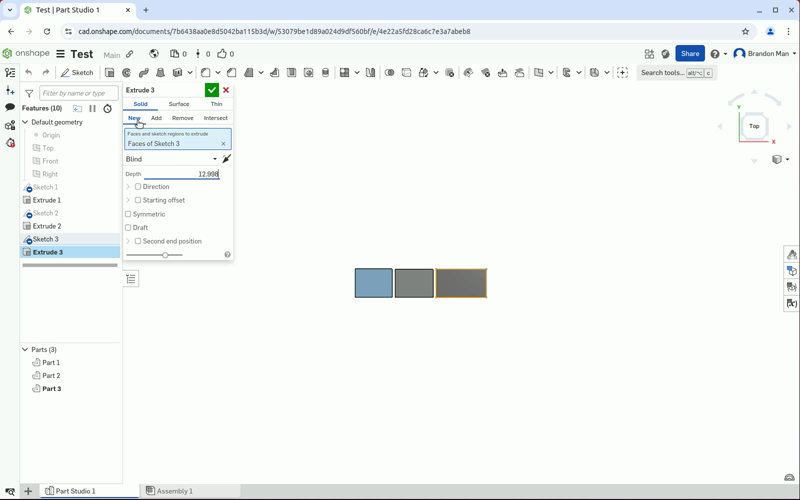
key(enter)
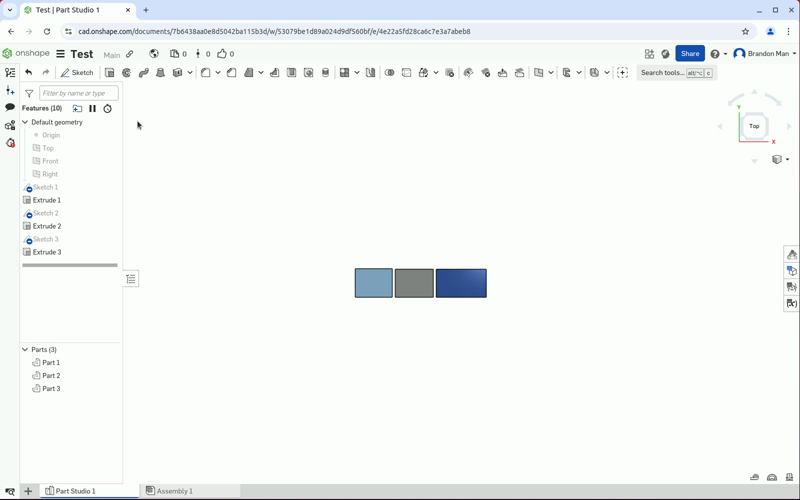
key(shift+h)
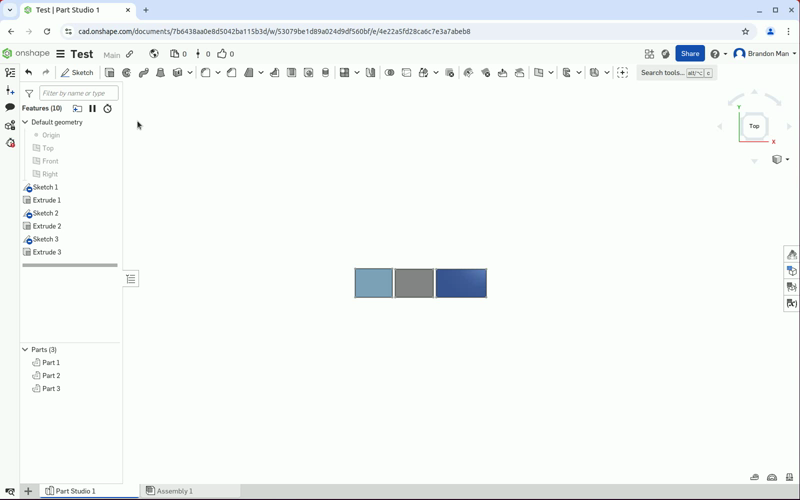
key(shift+h)
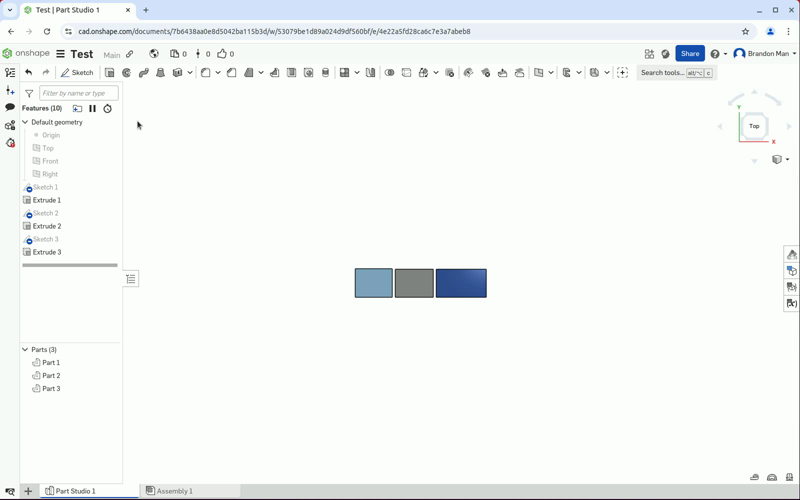
mouse_move(73, 189)
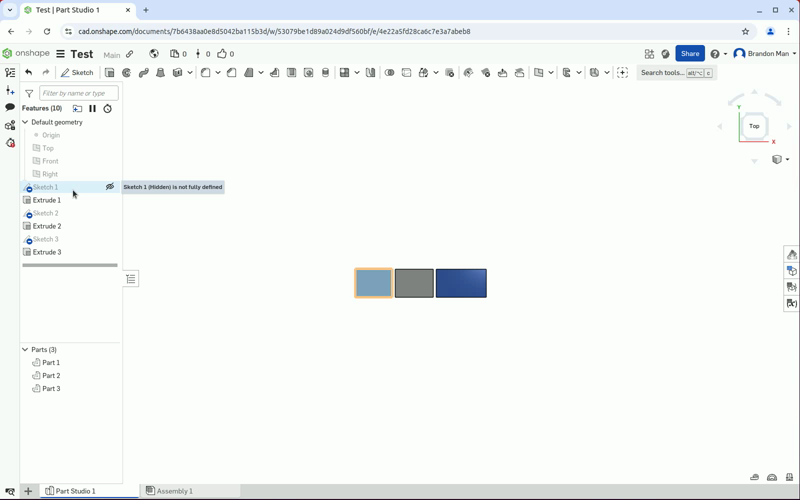
click(73, 189)
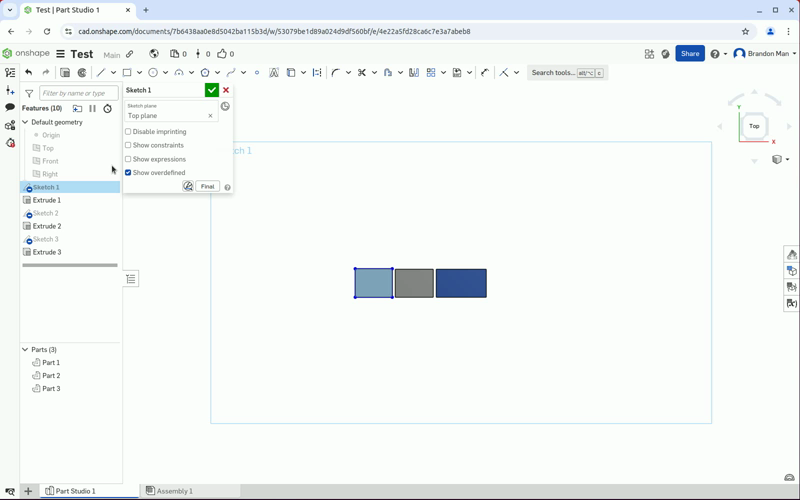
mouse_move(229, 92)
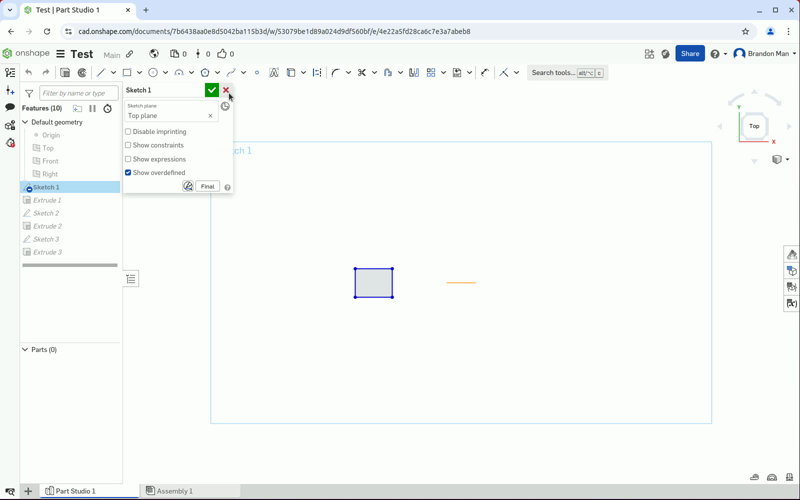
click(229, 92)
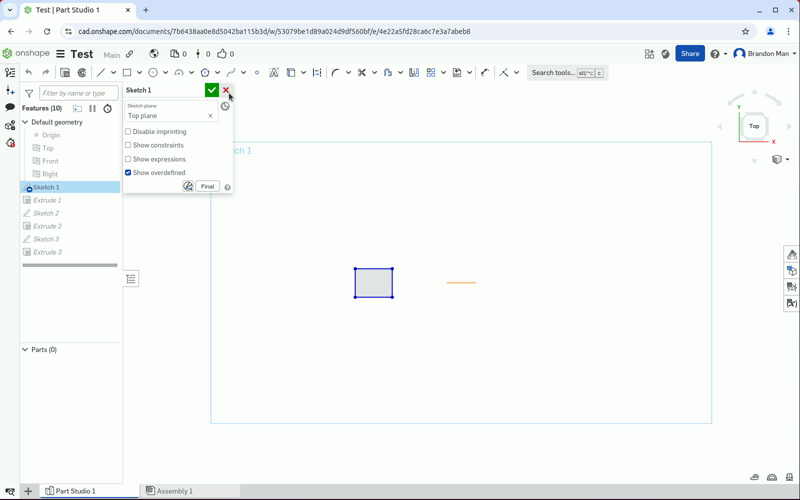
key(shift+s)
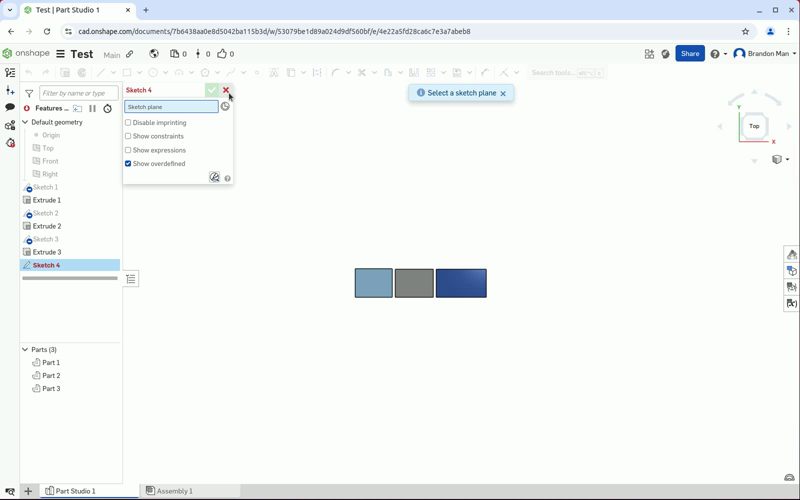
mouse_move(73, 150)
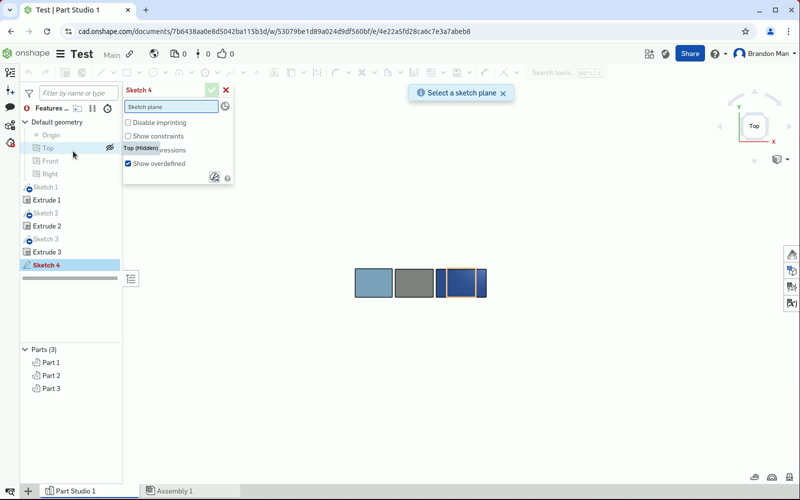
click(73, 150)
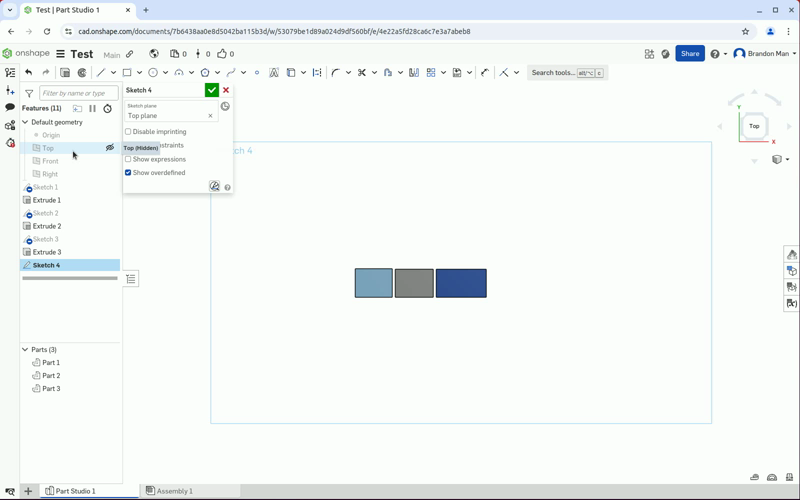
mouse_move(73, 352)
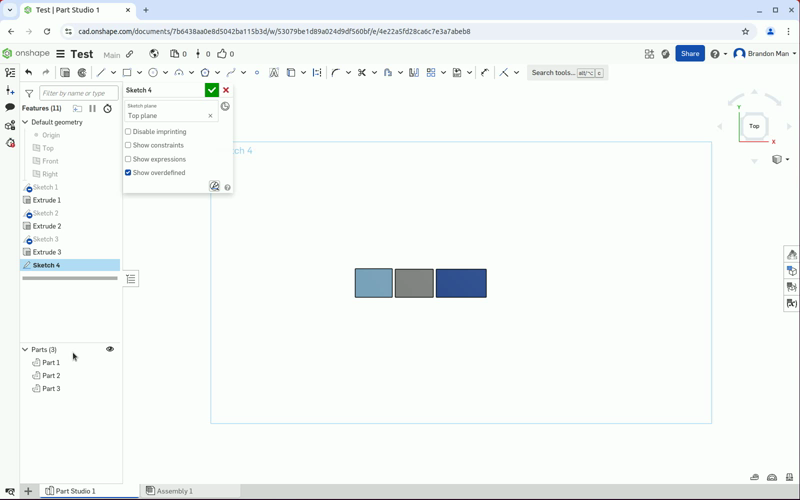
key(y)
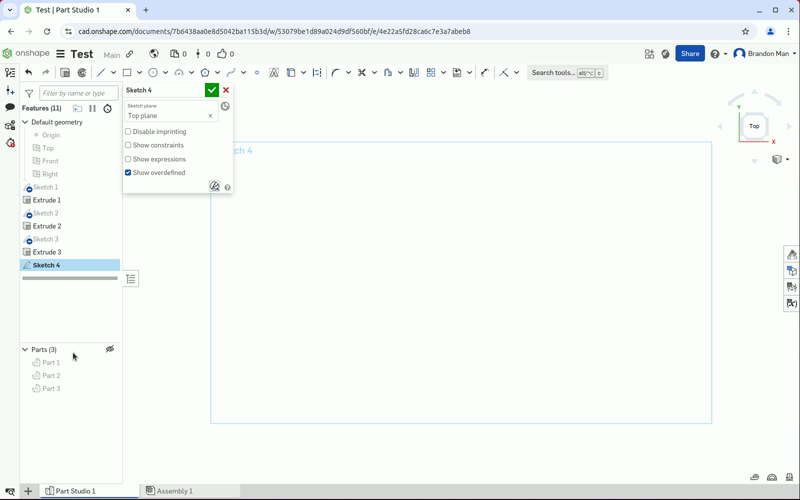
key(l)
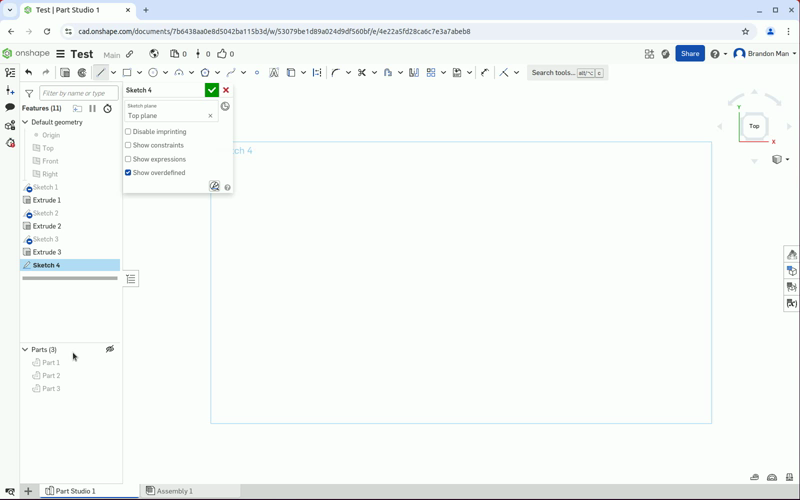
key_down(shift)
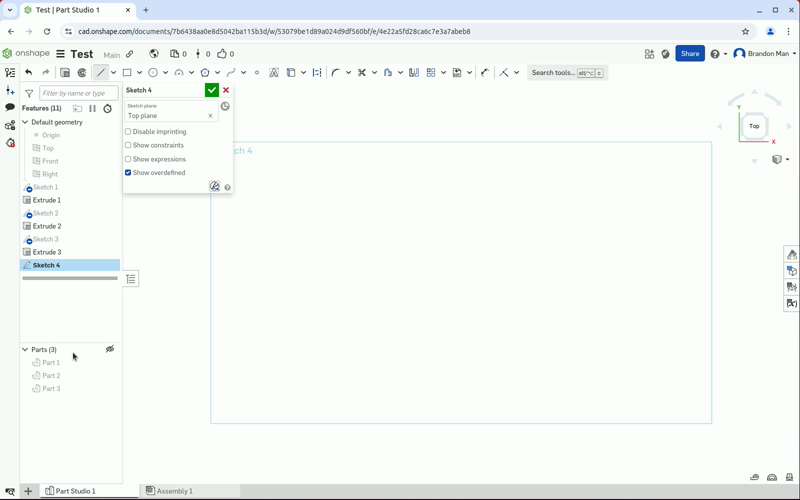
mouse_move(489, 297)
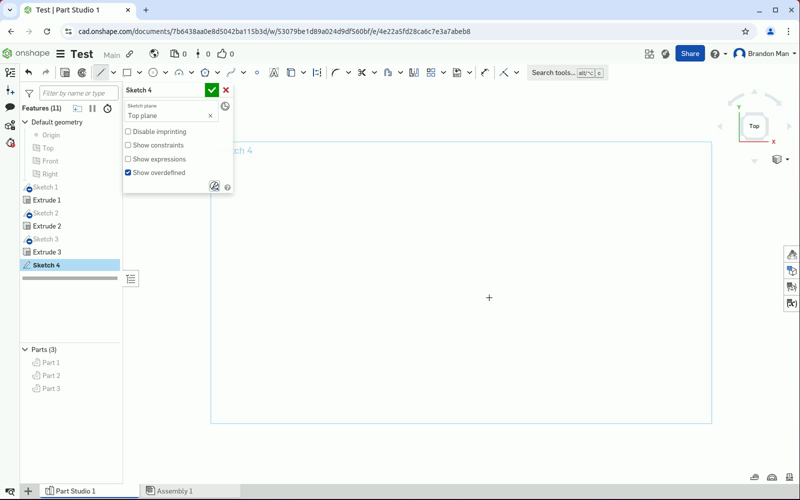
click(489, 297)
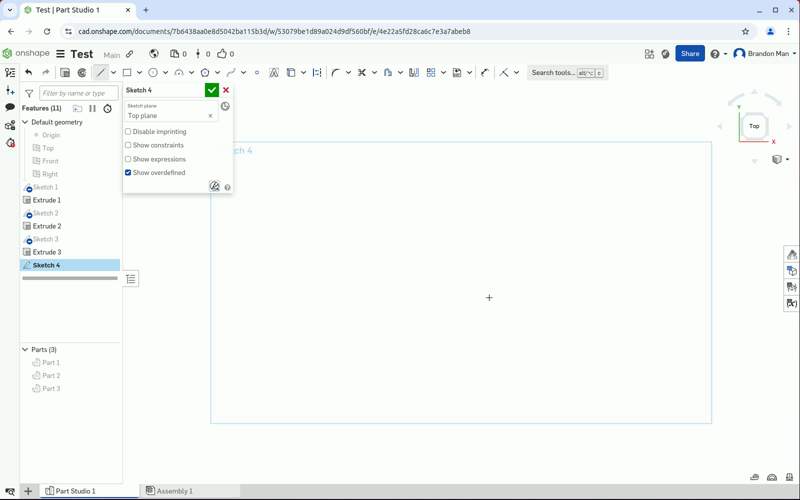
key_up(shift)
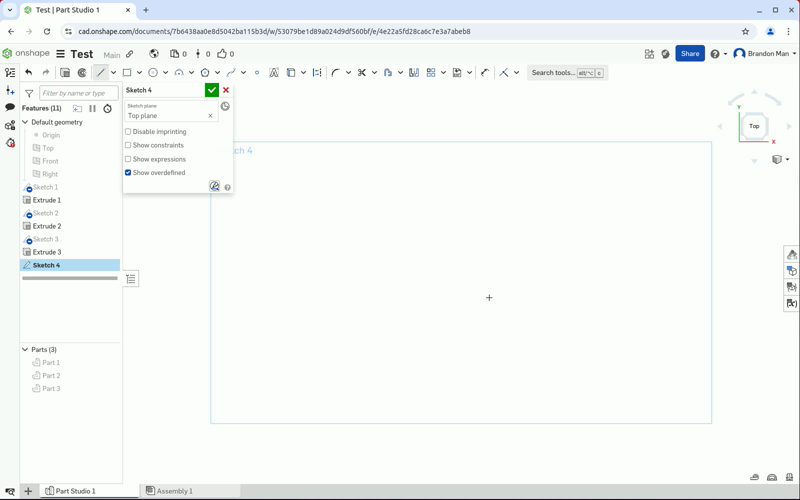
key_down(shift)
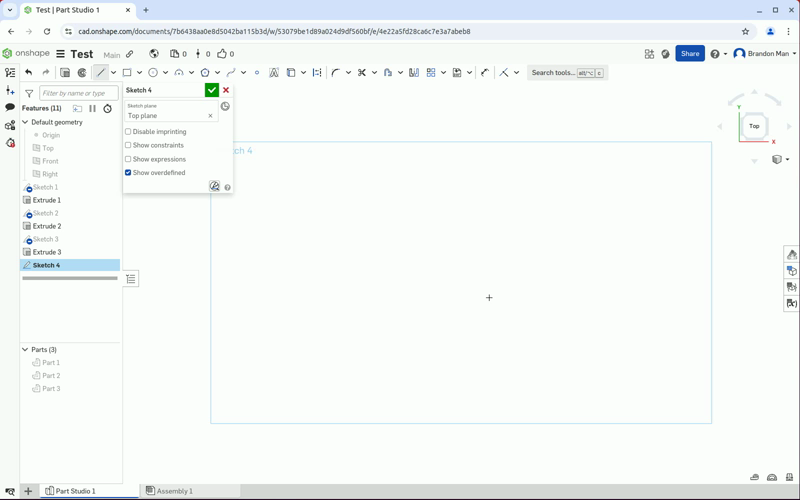
mouse_move(519, 297)
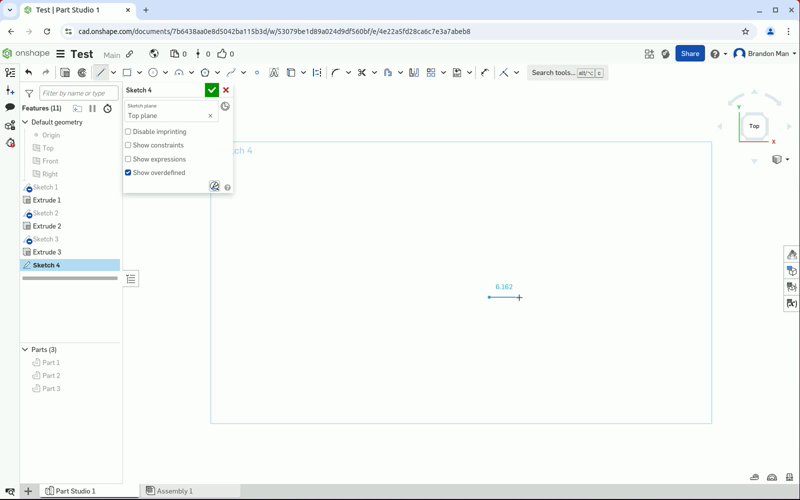
mouse_move(527, 297)
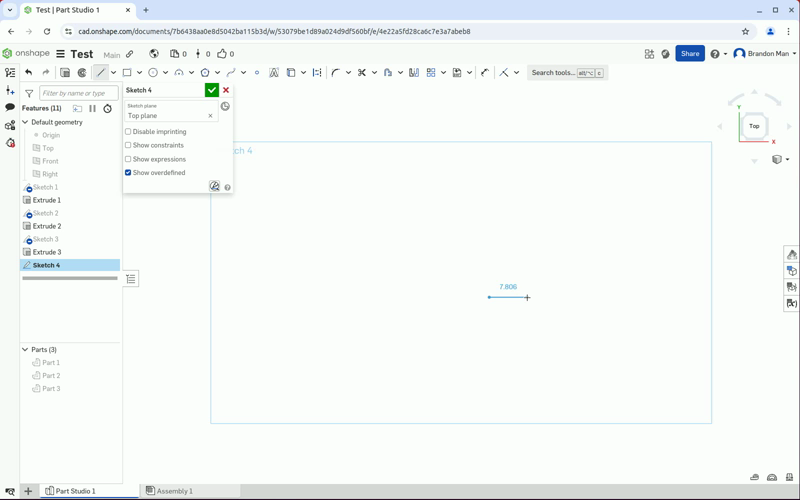
click(527, 297)
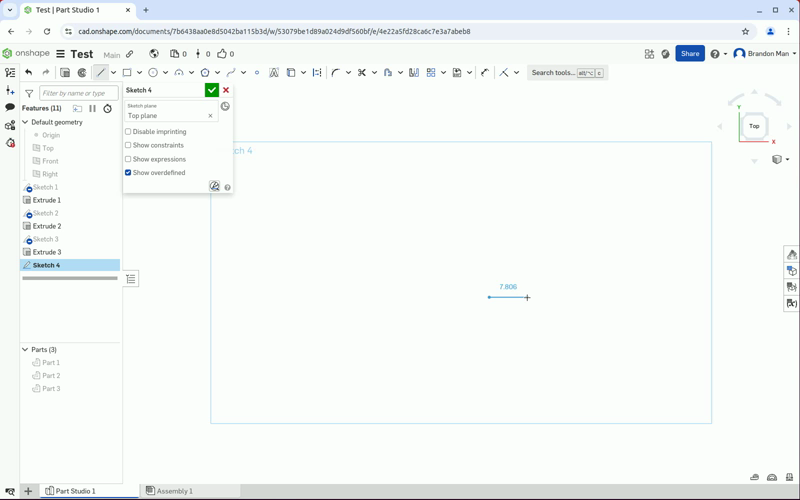
key_up(shift)
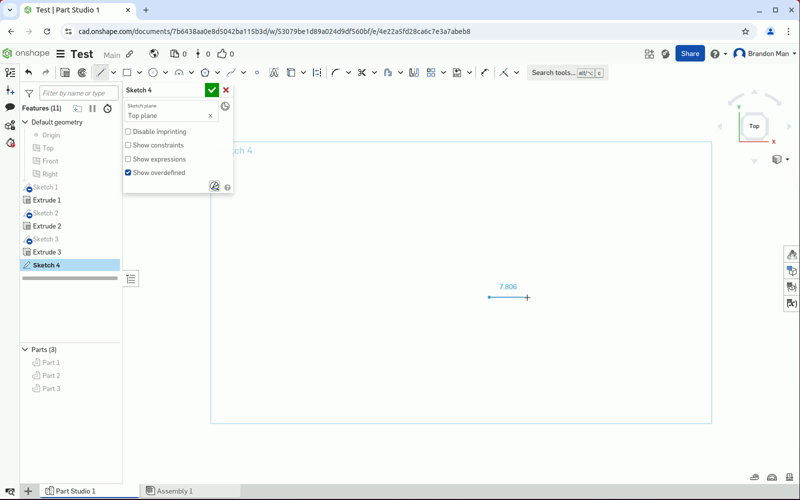
key_down(shift)
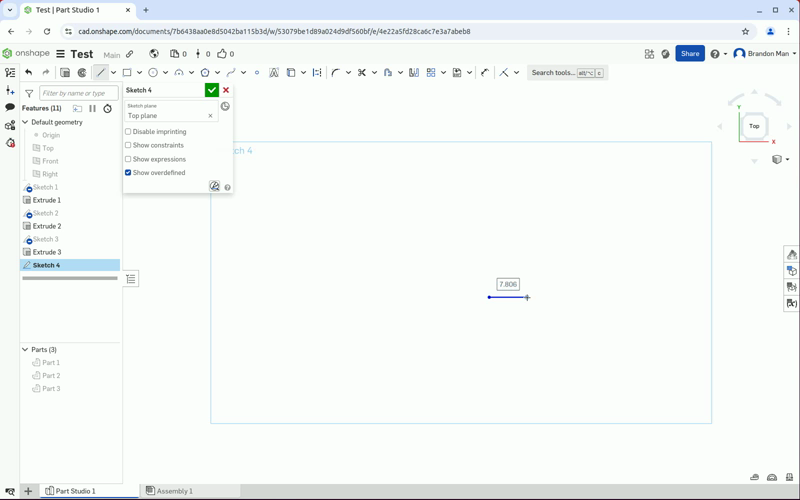
mouse_move(557, 297)
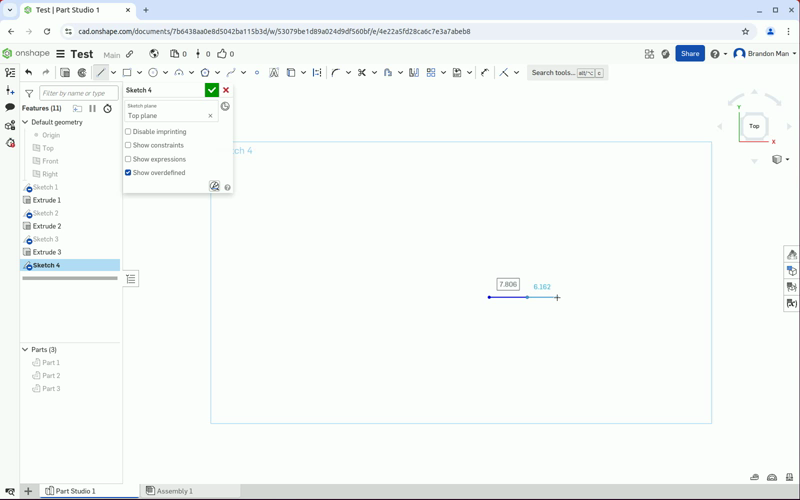
mouse_move(527, 268)
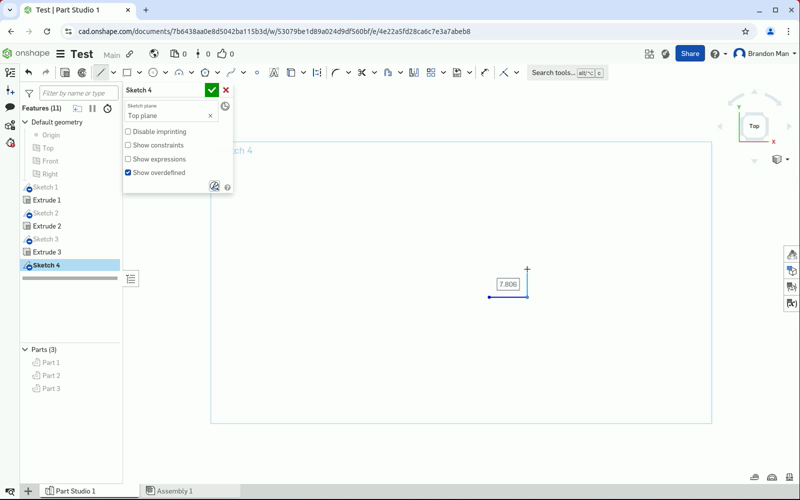
click(527, 268)
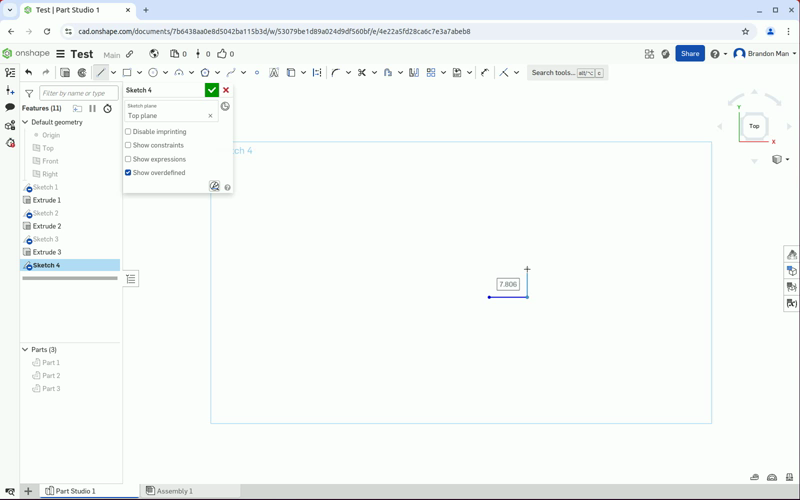
key_up(shift)
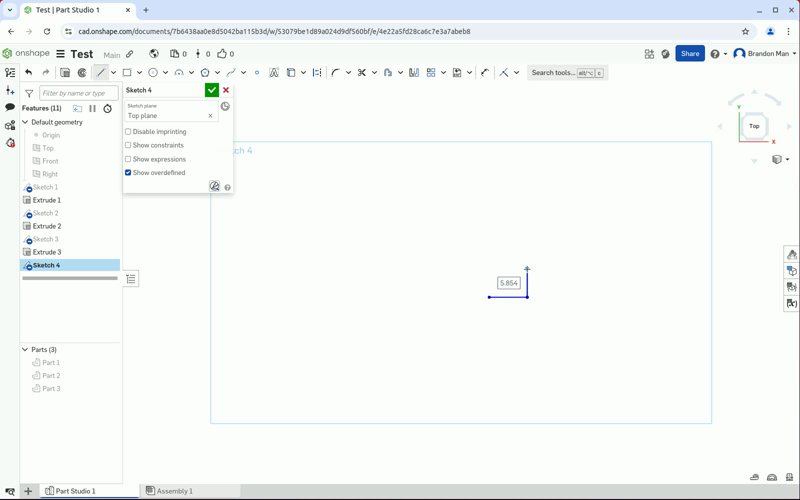
key_down(shift)
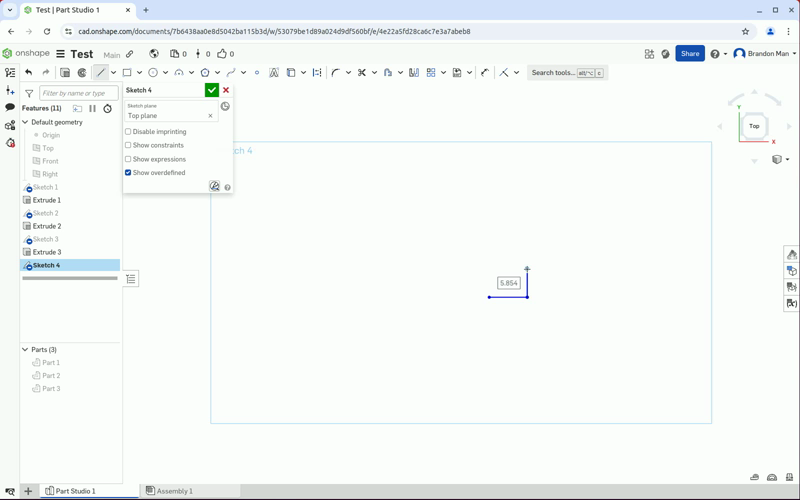
mouse_move(557, 268)
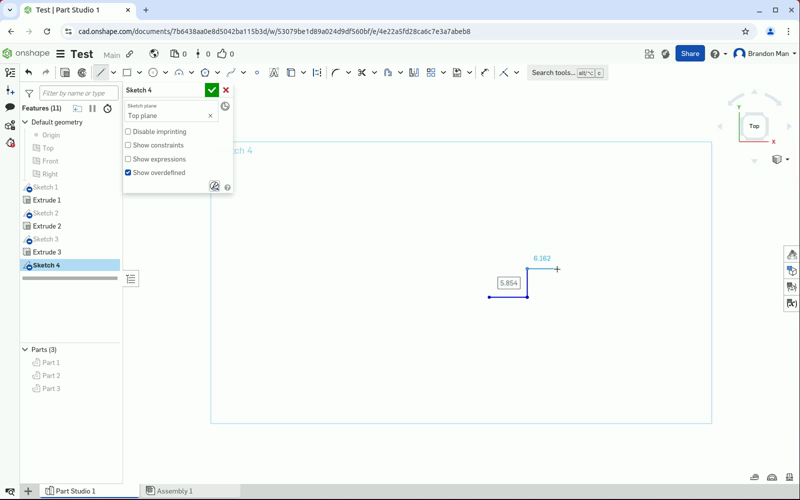
mouse_move(489, 268)
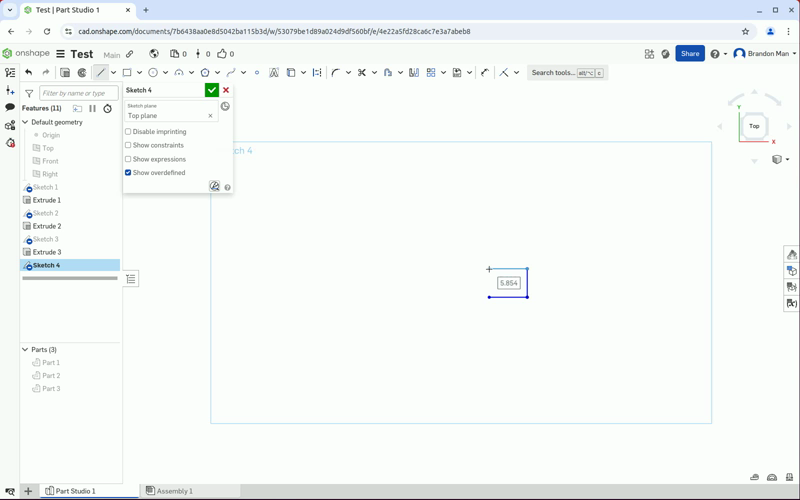
click(489, 268)
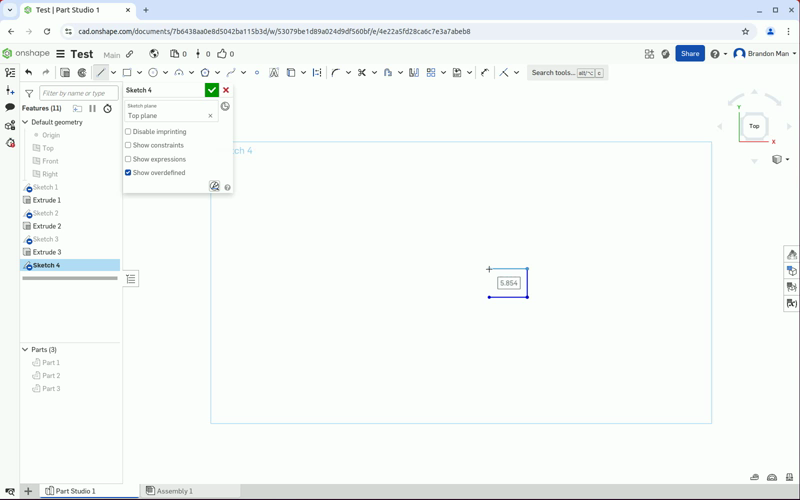
key_up(shift)
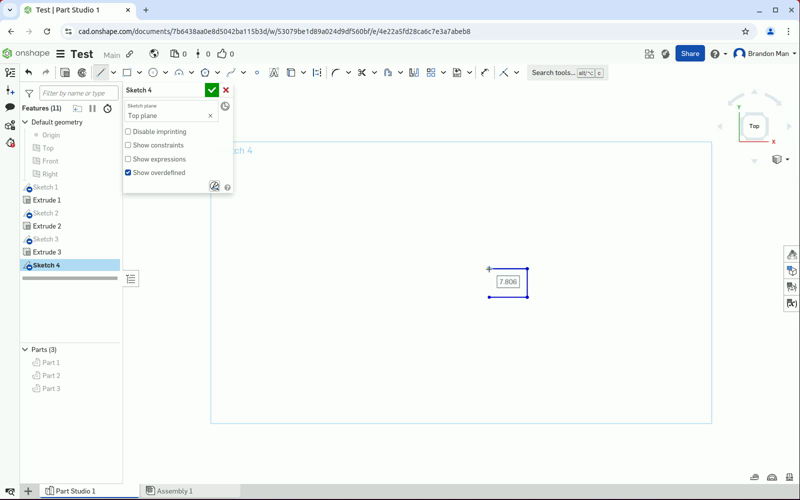
mouse_move(519, 268)
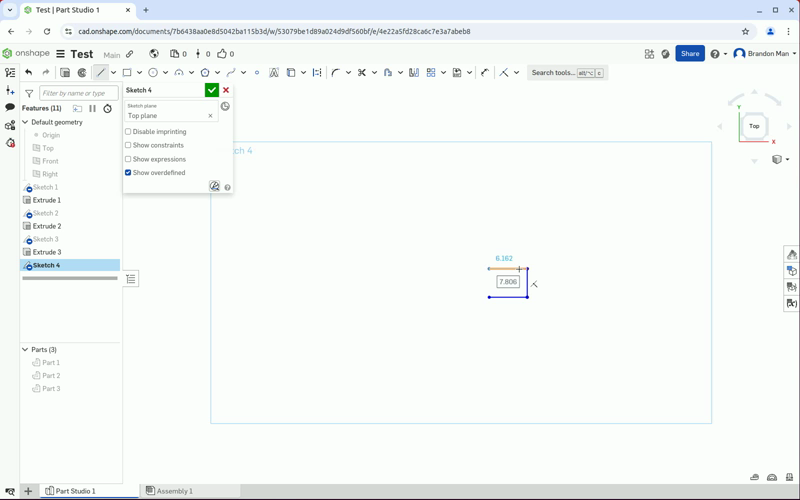
key_down(shift)
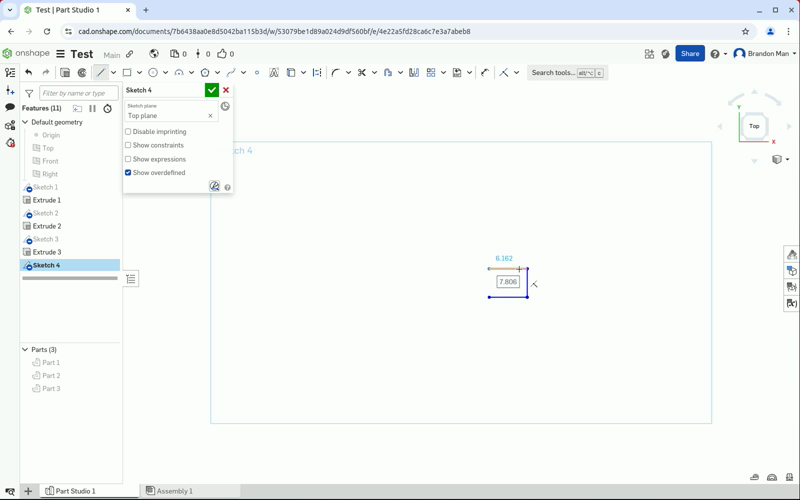
mouse_move(489, 297)
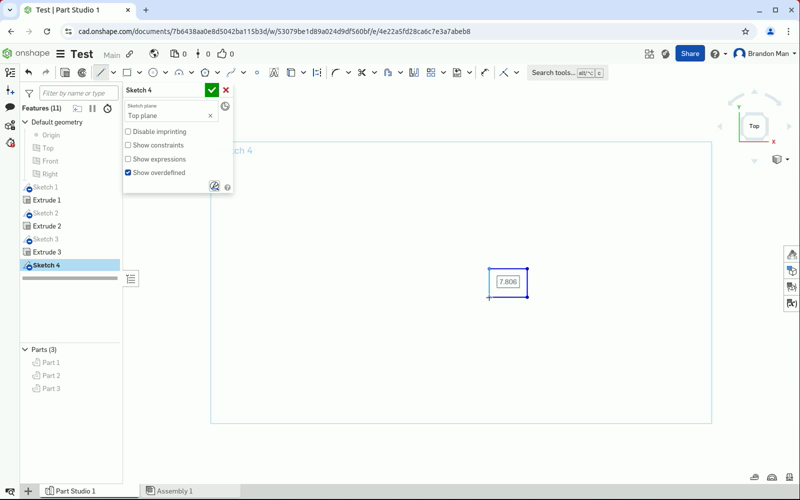
key_up(shift)
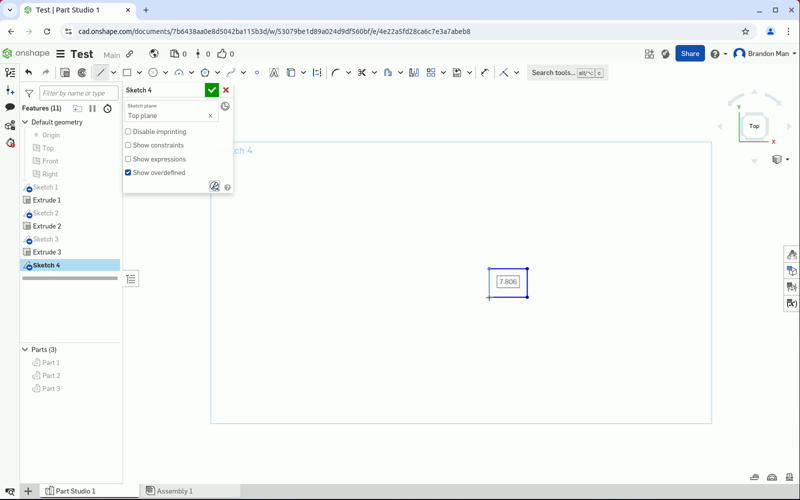
click(489, 297)
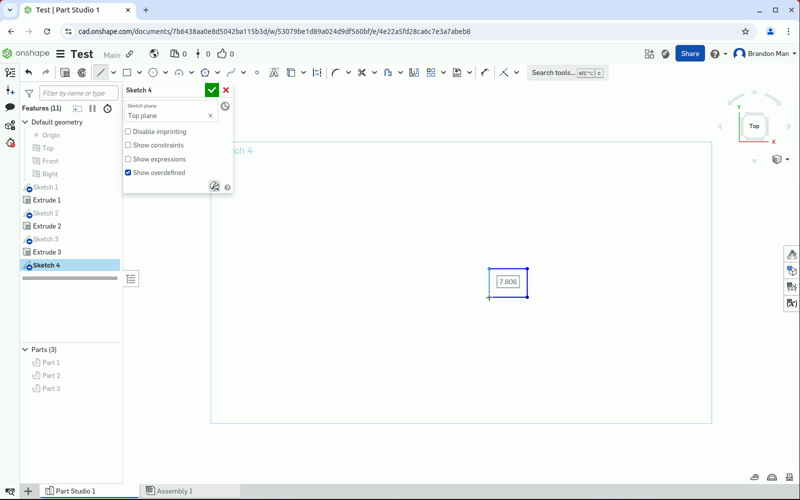
key(esc)
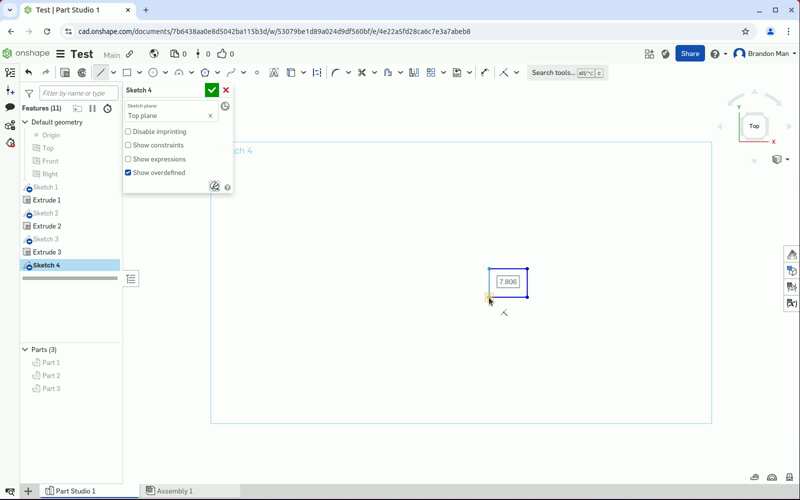
mouse_move(509, 292)
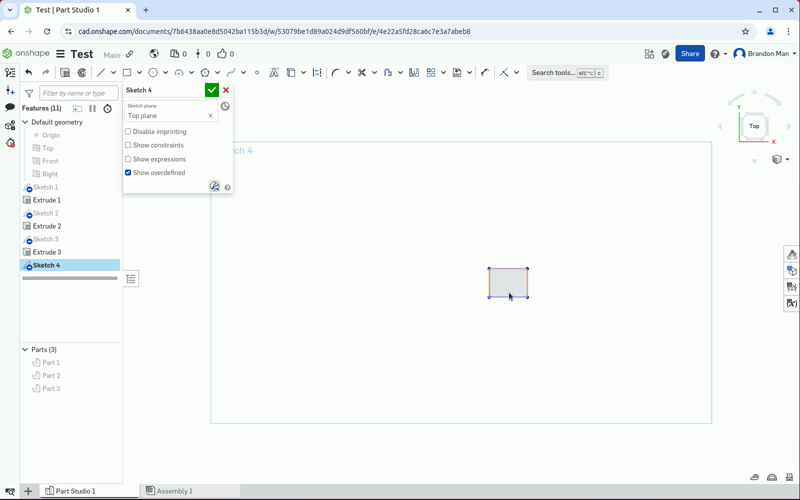
scroll(6)
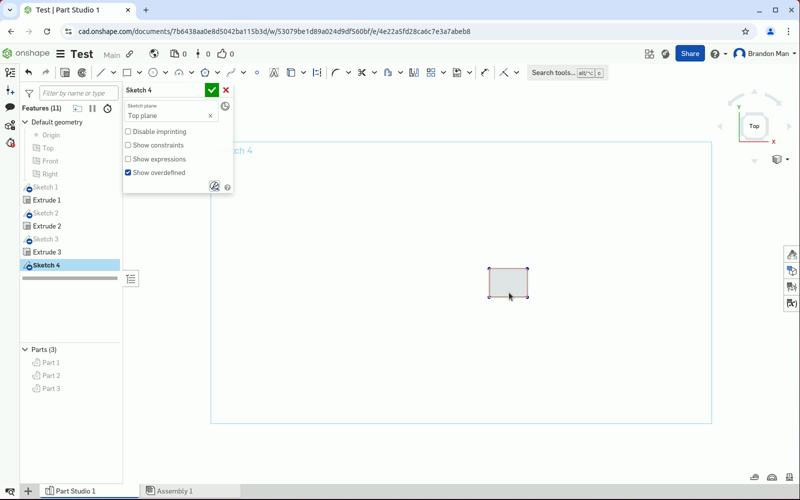
scroll(6)
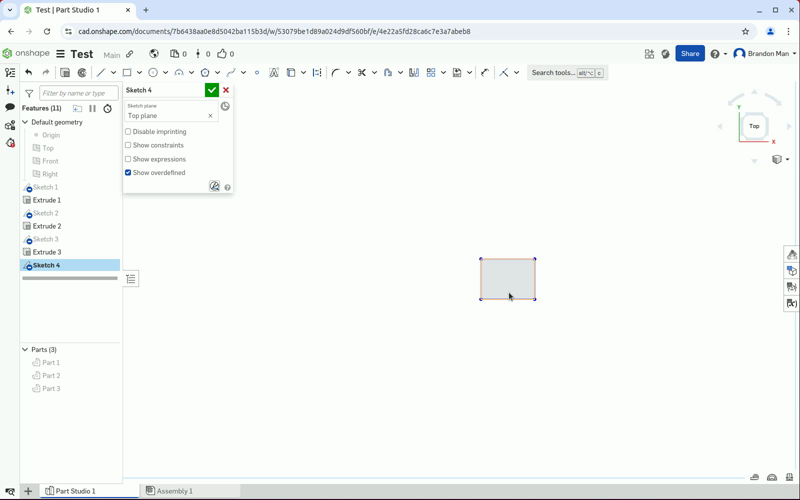
scroll(6)
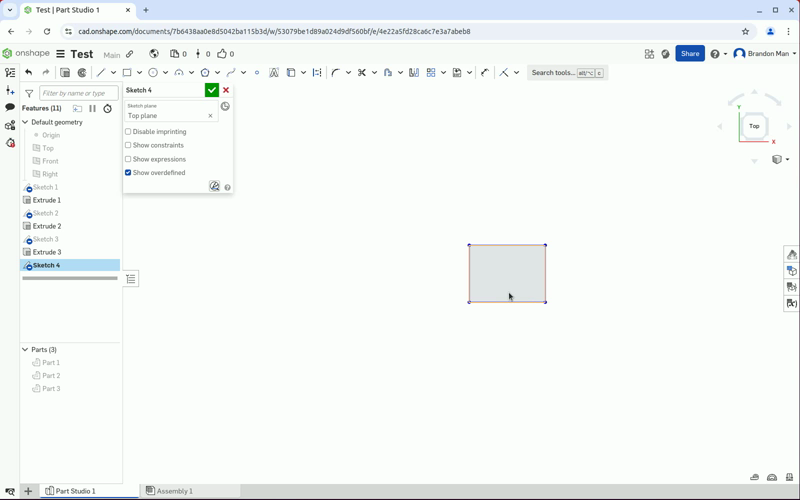
scroll(6)
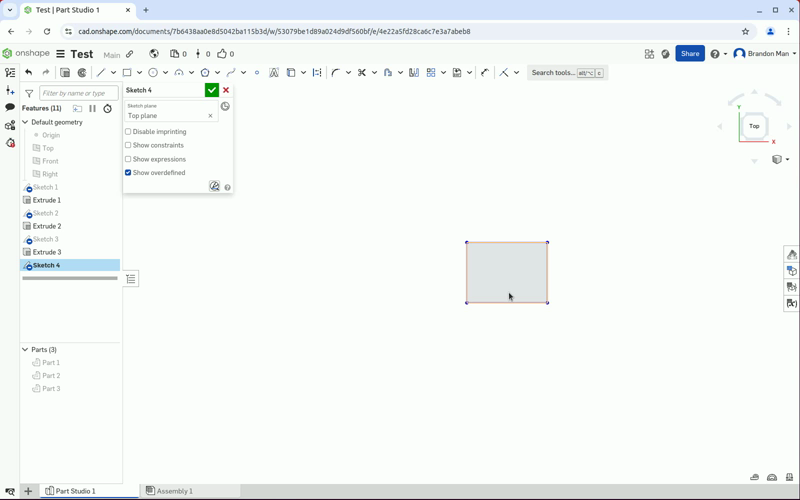
scroll(6)
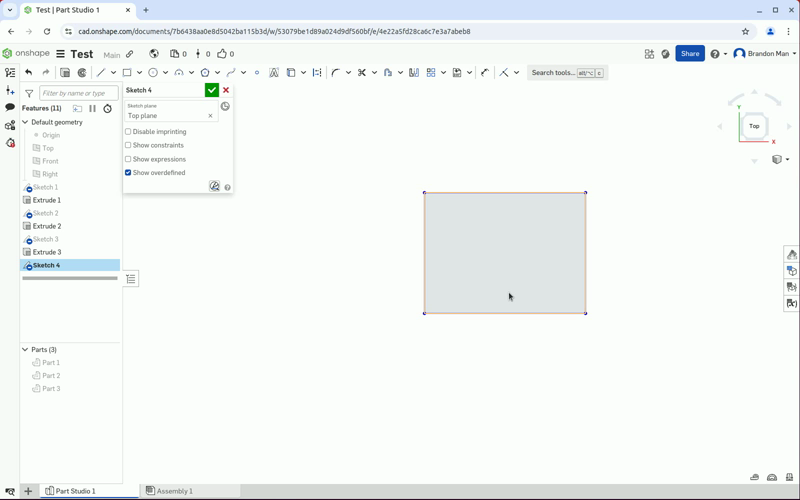
scroll(6)
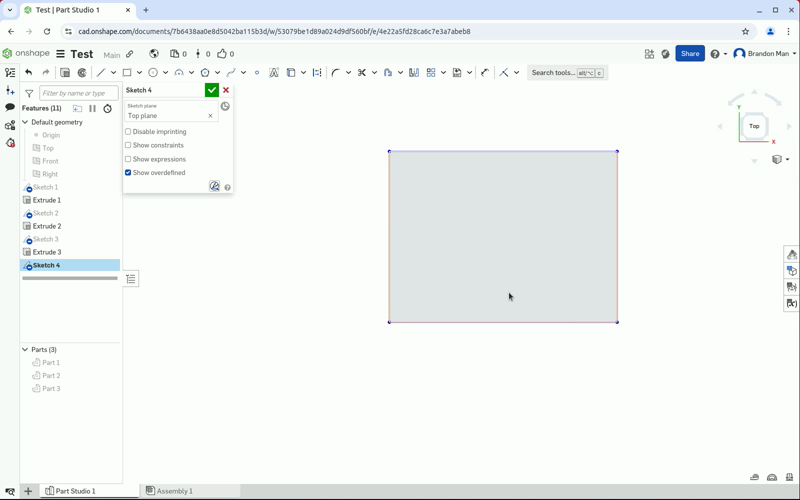
scroll(6)
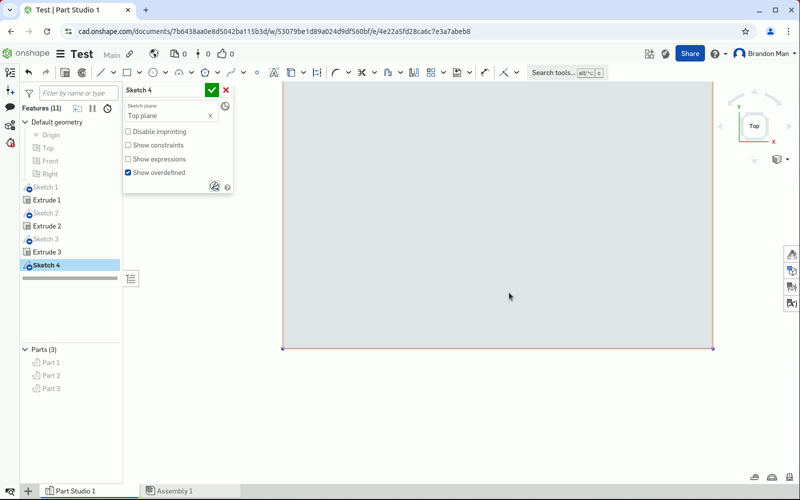
click(509, 292)
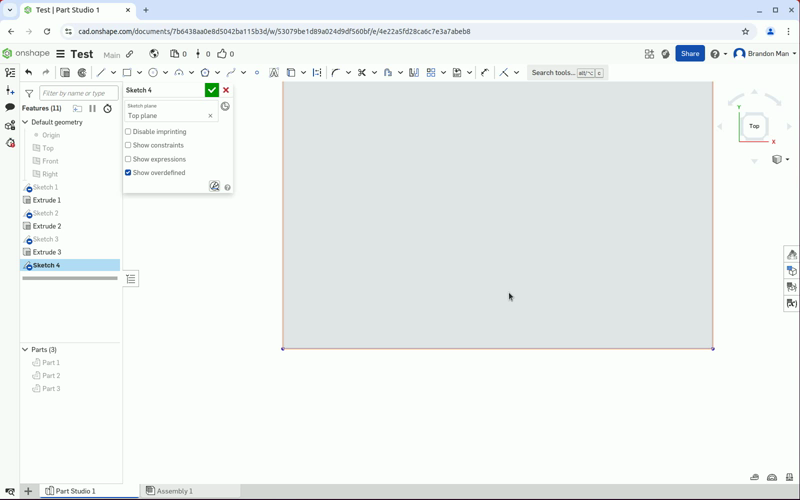
scroll(-6)
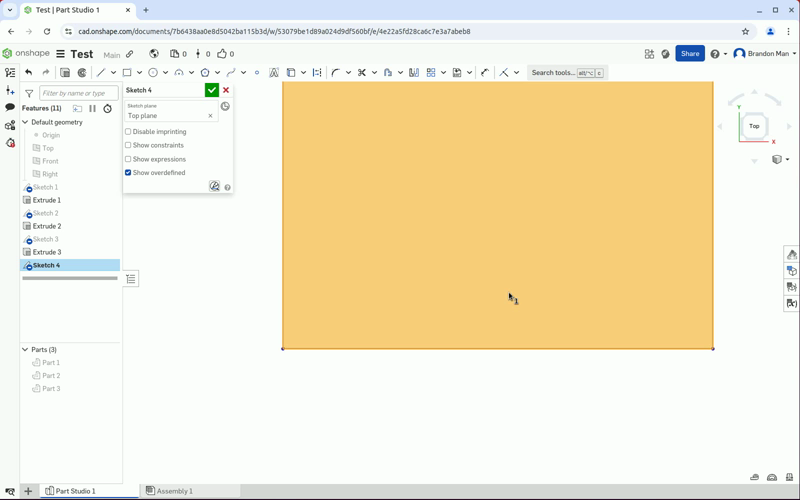
scroll(-6)
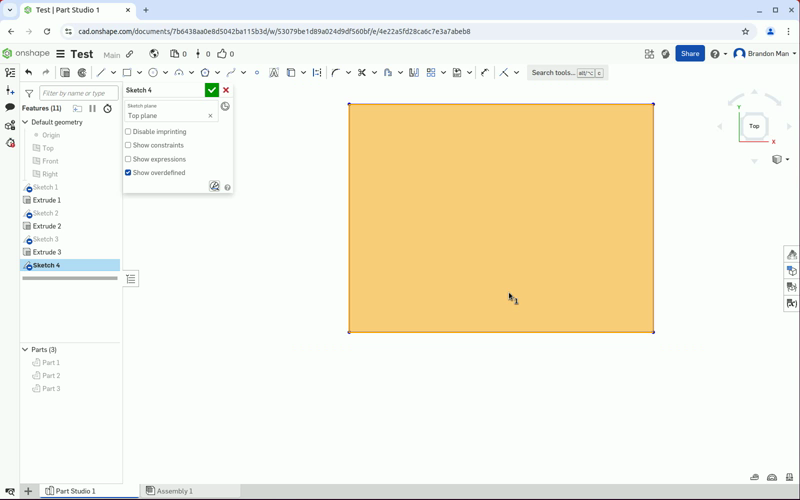
scroll(-6)
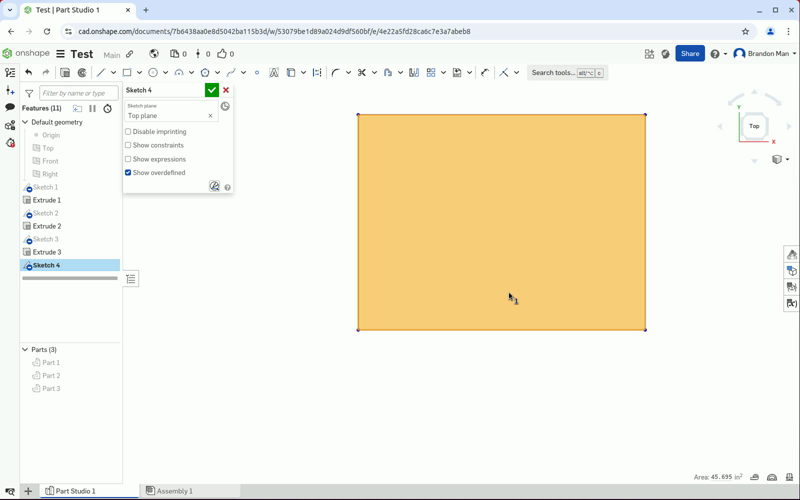
scroll(-6)
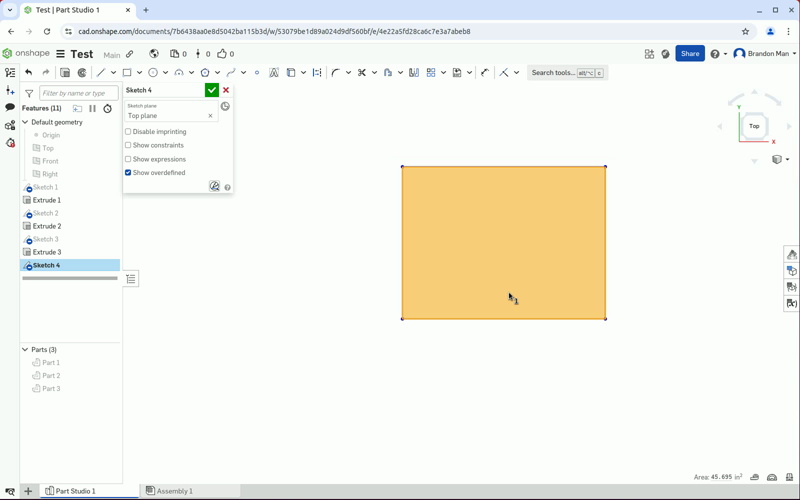
scroll(-6)
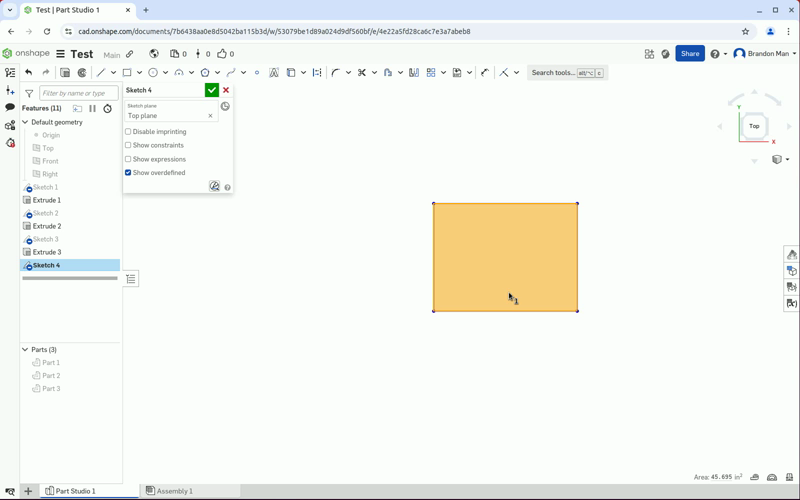
scroll(-6)
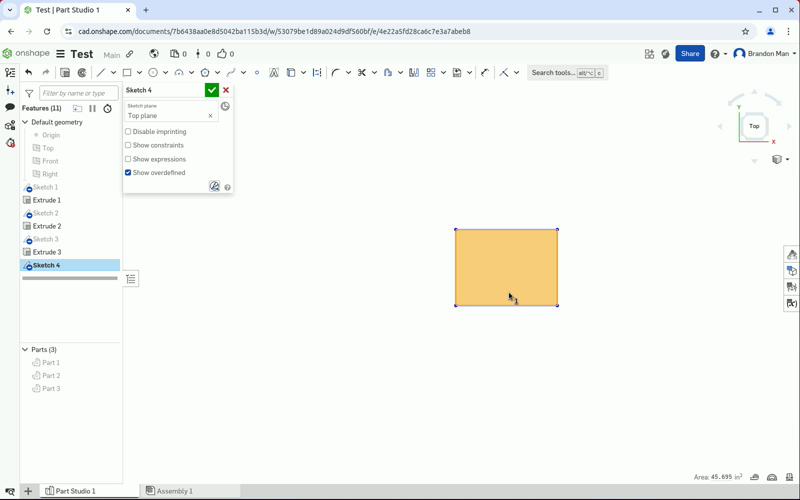
scroll(-6)
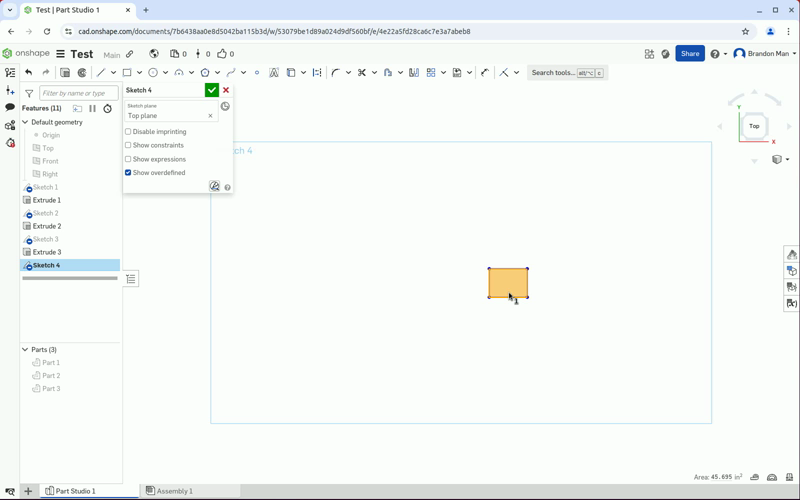
mouse_move(73, 352)
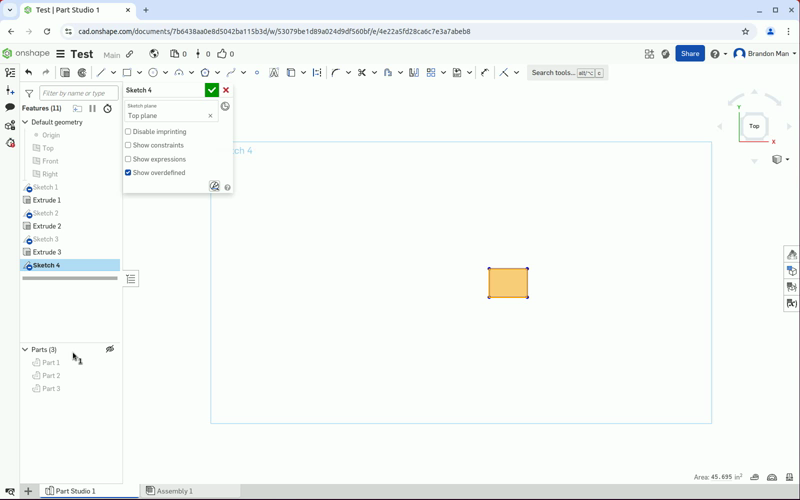
key(shift+y)
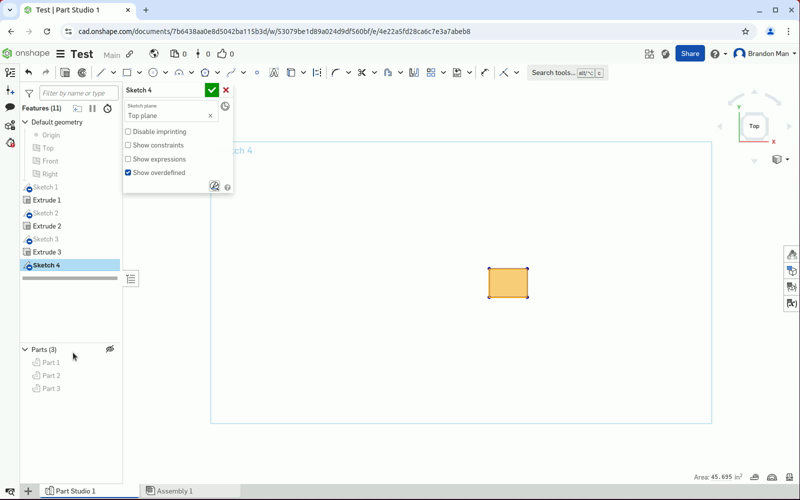
key(shift+e)
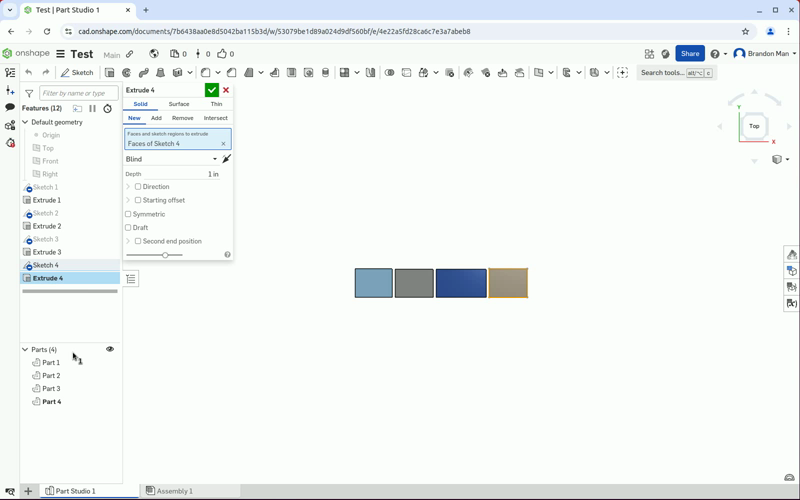
mouse_move(143, 106)
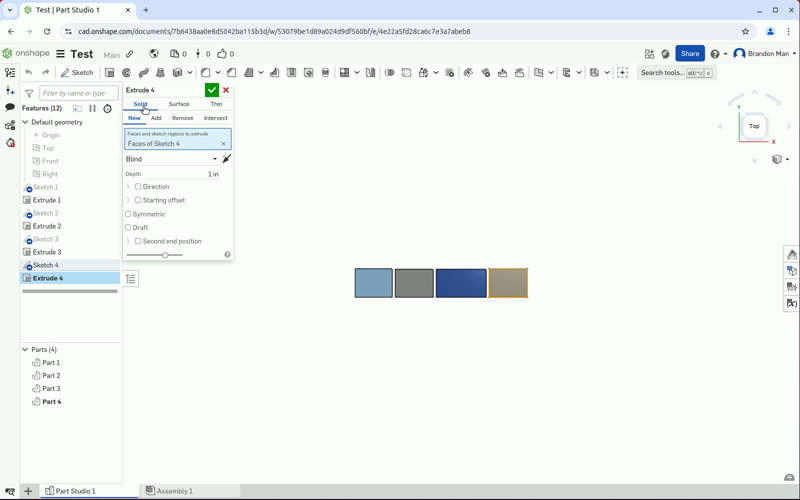
click(143, 106)
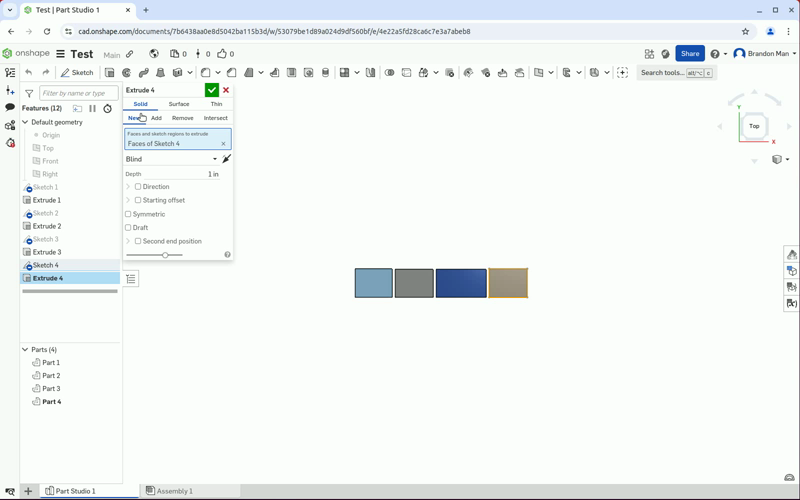
mouse_move(137, 120)
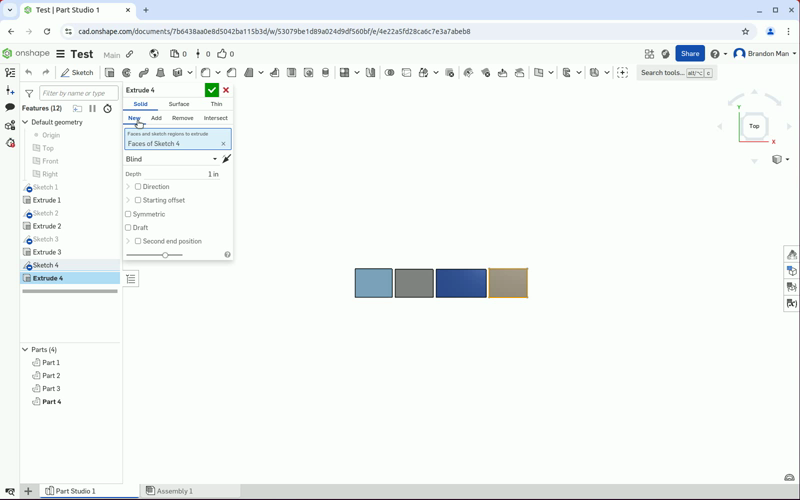
click(137, 120)
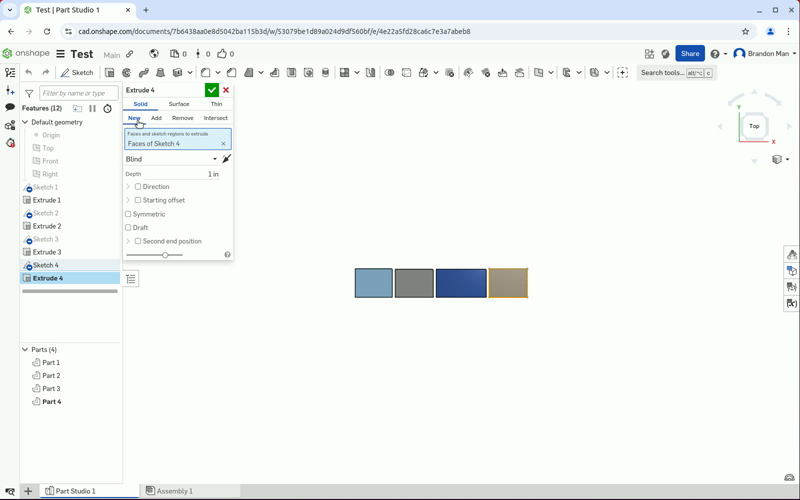
key(tab, 4)
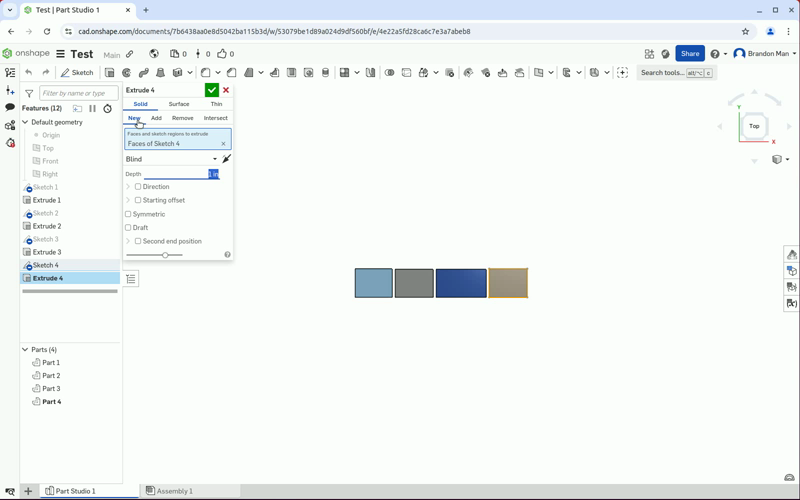
text(12.998)
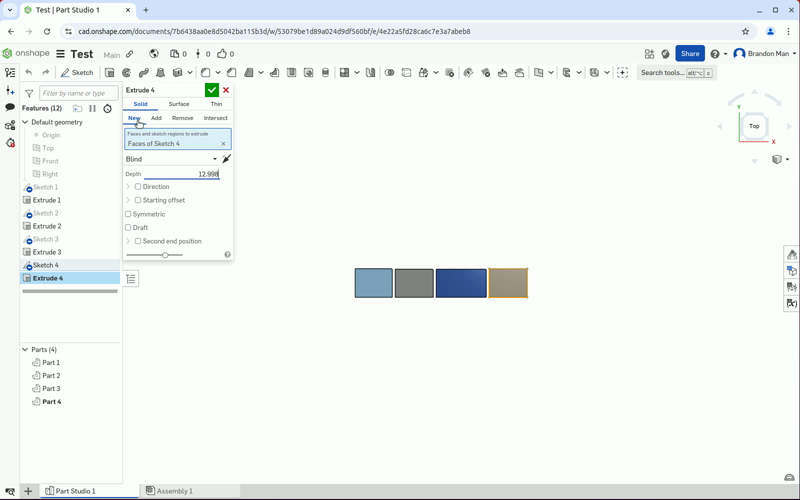
key(enter)
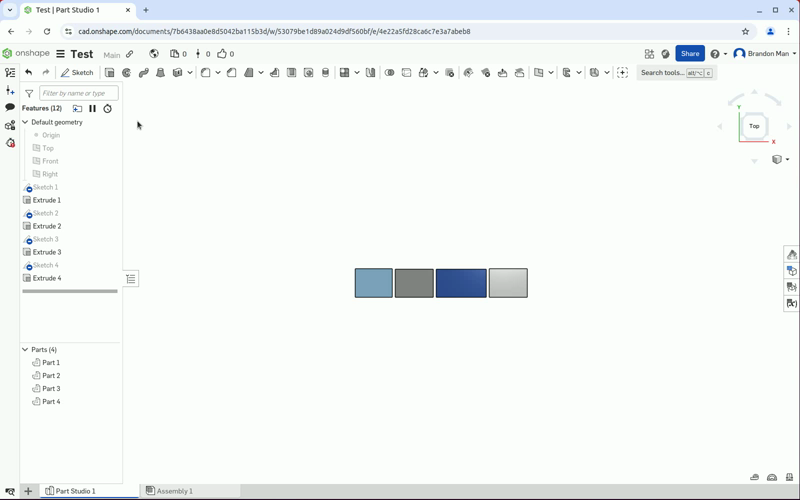
key(shift+h)
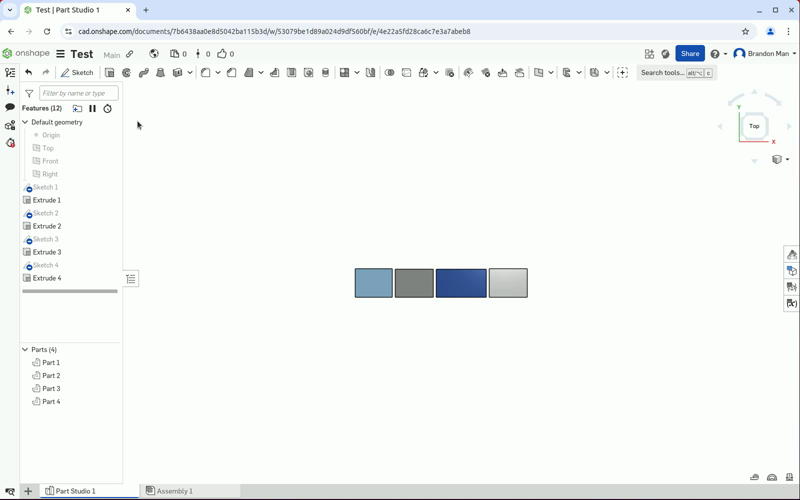
key(shift+h)
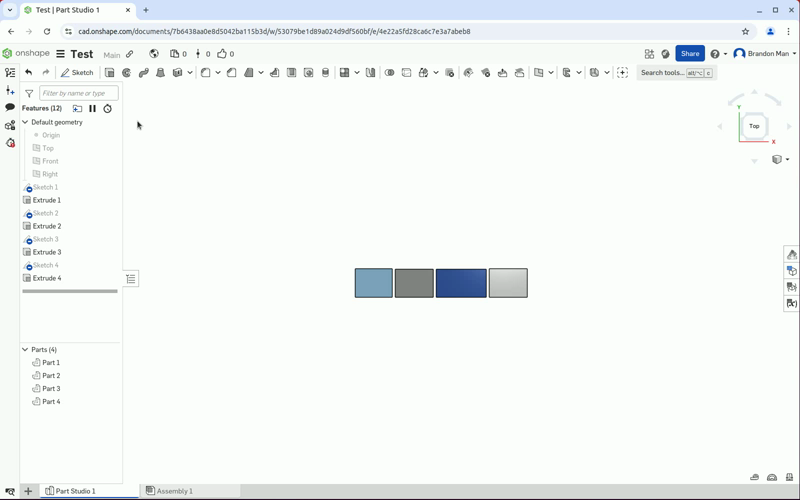
mouse_move(73, 189)
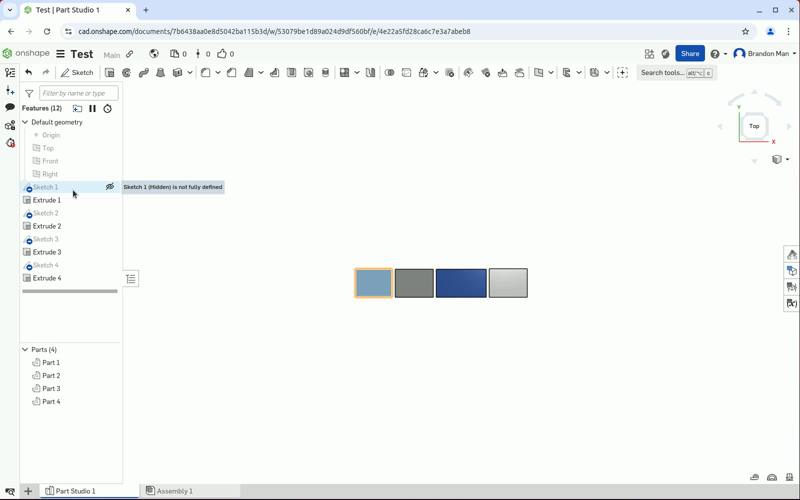
click(73, 189)
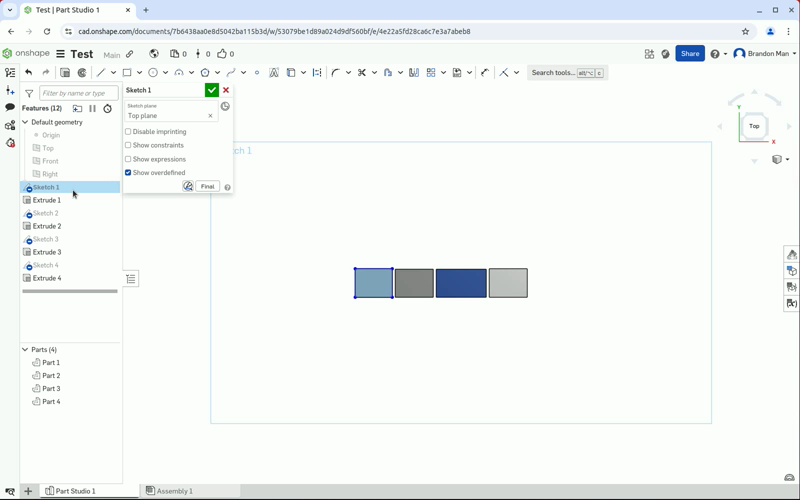
mouse_move(229, 92)
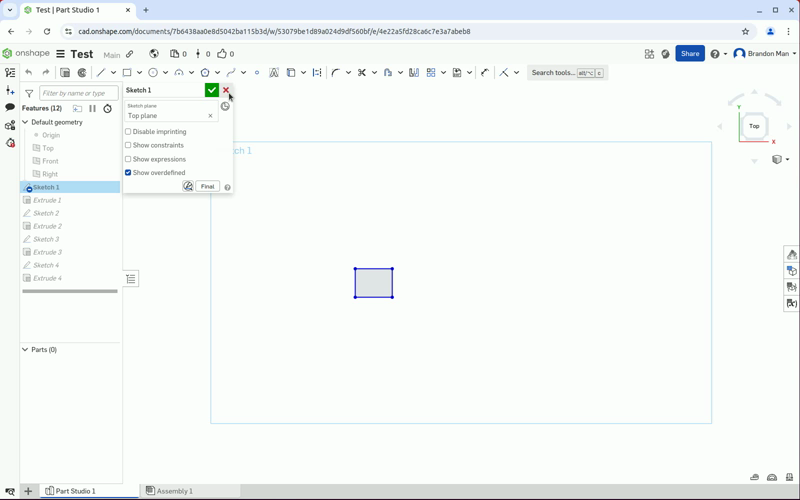
click(229, 92)
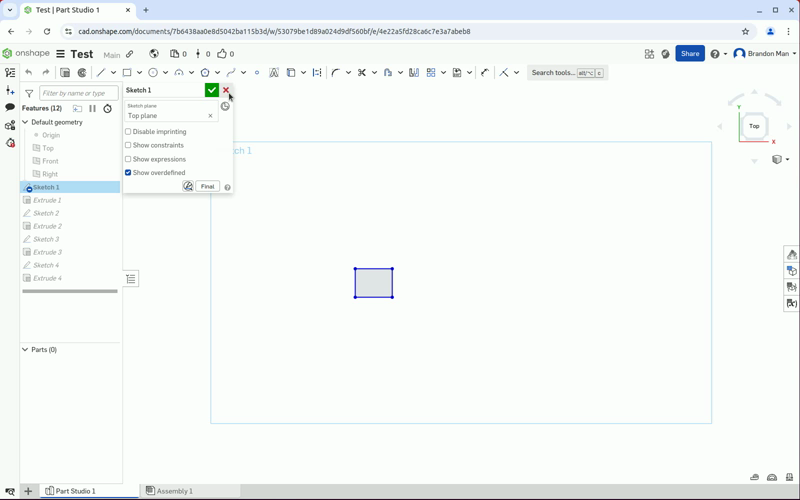
key(shift+s)
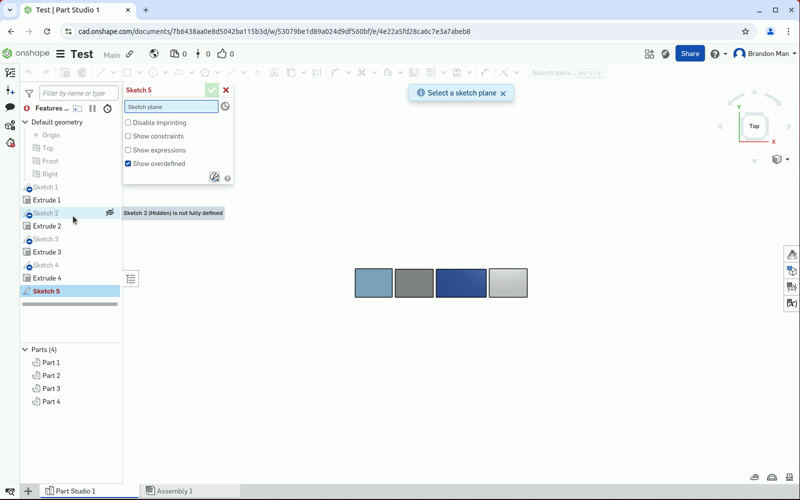
scroll(3)
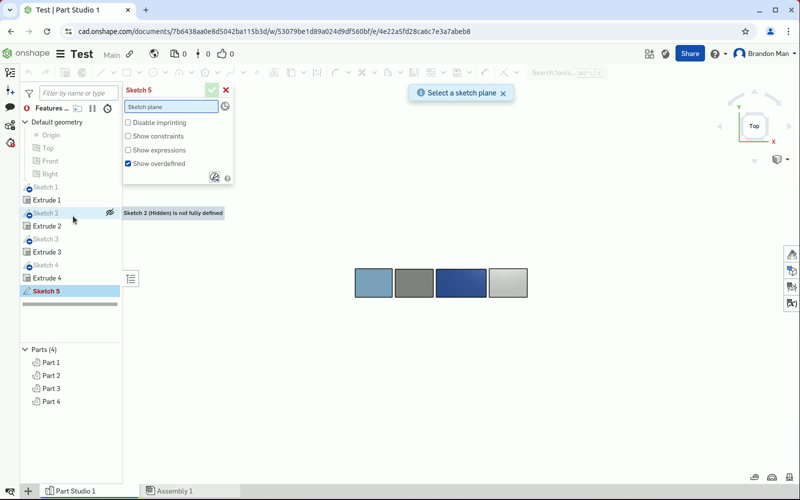
mouse_move(73, 150)
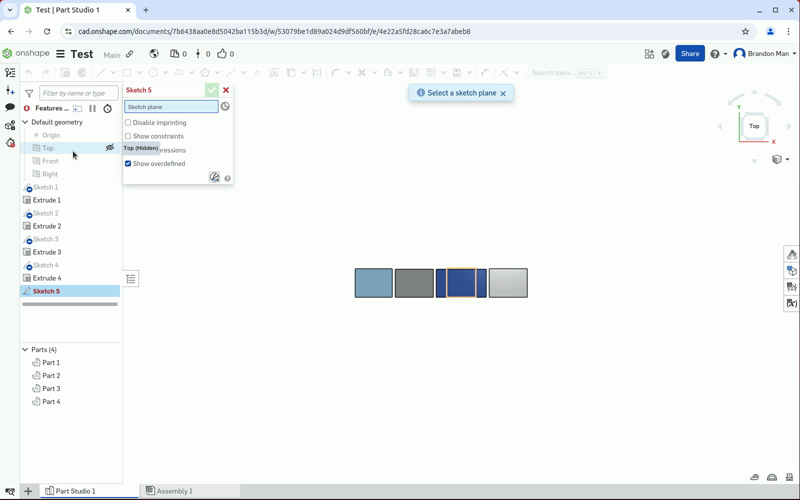
click(73, 150)
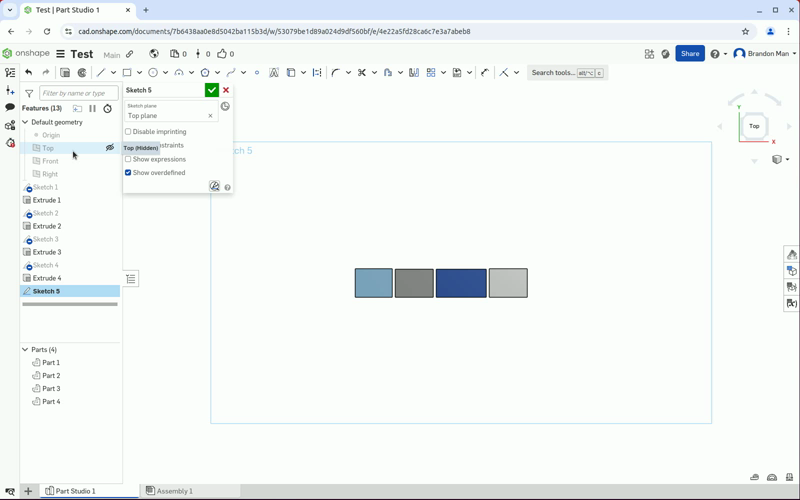
mouse_move(73, 352)
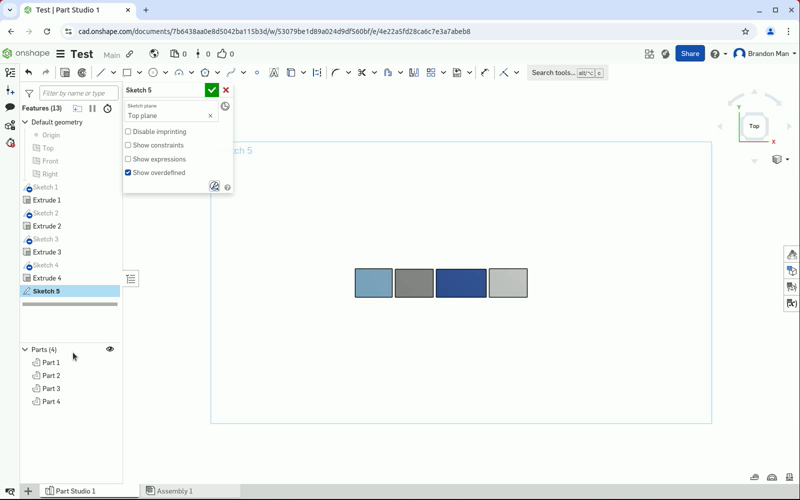
key(y)
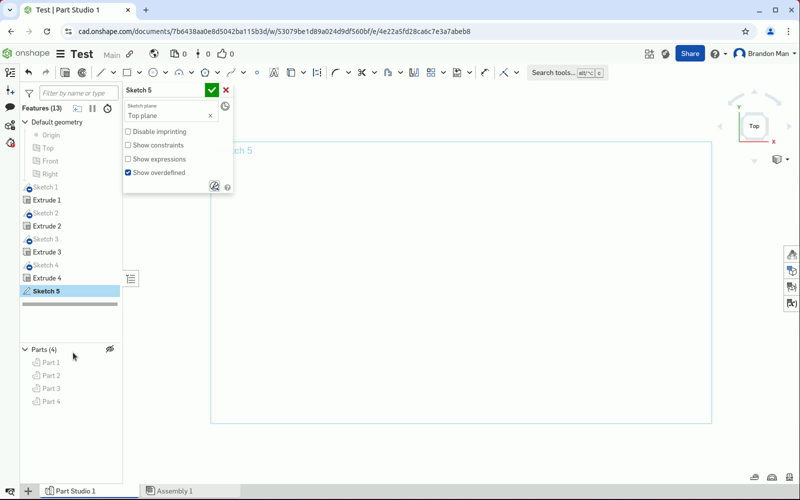
key(l)
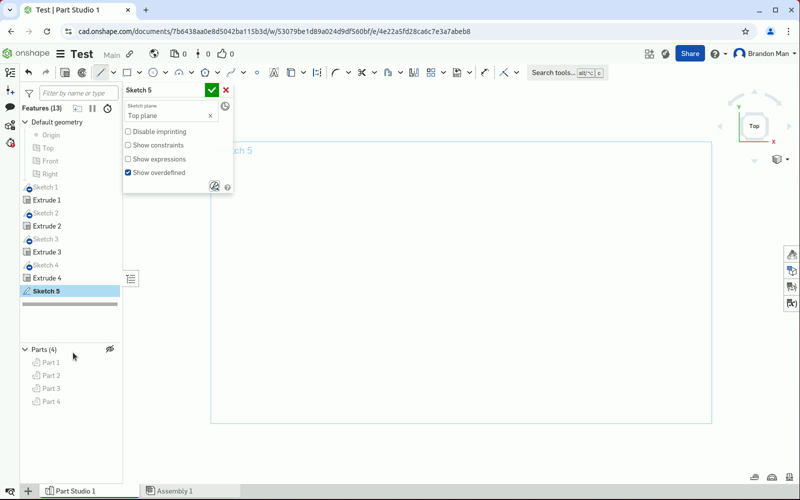
key_down(shift)
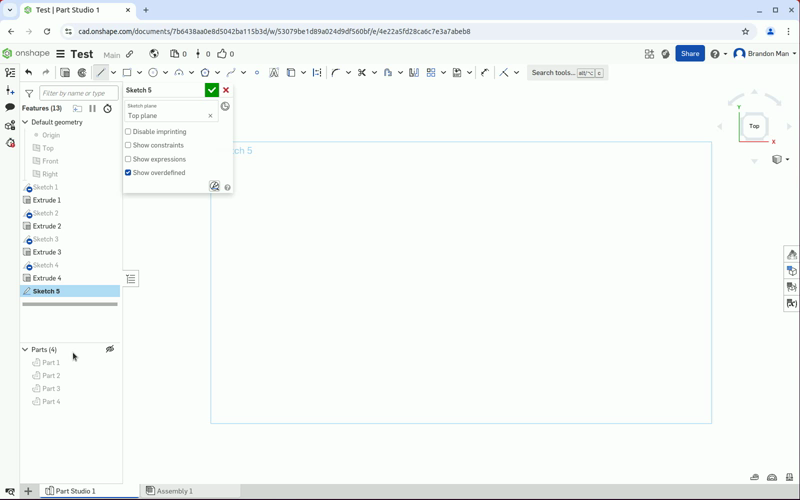
mouse_move(529, 297)
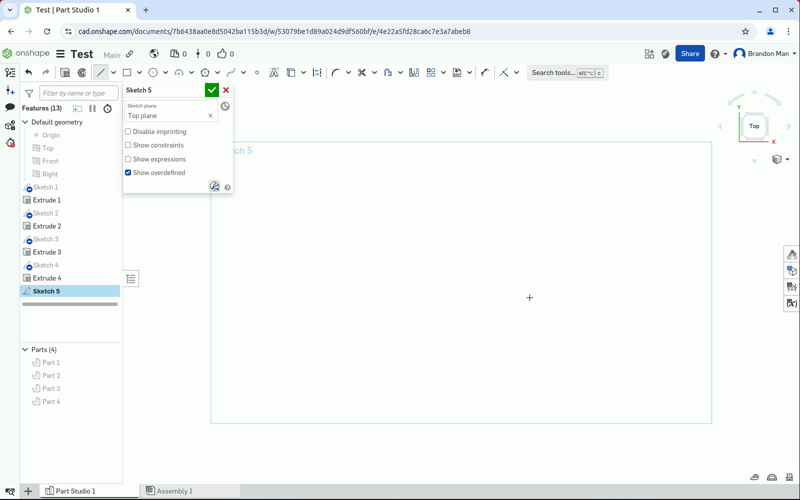
click(529, 297)
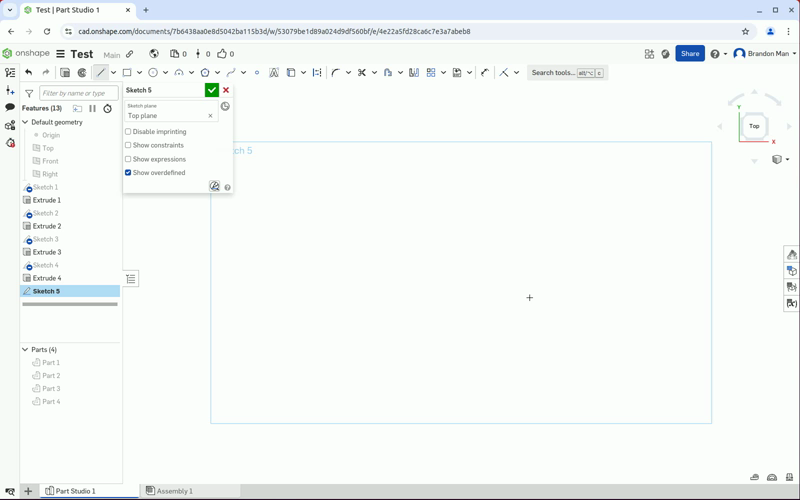
key_up(shift)
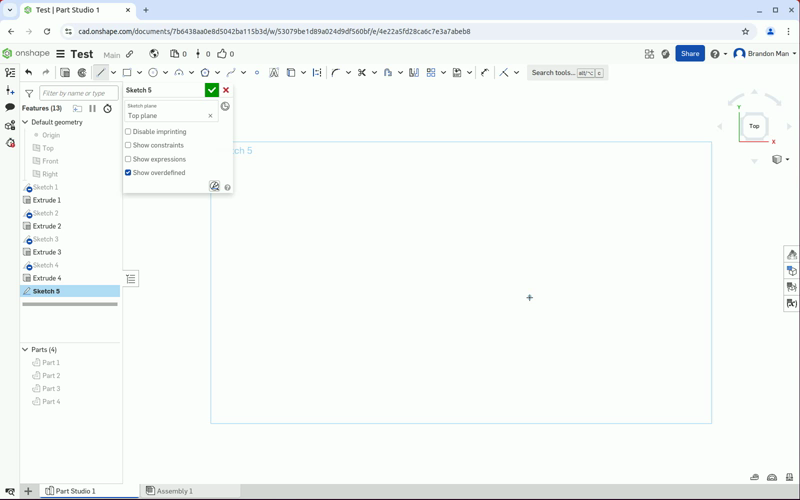
key_down(shift)
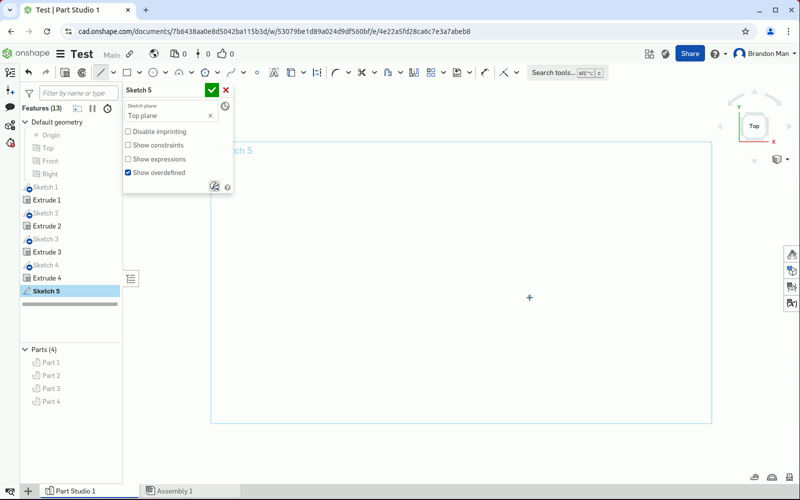
mouse_move(559, 297)
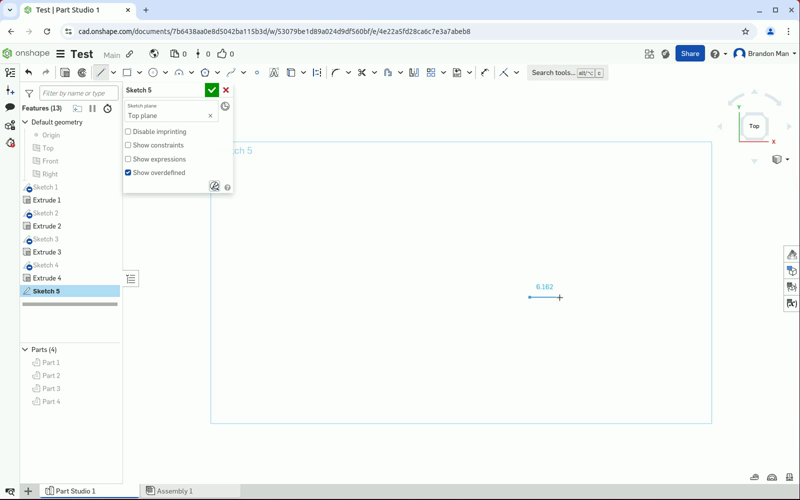
mouse_move(573, 297)
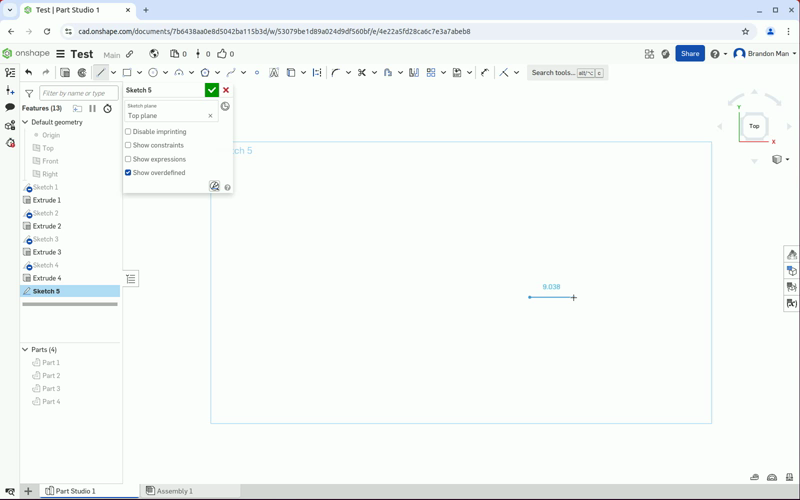
click(573, 297)
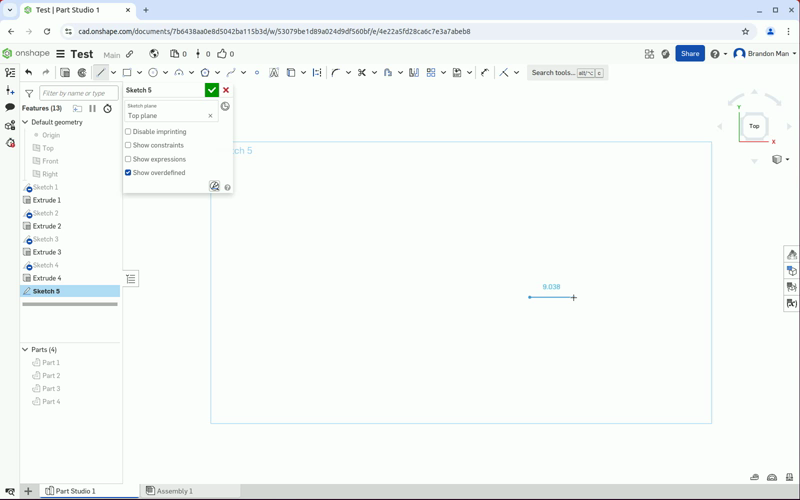
key_up(shift)
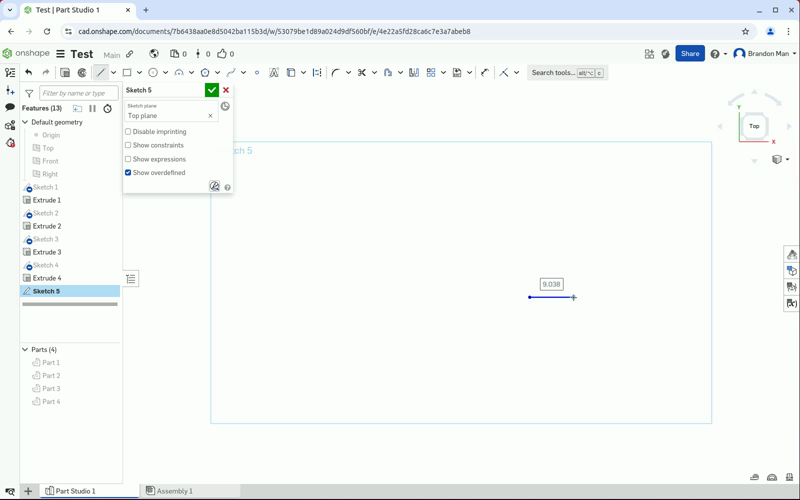
key_down(shift)
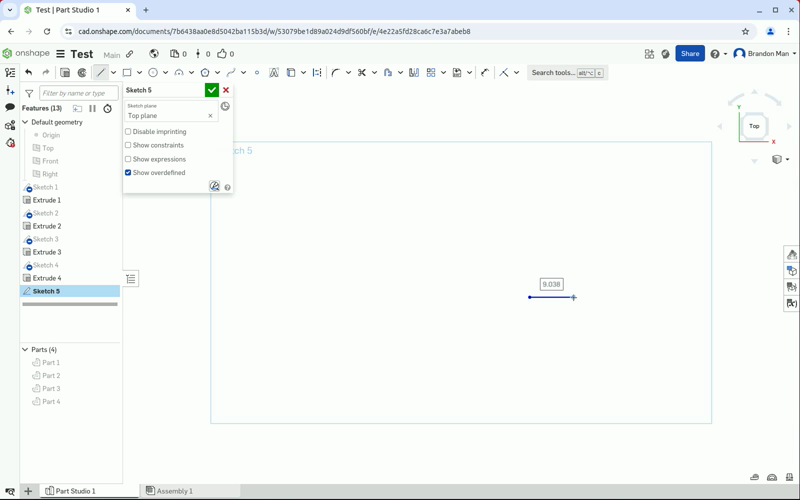
mouse_move(589, 297)
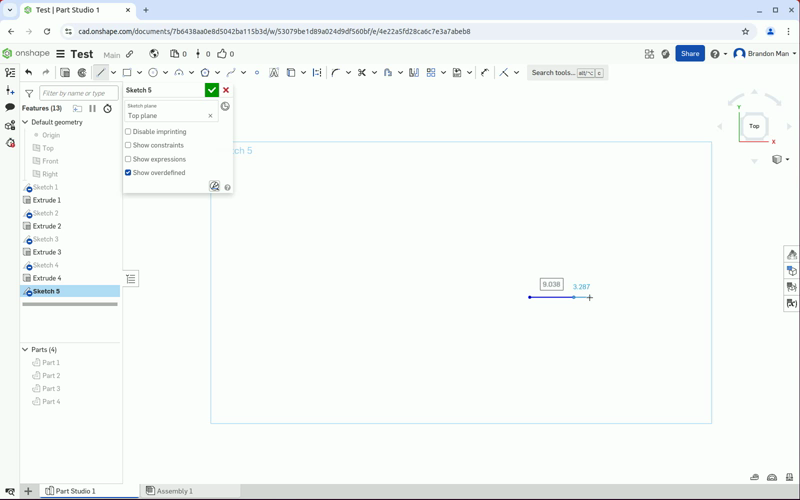
mouse_move(573, 268)
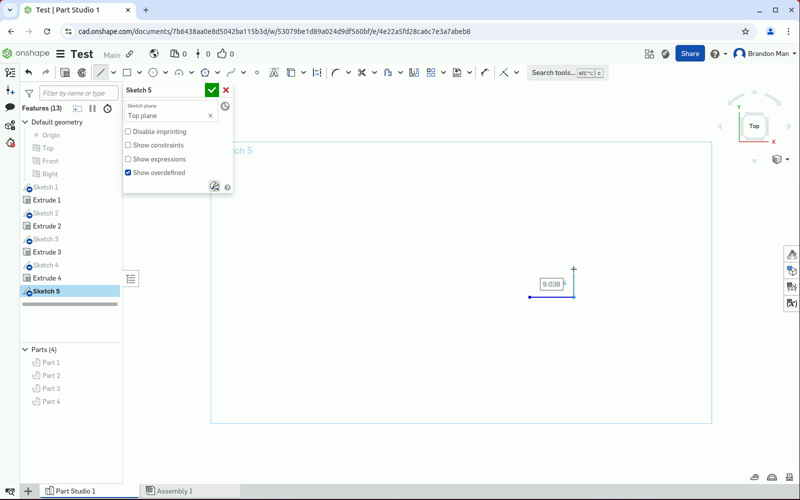
click(573, 268)
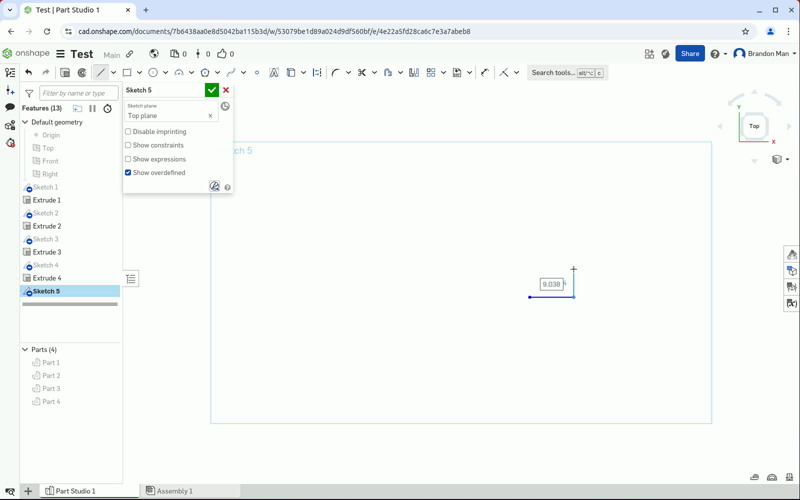
key_up(shift)
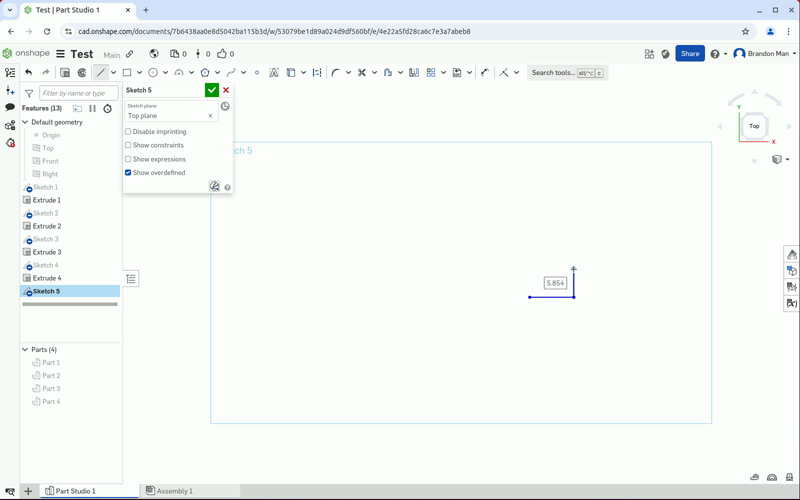
key_down(shift)
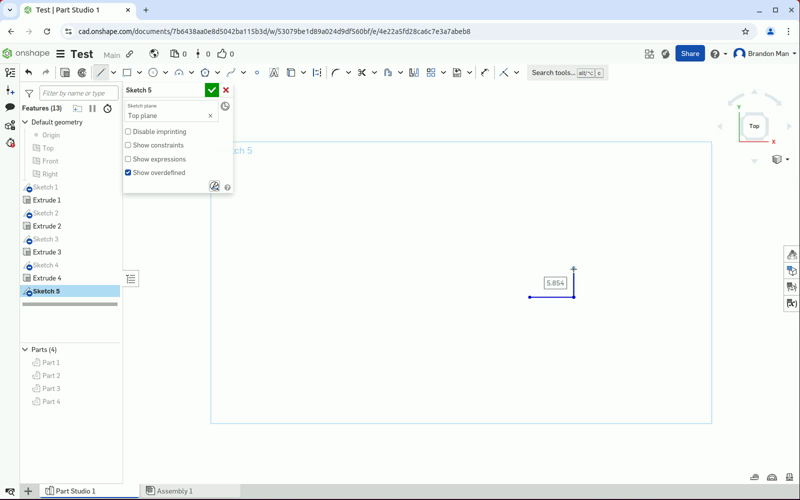
mouse_move(589, 268)
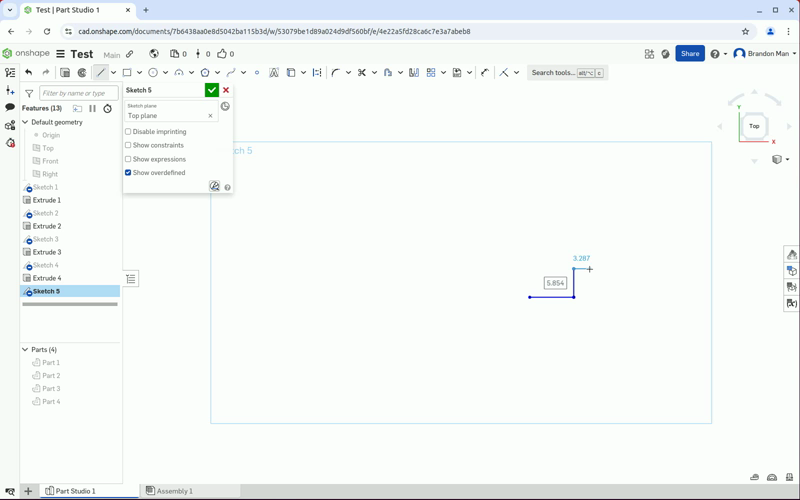
mouse_move(529, 268)
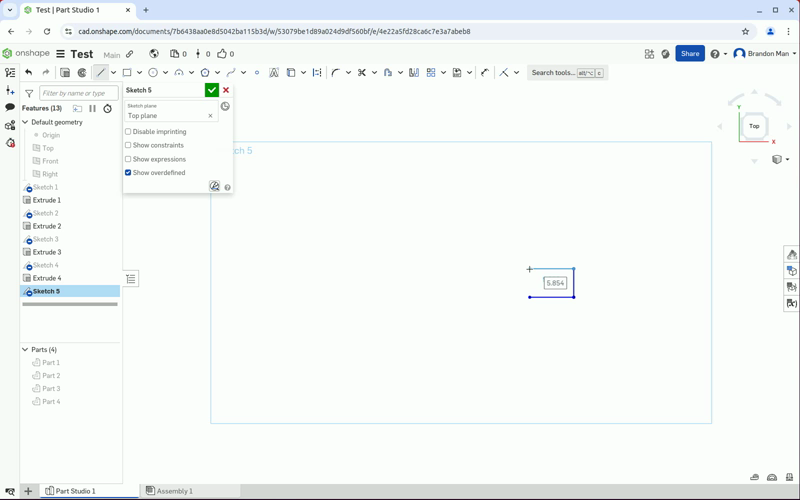
click(529, 268)
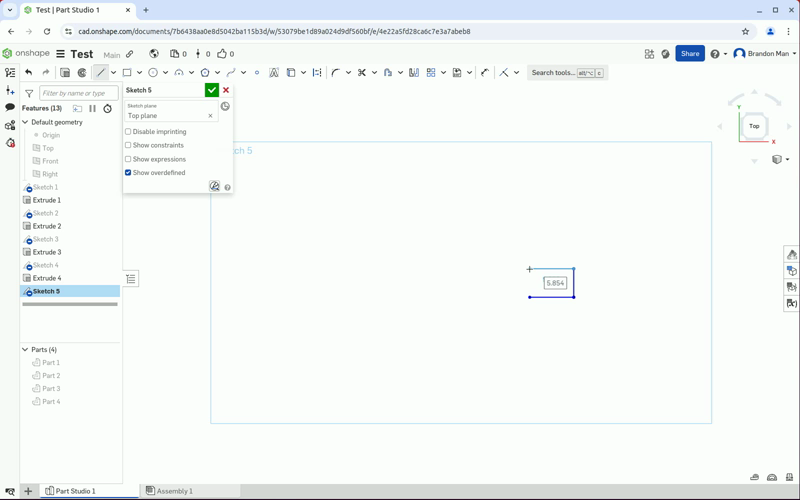
key_up(shift)
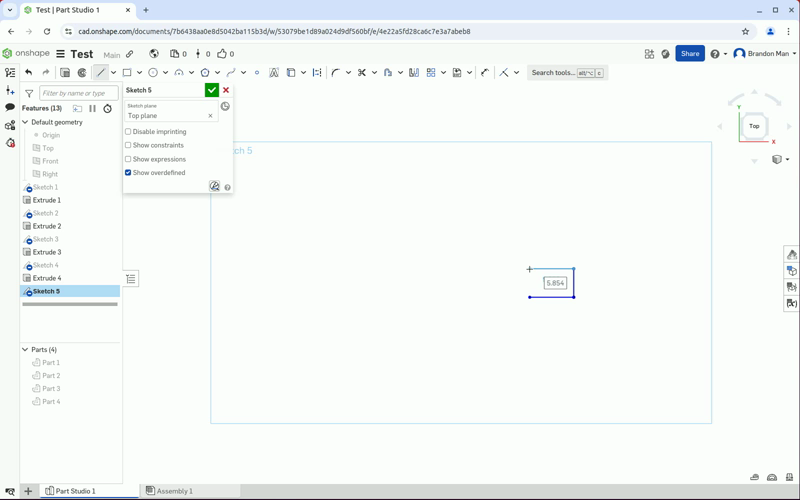
mouse_move(559, 268)
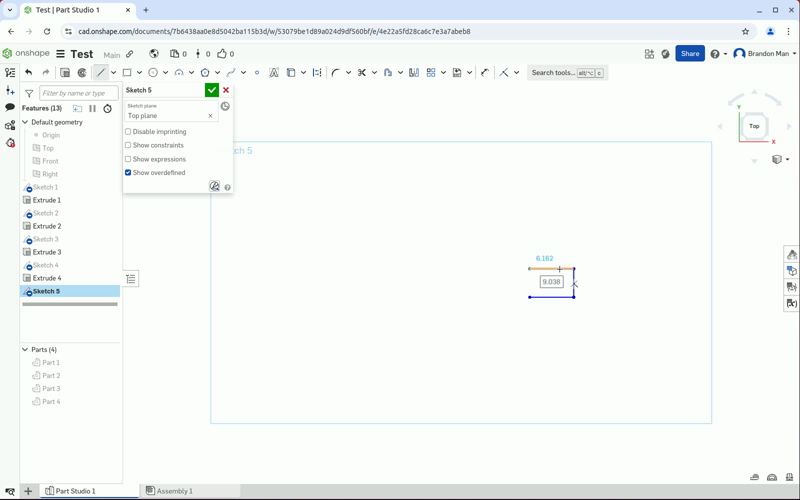
key_down(shift)
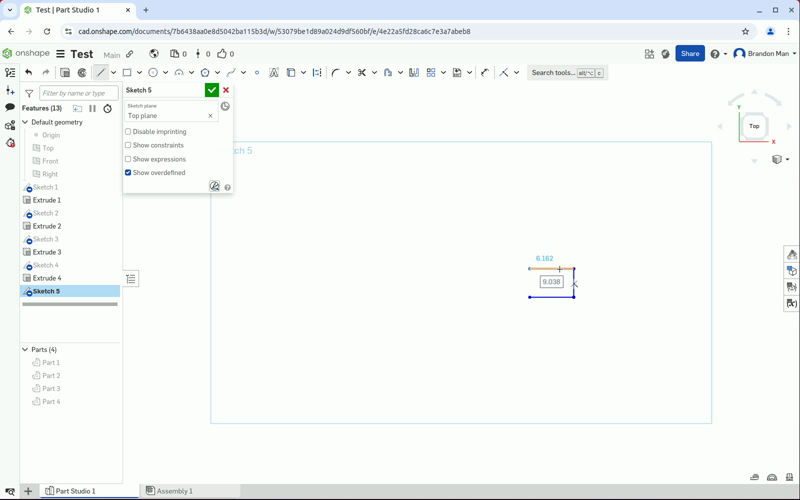
mouse_move(529, 297)
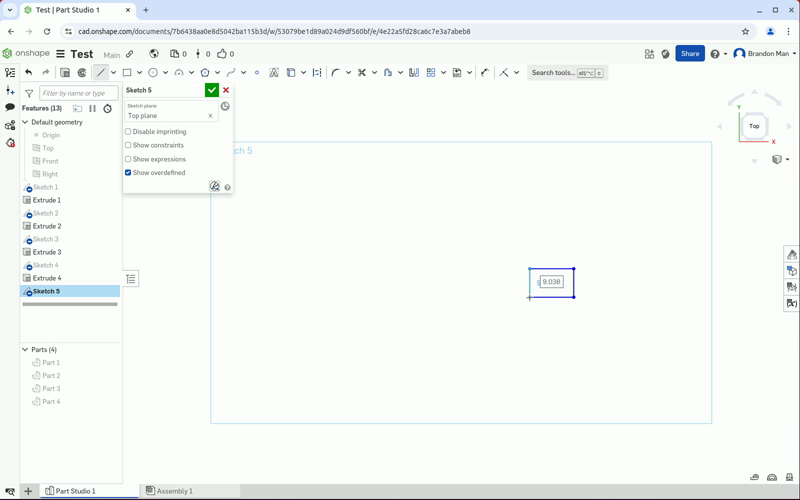
key_up(shift)
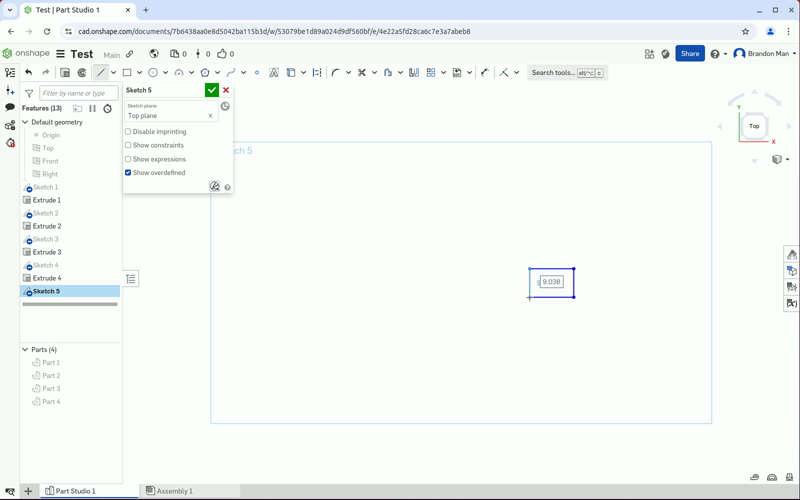
click(529, 297)
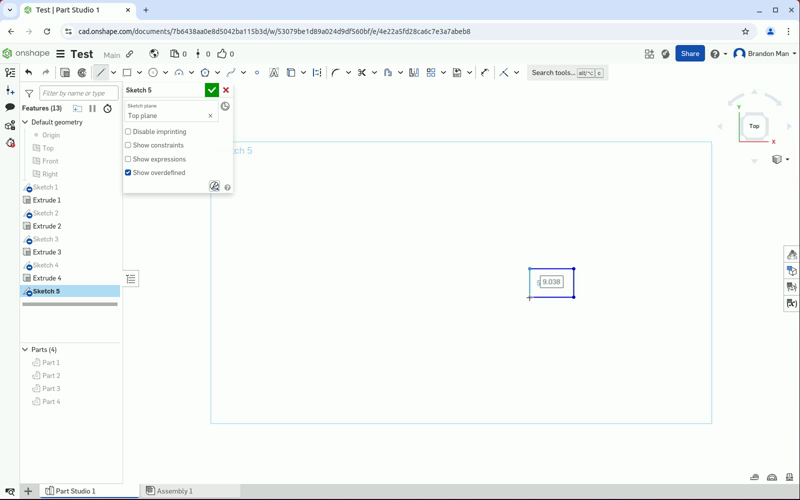
key(esc)
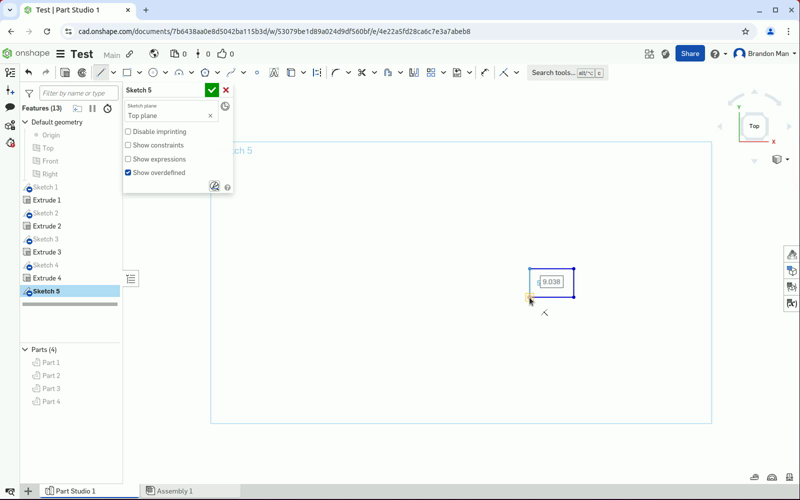
mouse_move(570, 270)
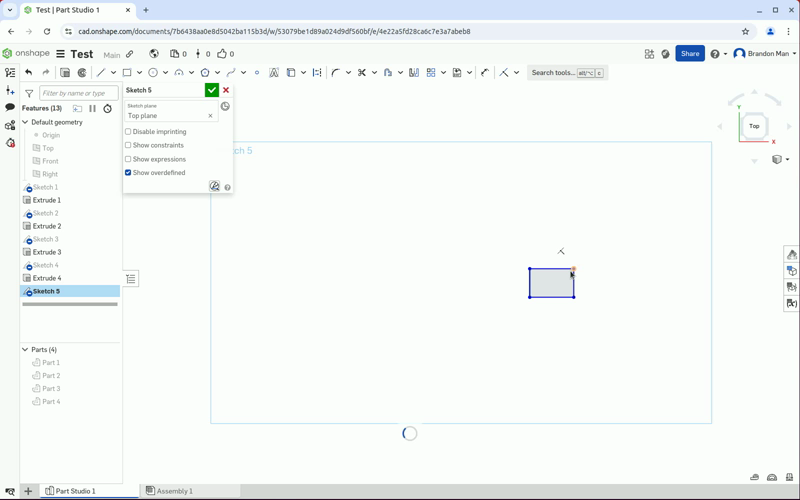
scroll(6)
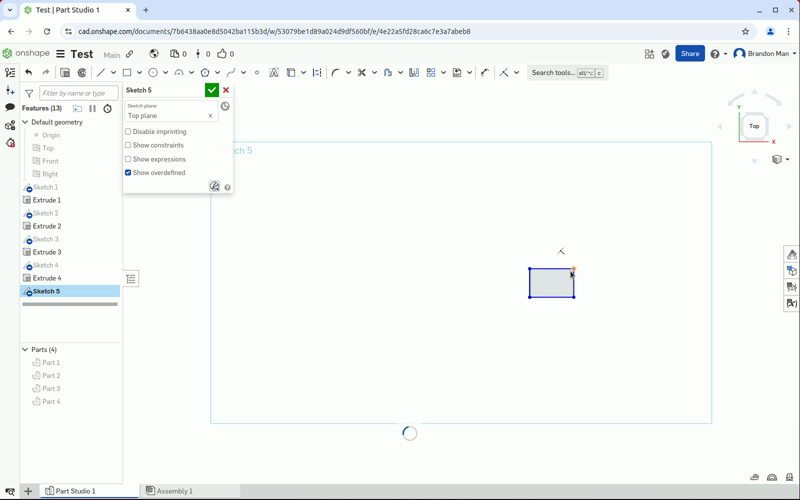
scroll(6)
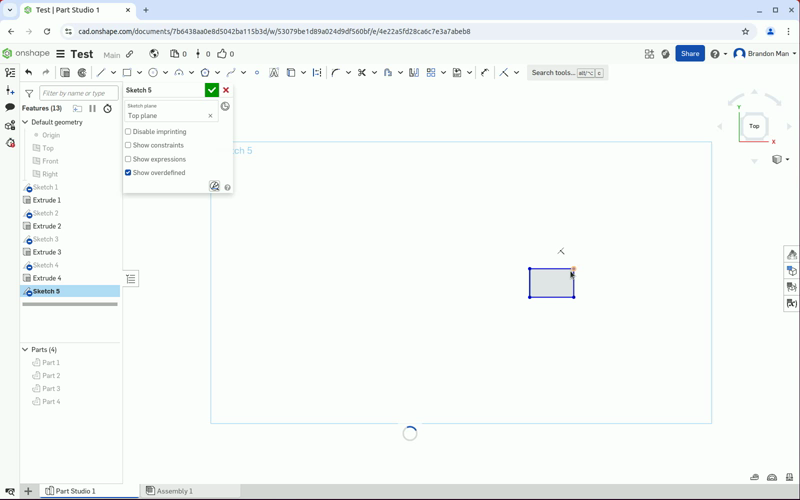
scroll(6)
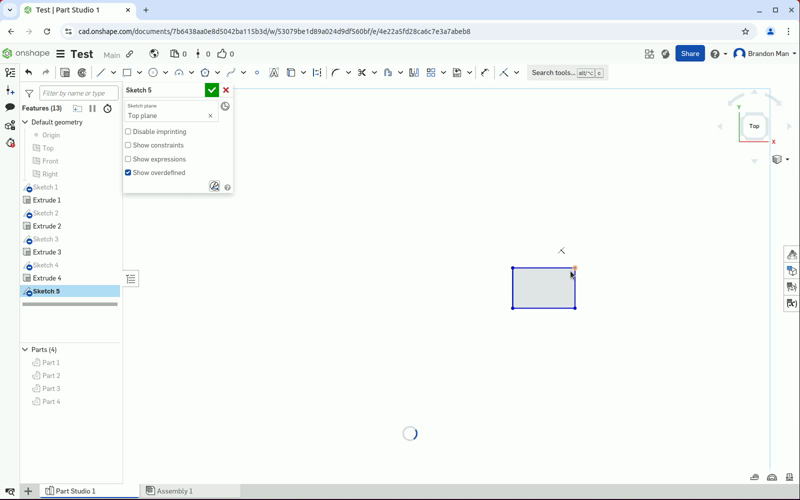
scroll(6)
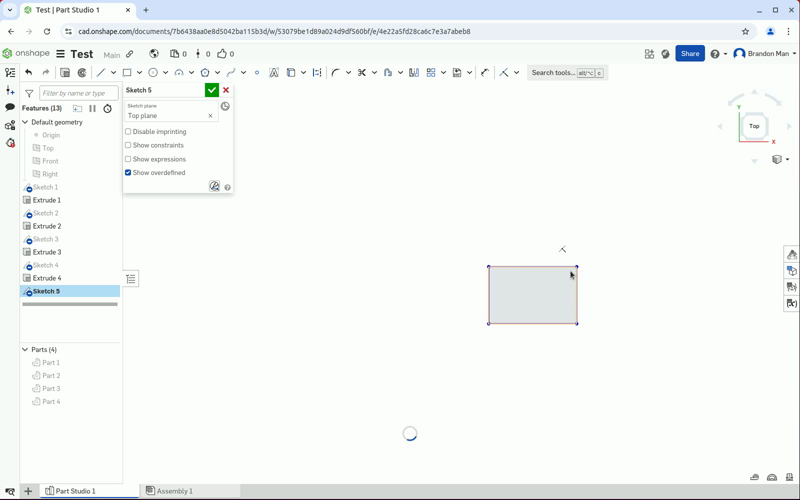
scroll(6)
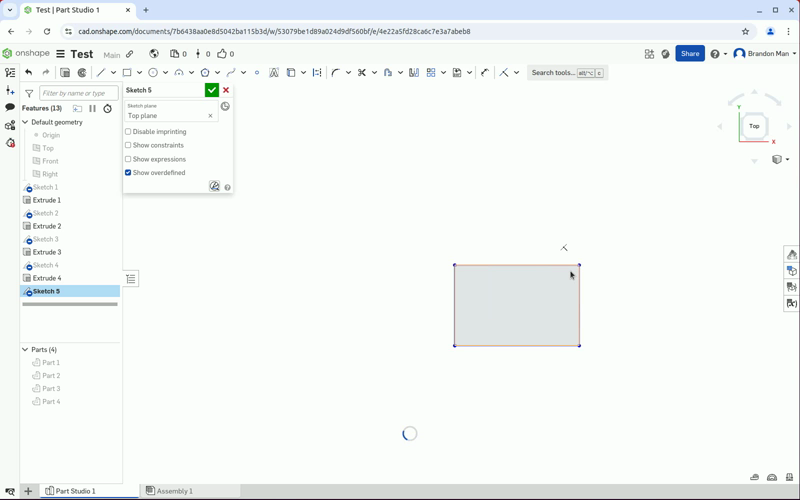
scroll(6)
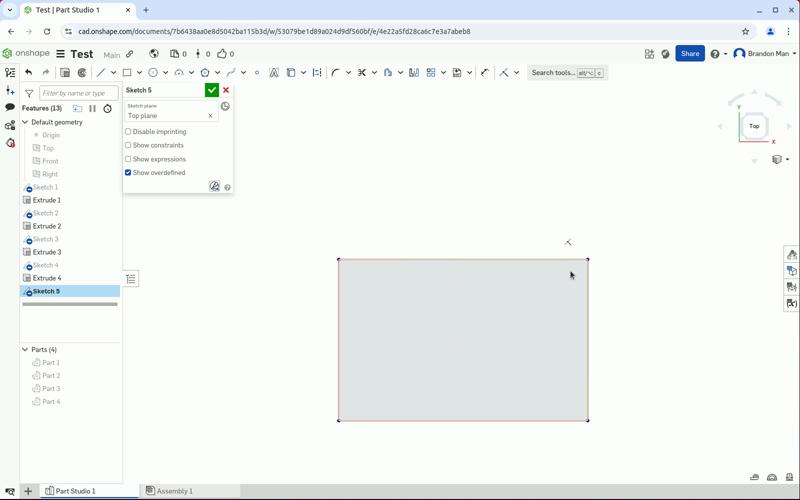
scroll(6)
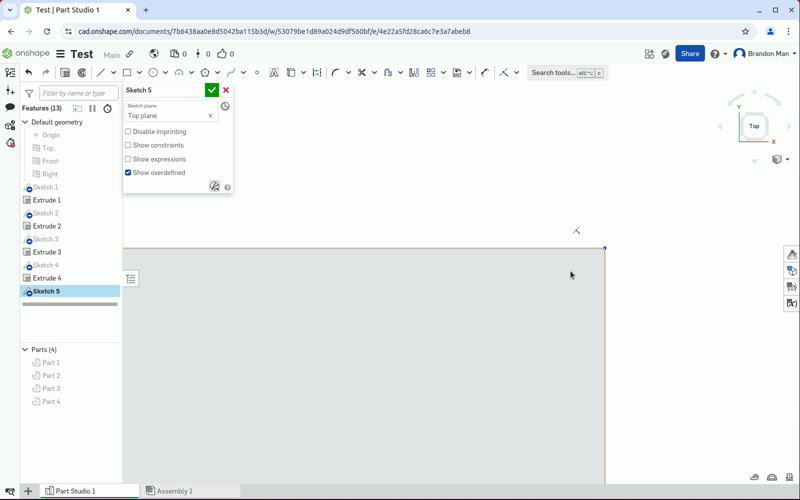
click(570, 270)
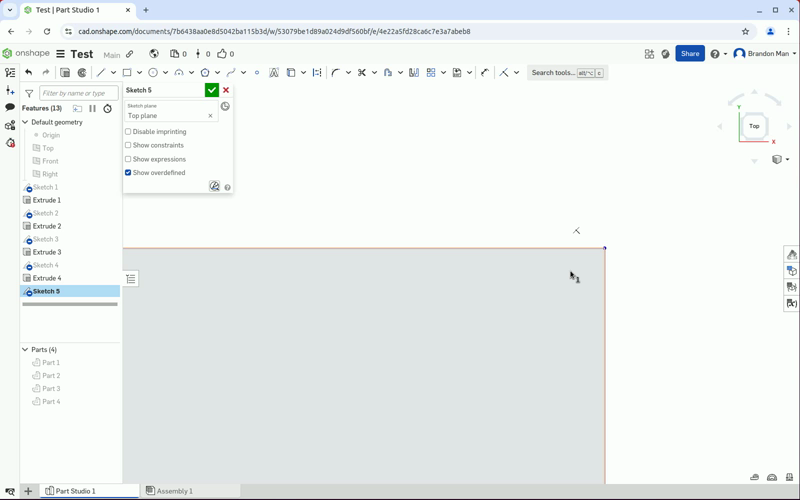
scroll(-6)
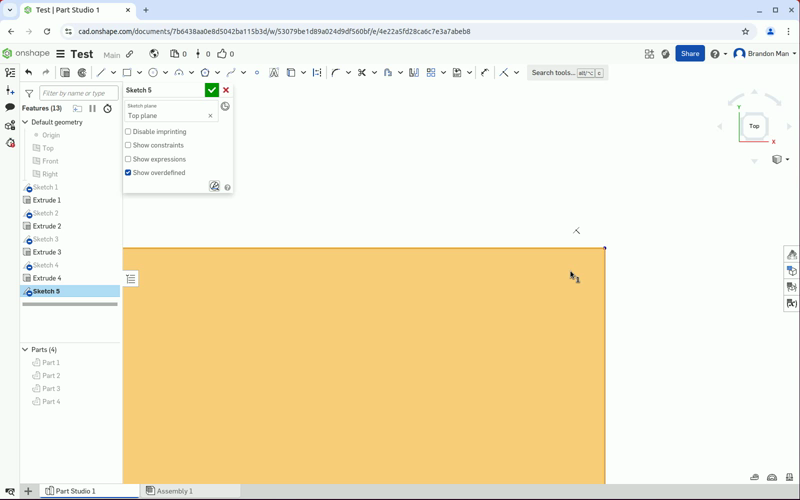
scroll(-6)
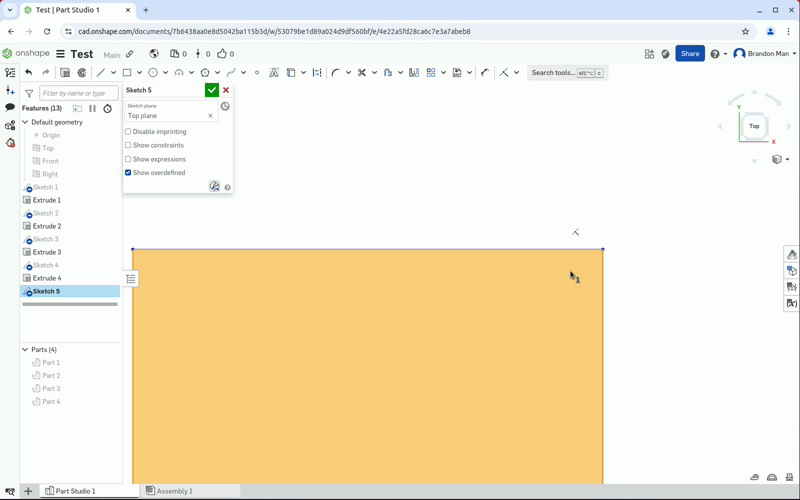
scroll(-6)
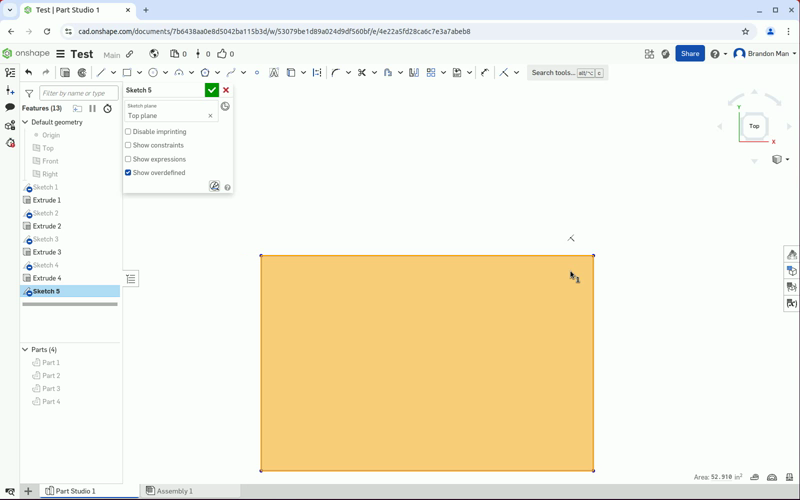
scroll(-6)
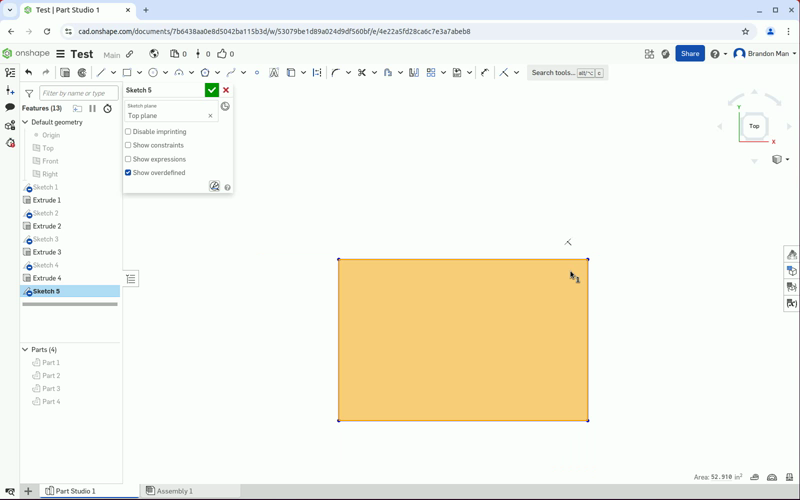
scroll(-6)
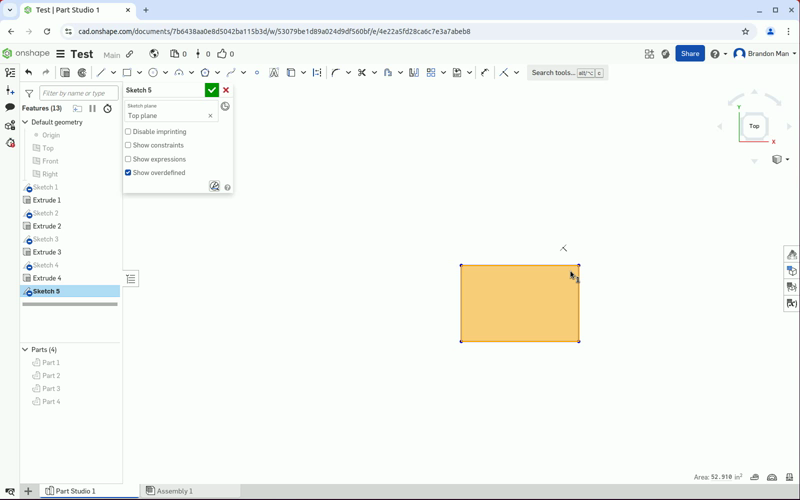
scroll(-6)
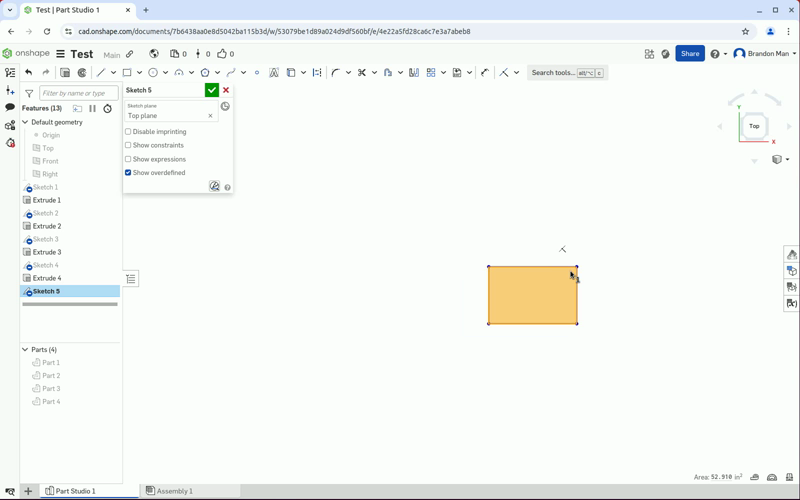
scroll(-6)
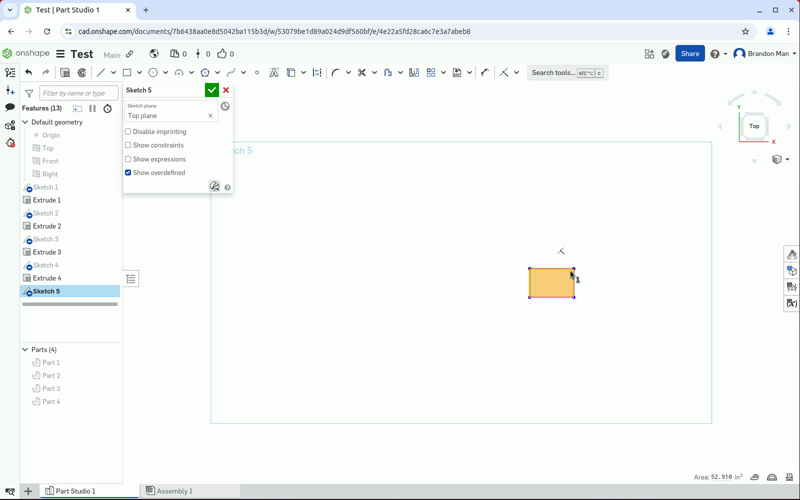
mouse_move(73, 352)
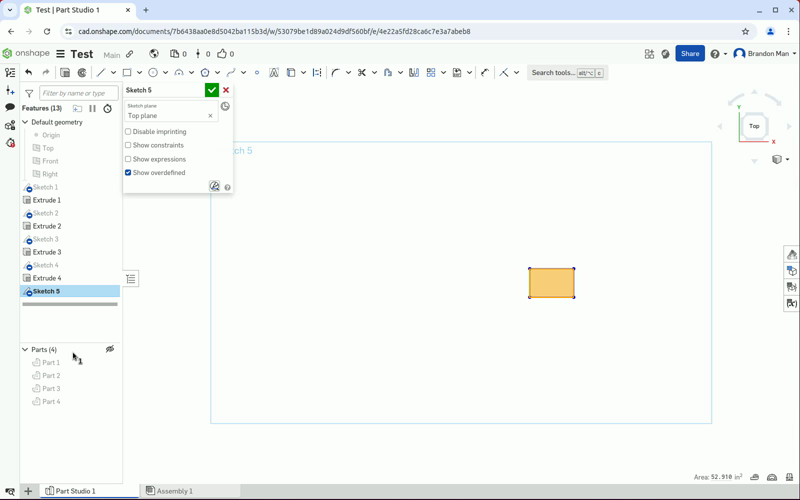
key(shift+y)
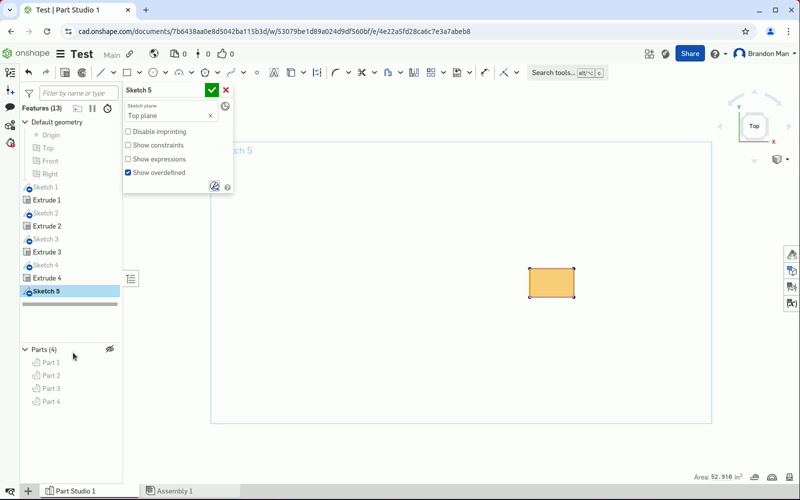
key(shift+e)
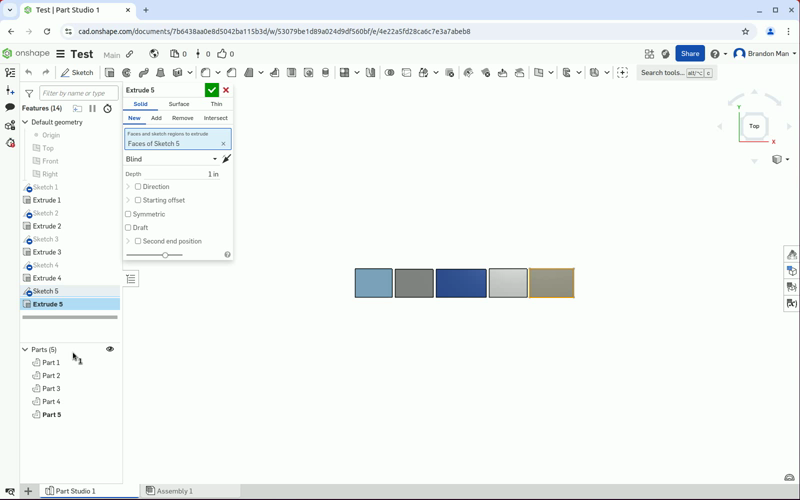
mouse_move(143, 106)
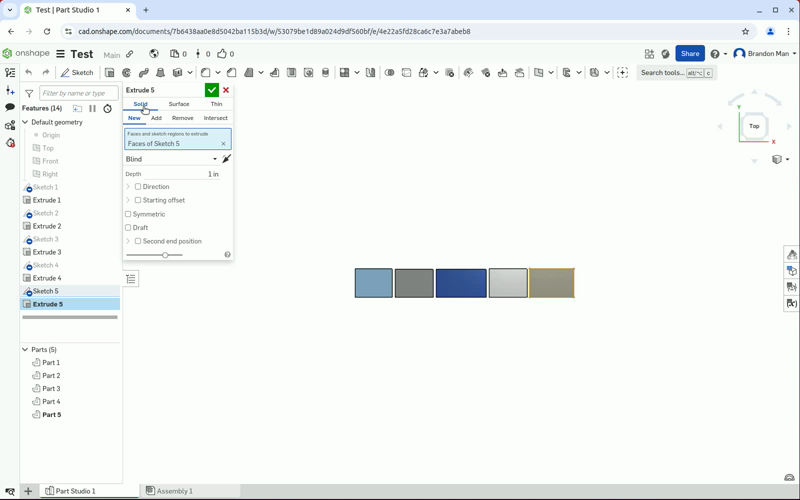
click(143, 106)
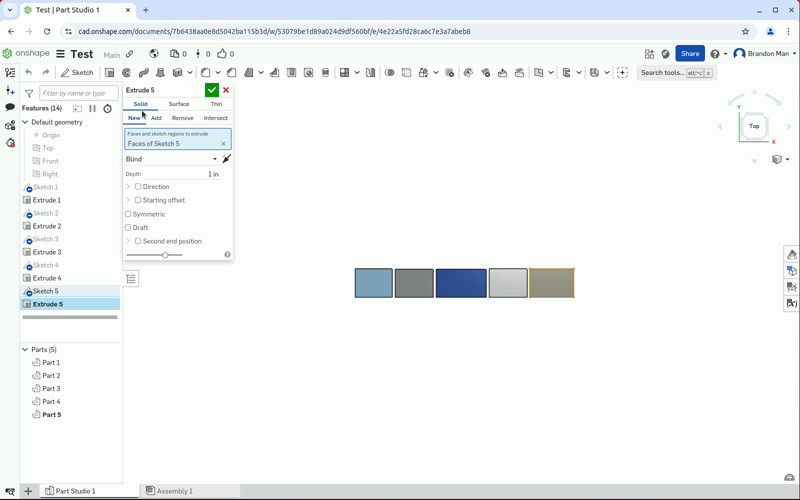
mouse_move(137, 120)
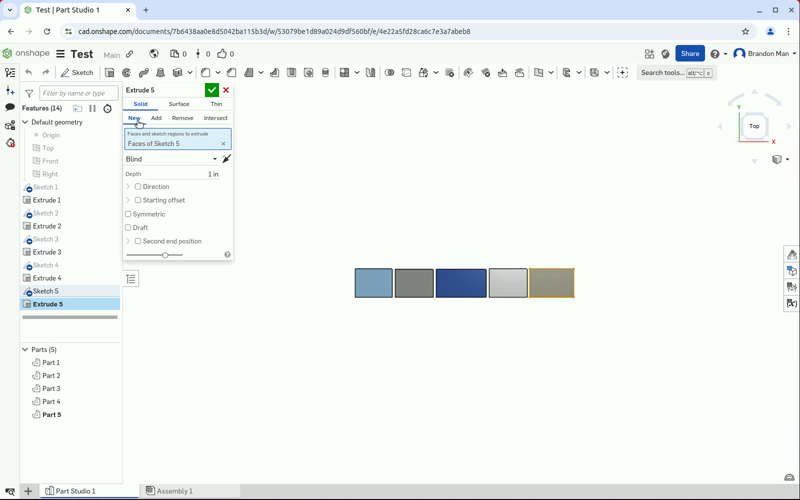
click(137, 120)
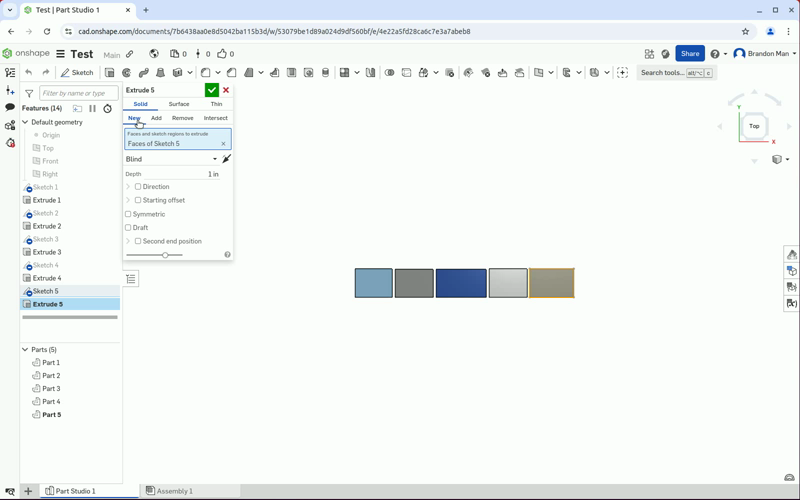
key(tab, 4)
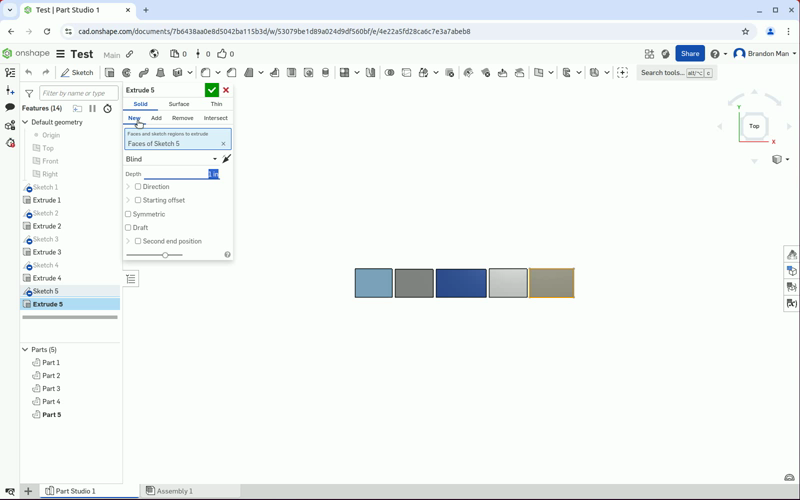
text(12.998)
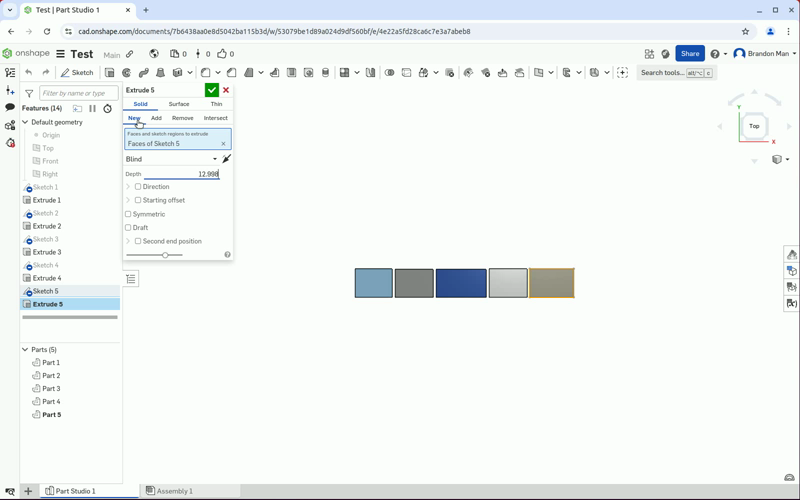
key(enter)
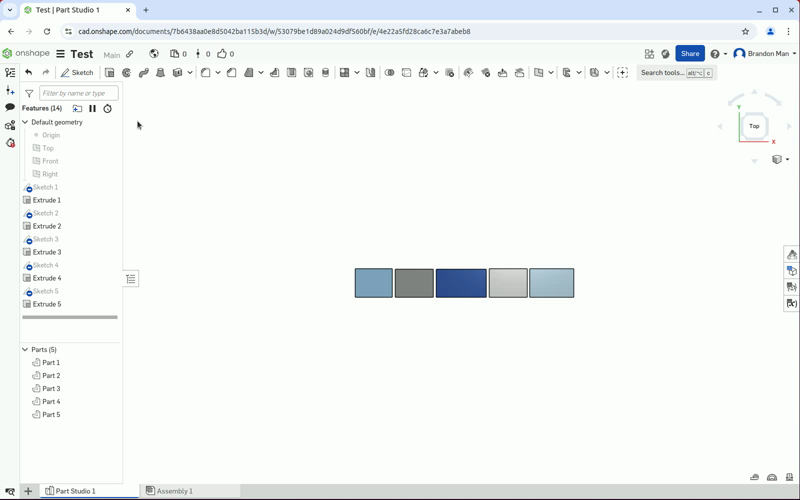
key(shift+h)
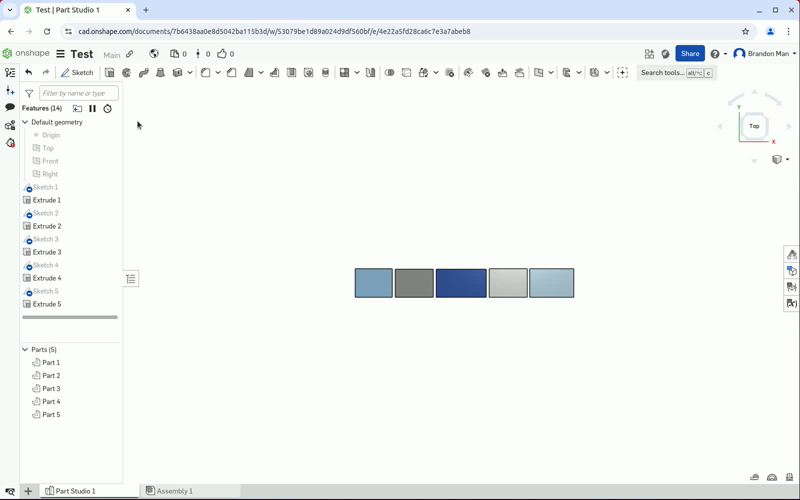
key(shift+h)
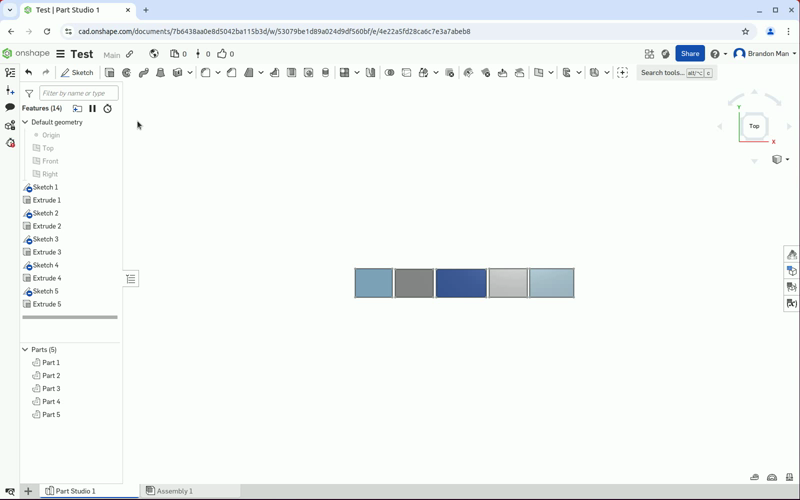
key(shift+7)
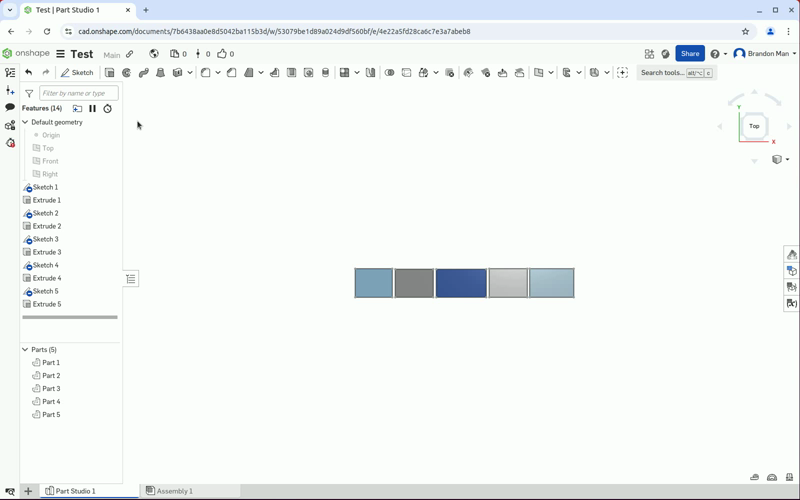
key(up, 3)
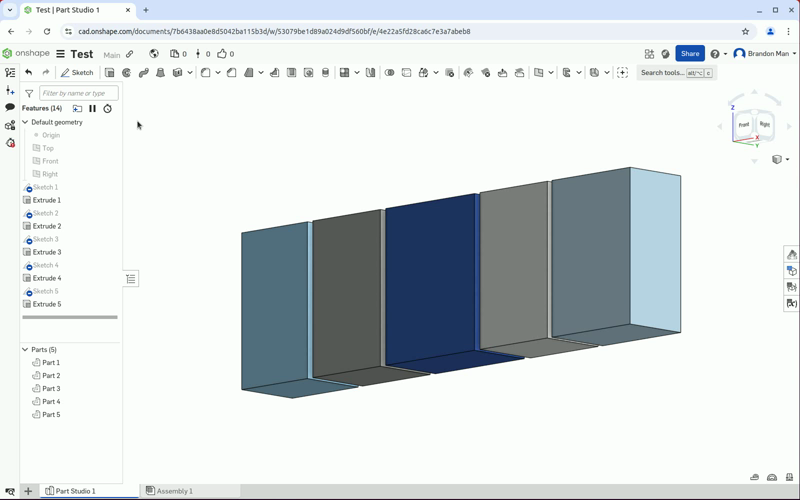
key(left, 3)
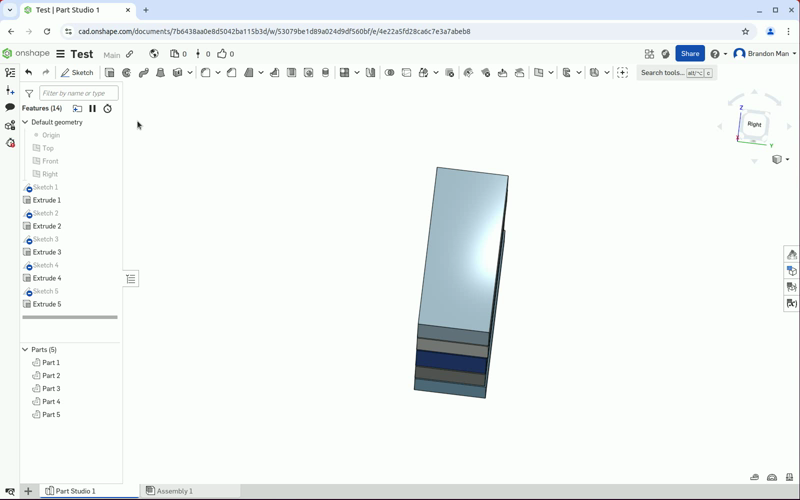
key(right, 3)
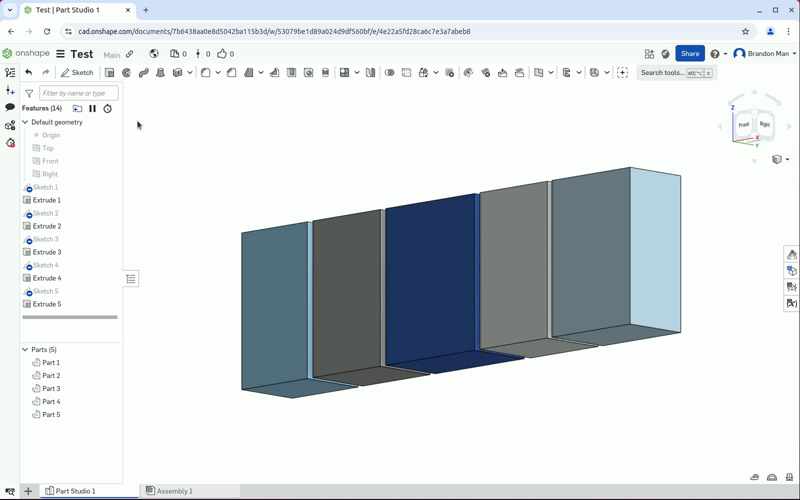
key(down, 3)
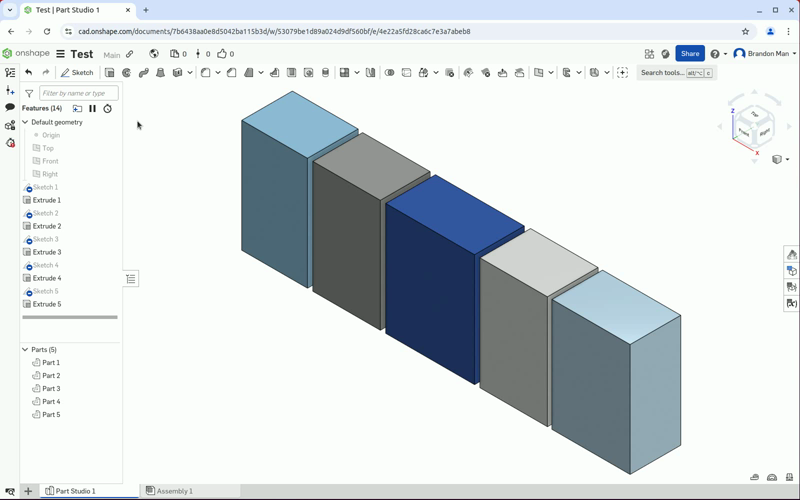
mouse_move(73, 189)
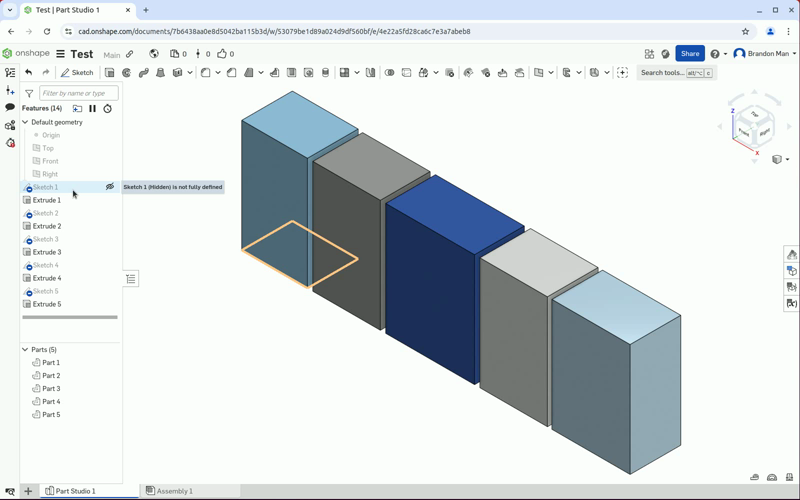
click(73, 189)